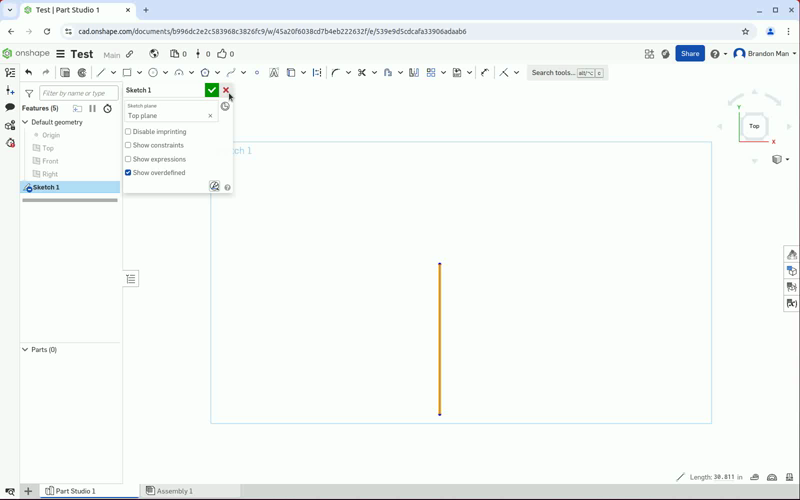
key(shift+h)
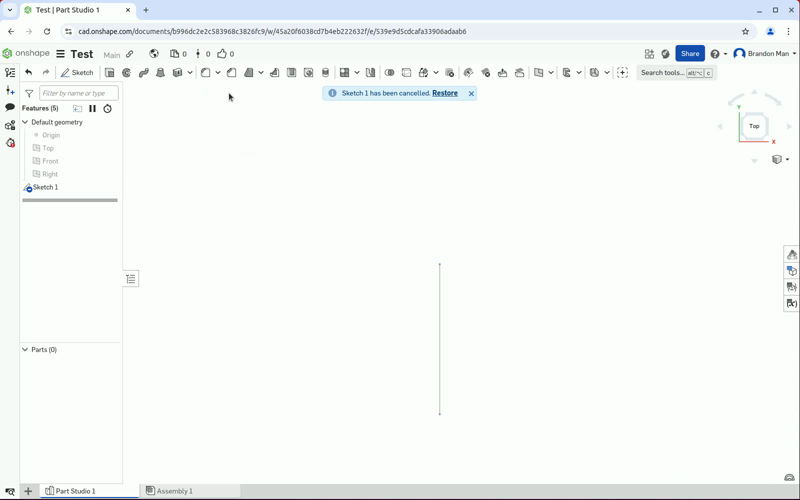
key(shift+s)
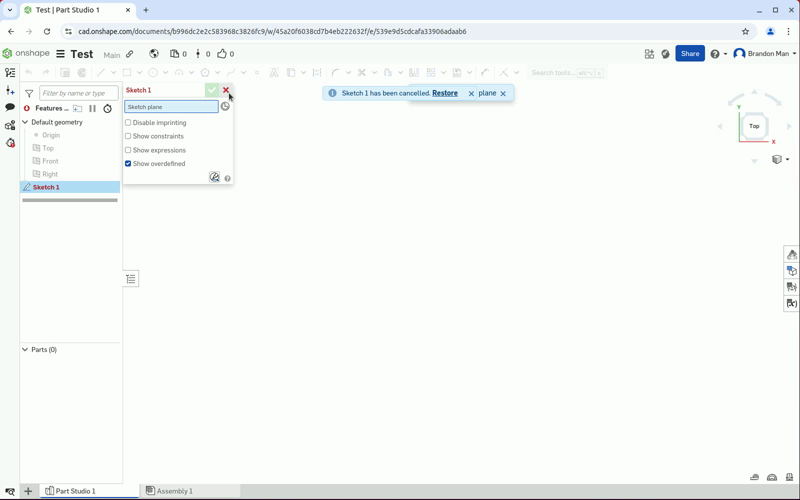
mouse_move(73, 150)
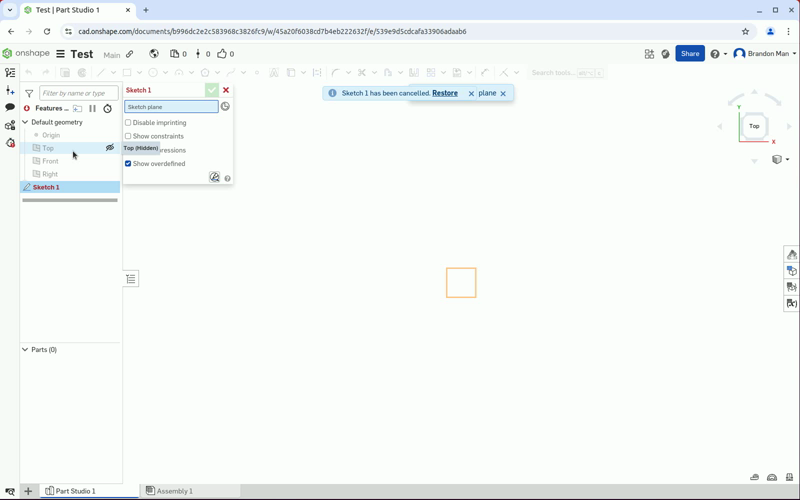
click(73, 150)
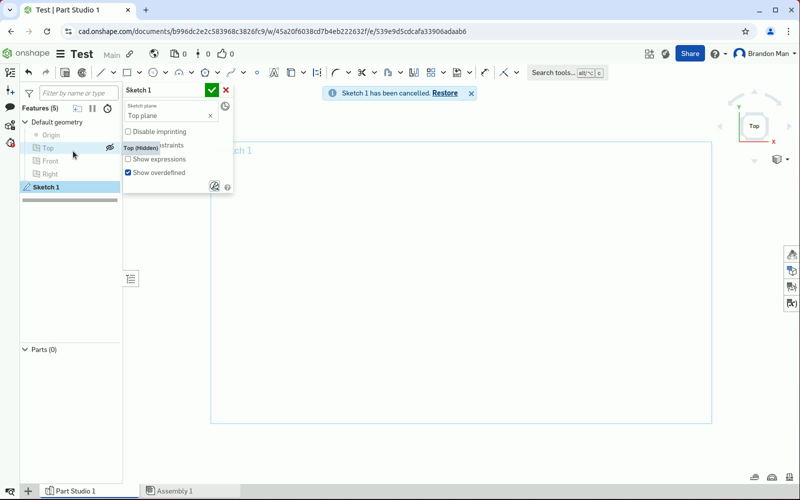
mouse_move(73, 352)
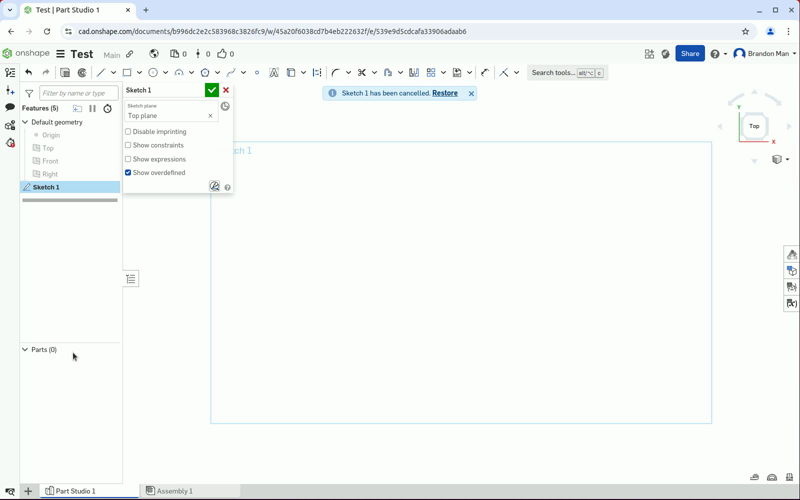
key(y)
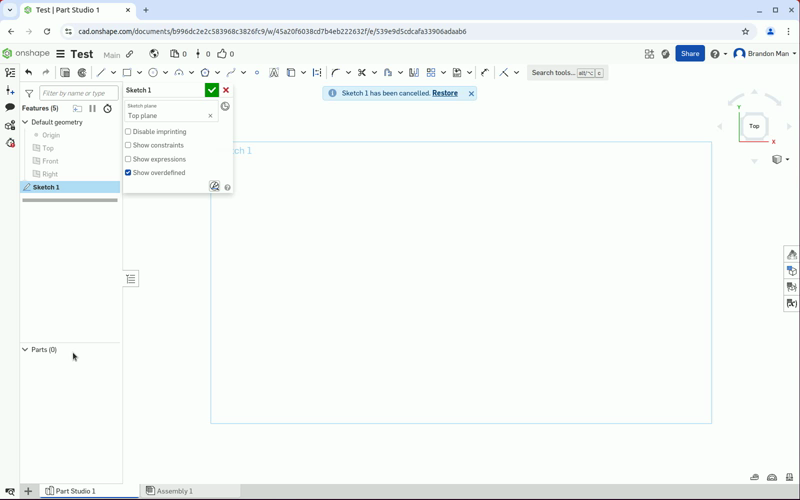
key(l)
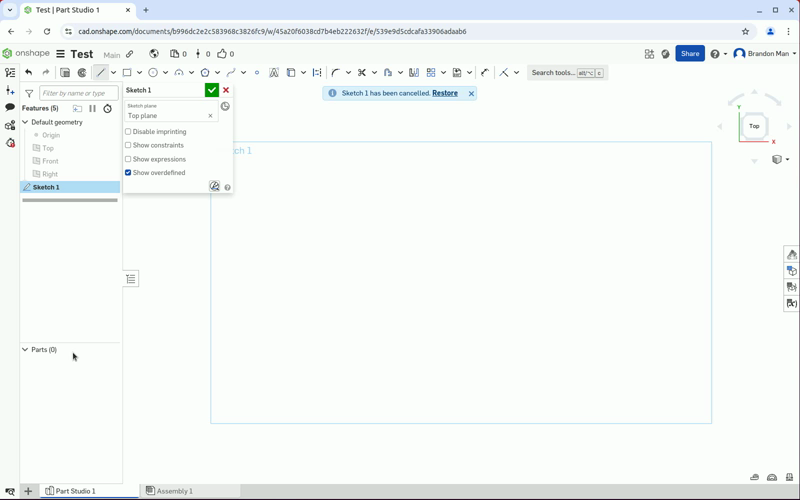
key_down(shift)
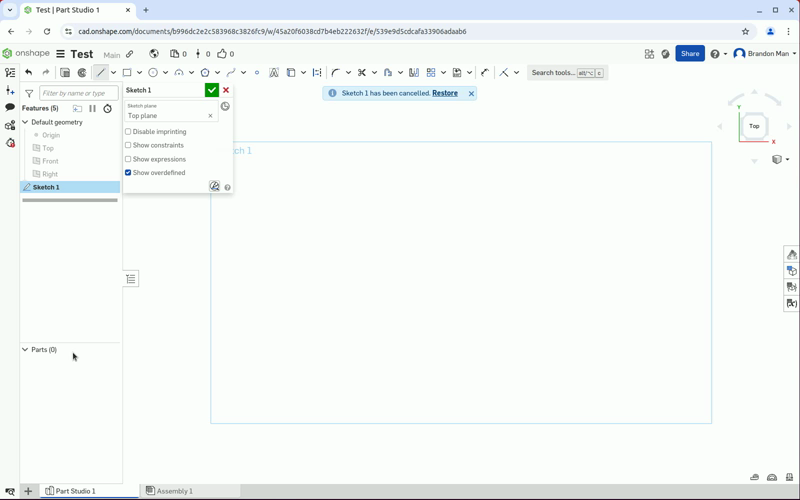
mouse_move(460, 351)
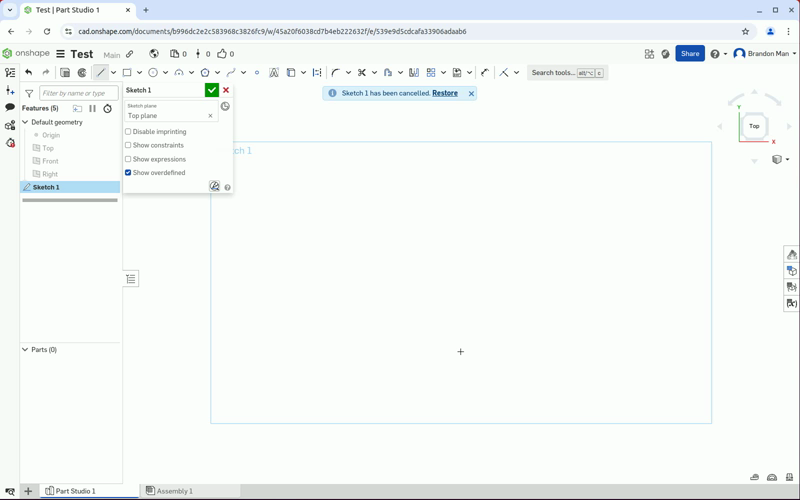
click(460, 351)
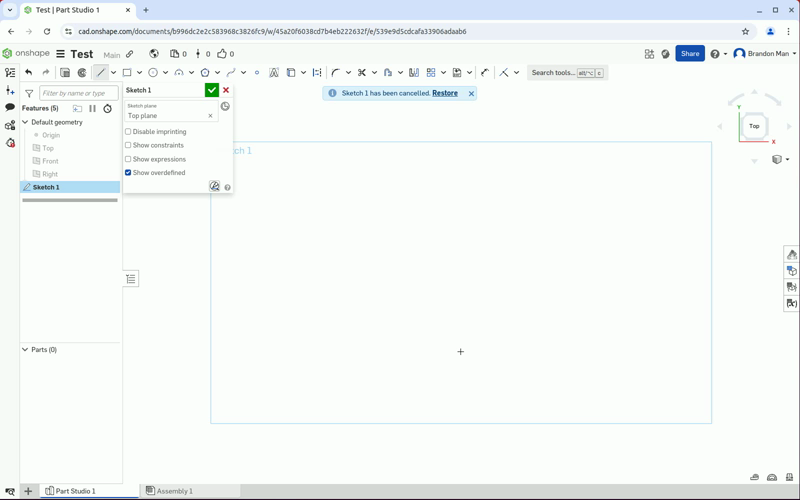
key_up(shift)
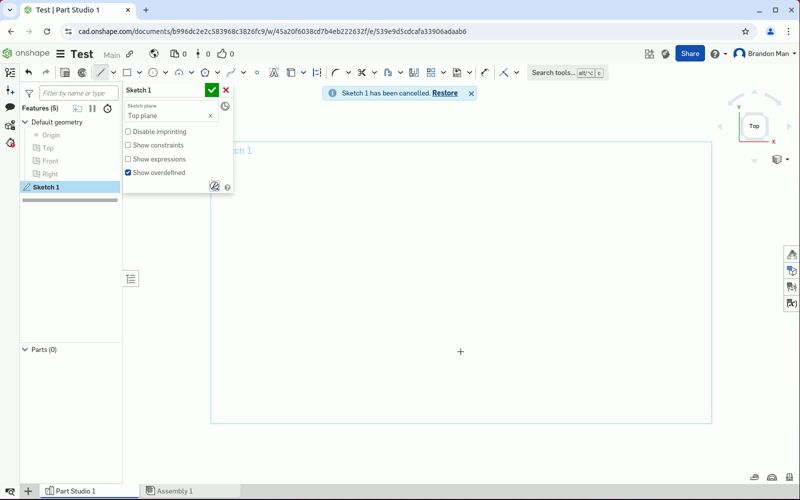
key_down(shift)
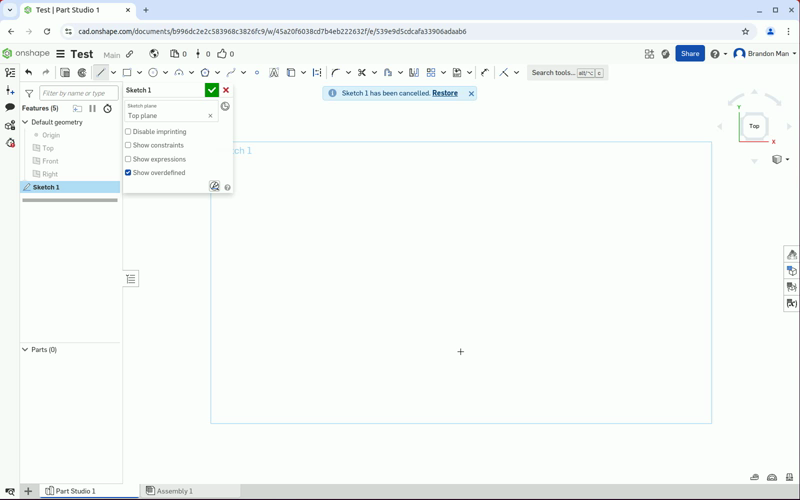
mouse_move(573, 330)
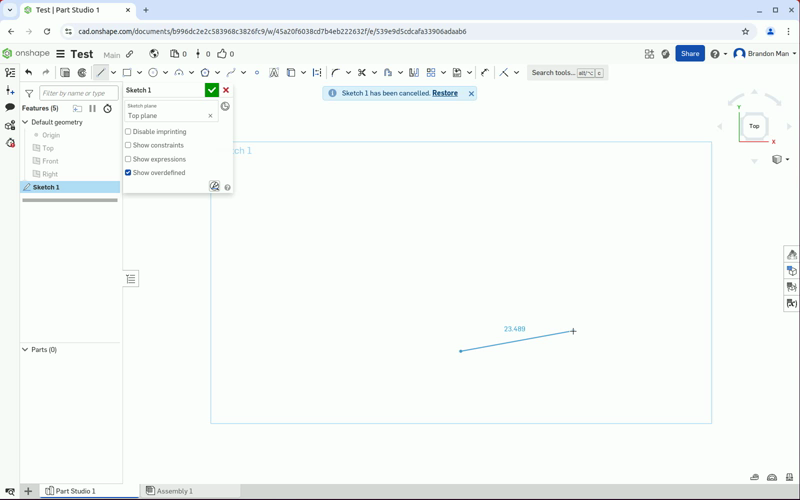
click(573, 330)
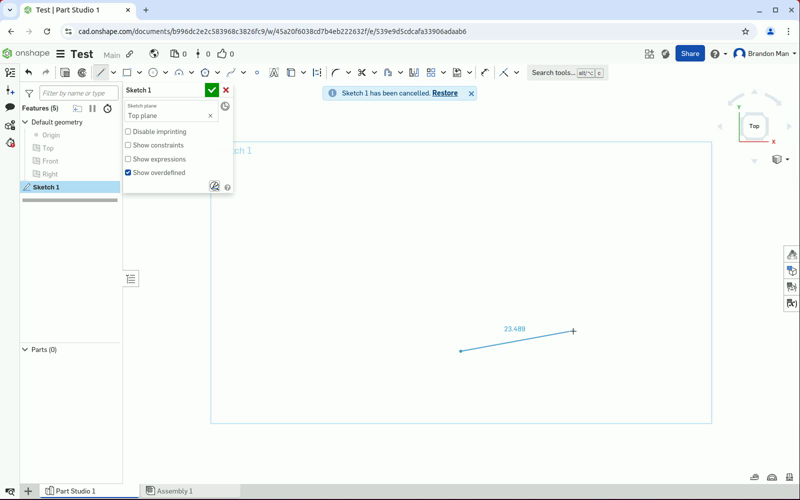
key_up(shift)
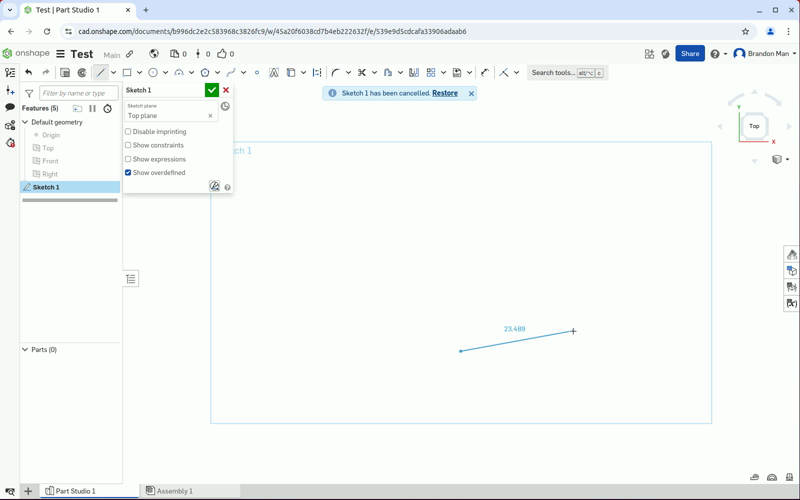
key_down(shift)
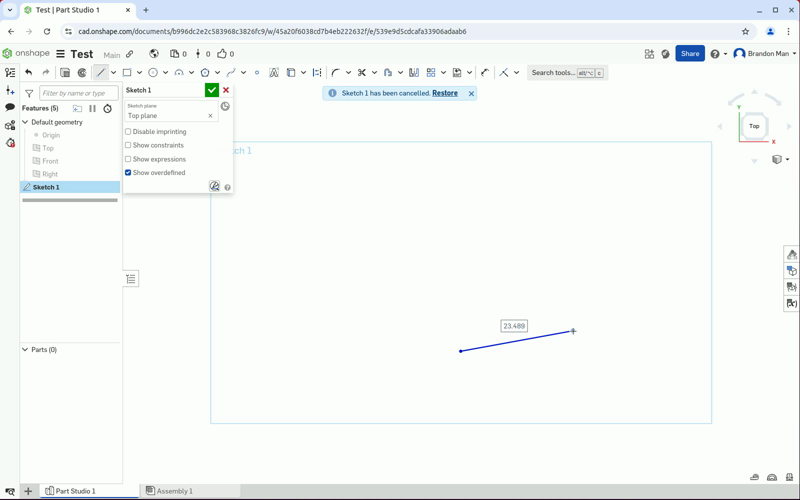
mouse_move(538, 271)
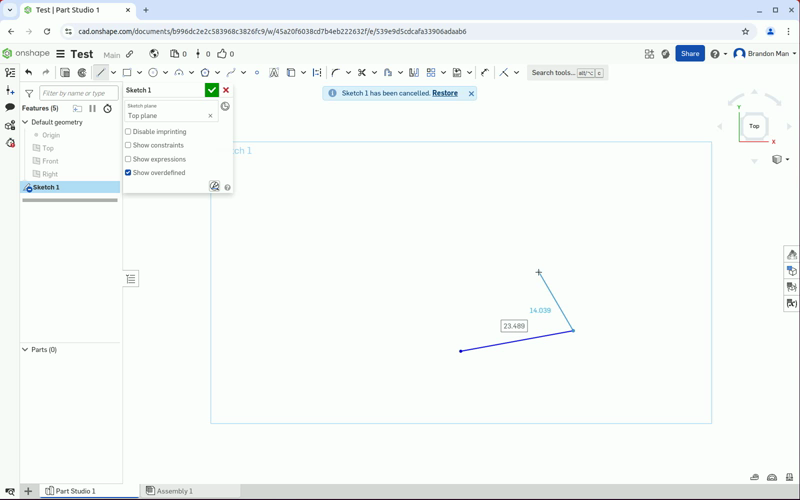
click(538, 271)
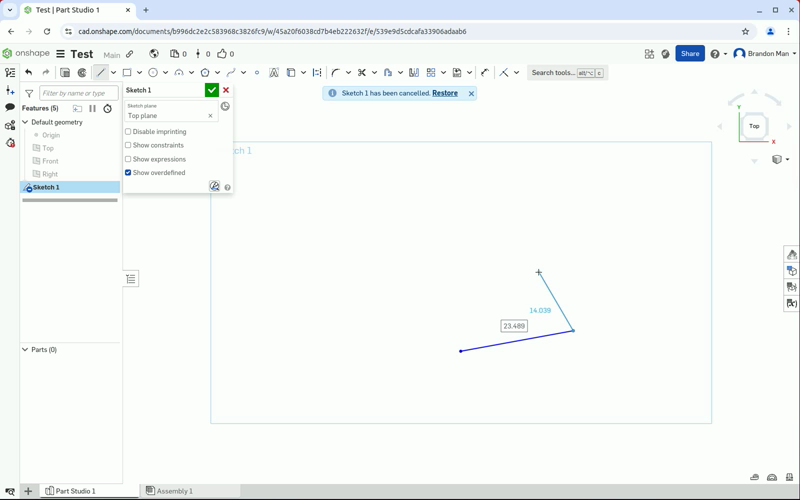
key_up(shift)
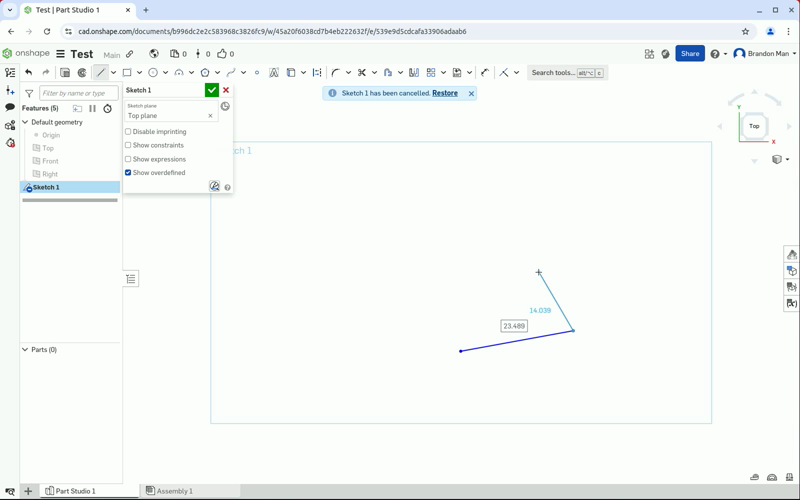
key_down(shift)
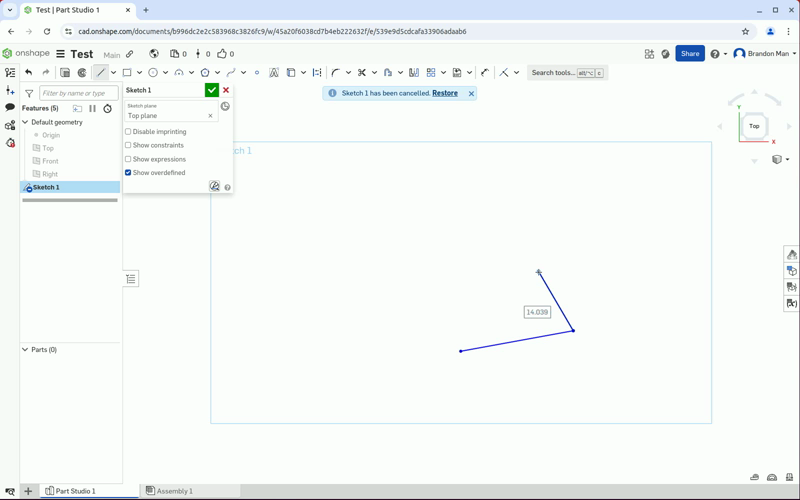
mouse_move(460, 282)
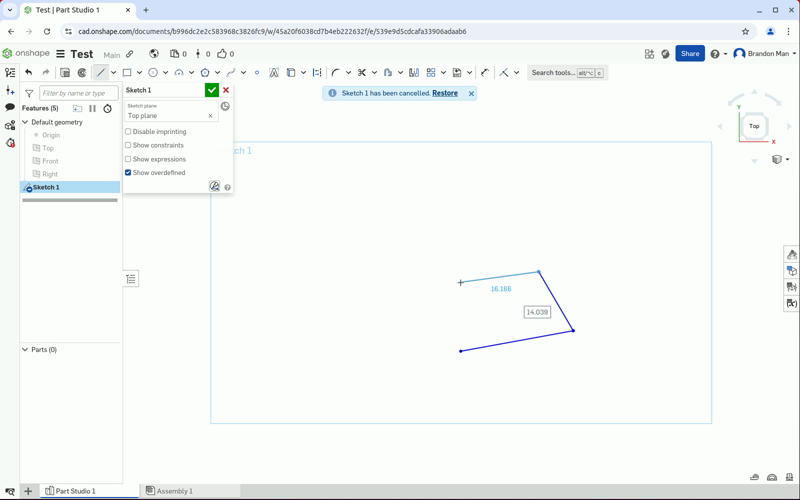
click(460, 282)
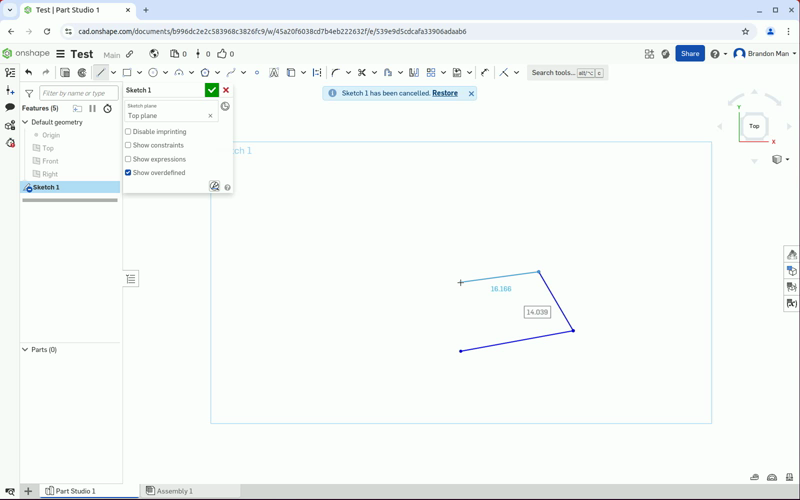
key_up(shift)
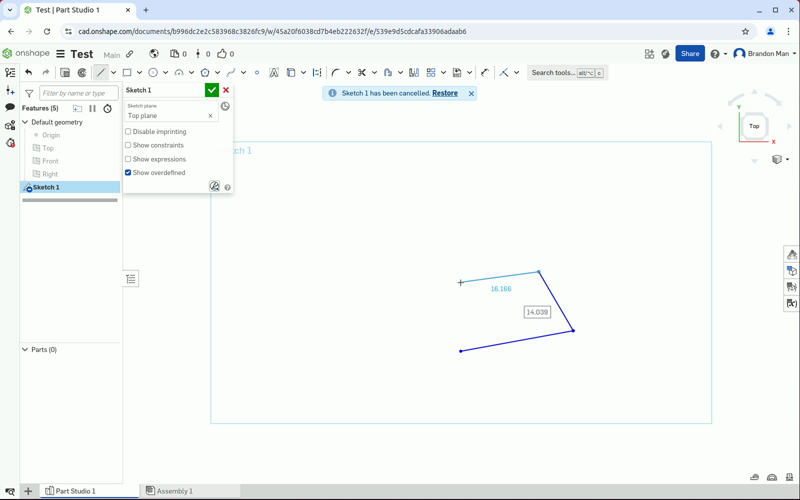
key_down(shift)
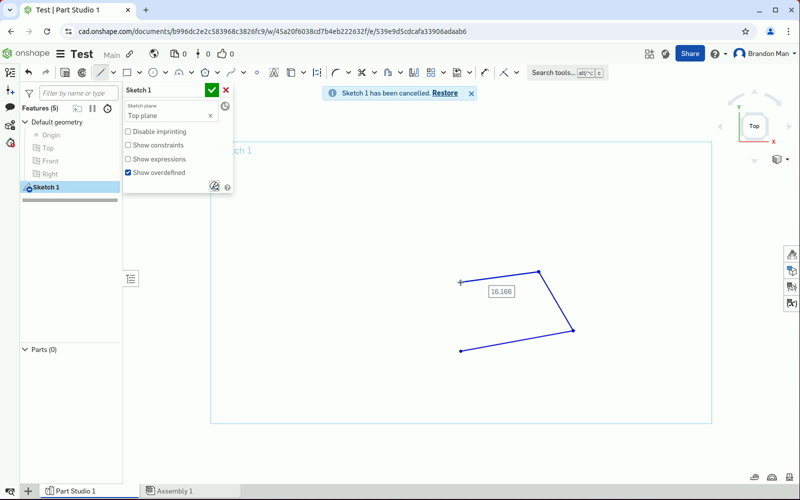
mouse_move(460, 351)
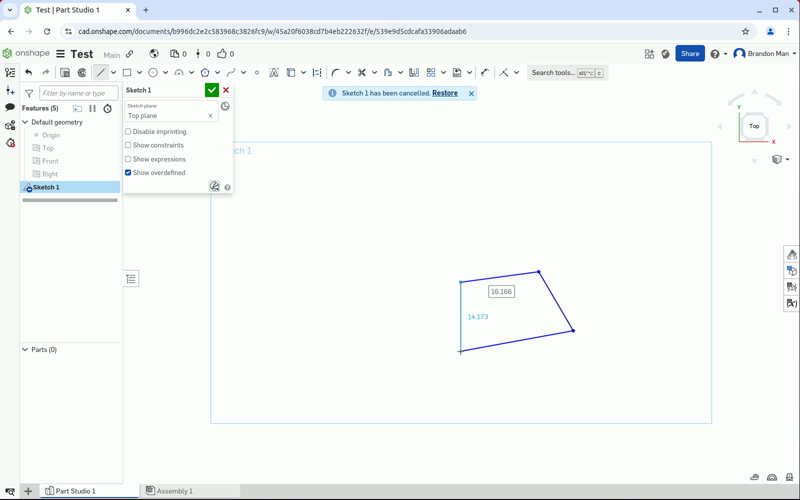
key_up(shift)
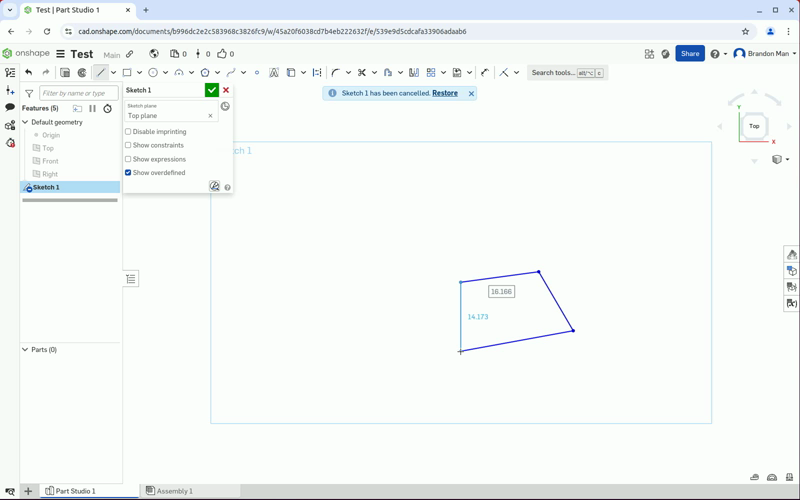
click(460, 351)
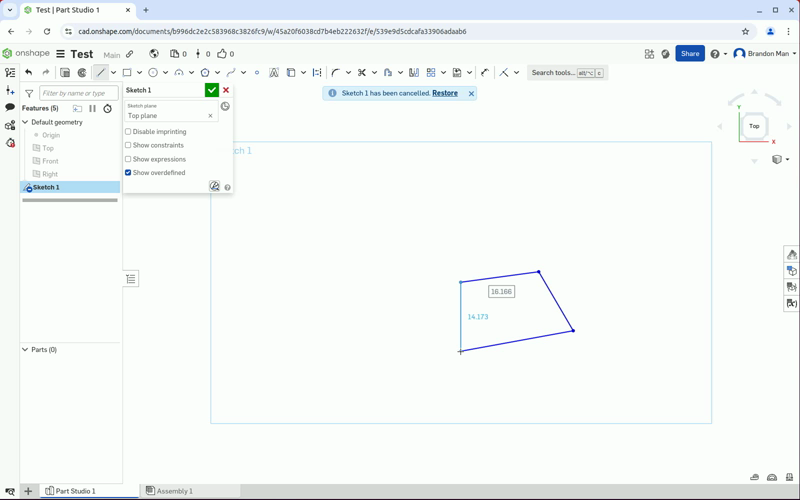
key(esc)
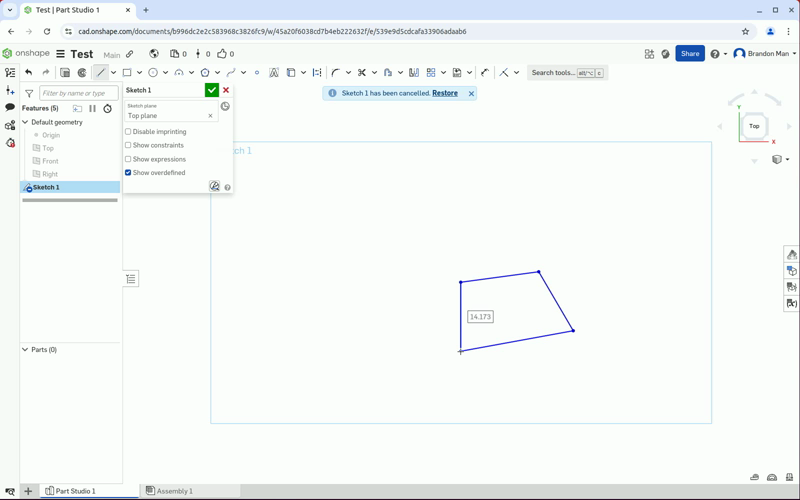
mouse_move(485, 337)
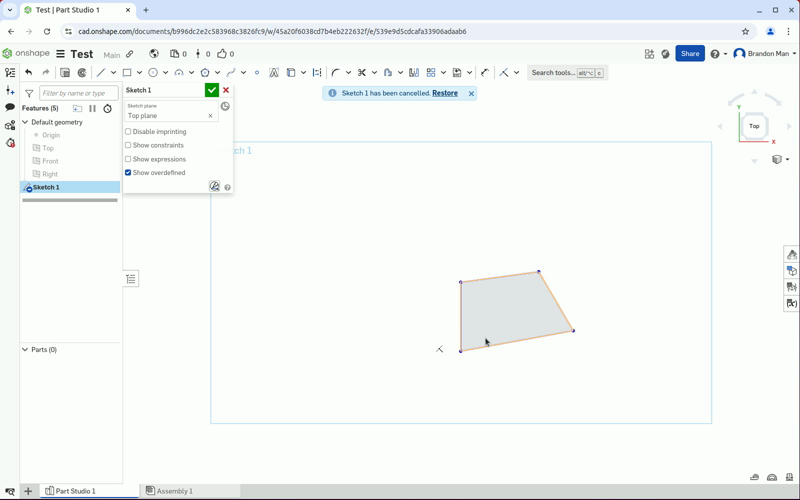
click(485, 337)
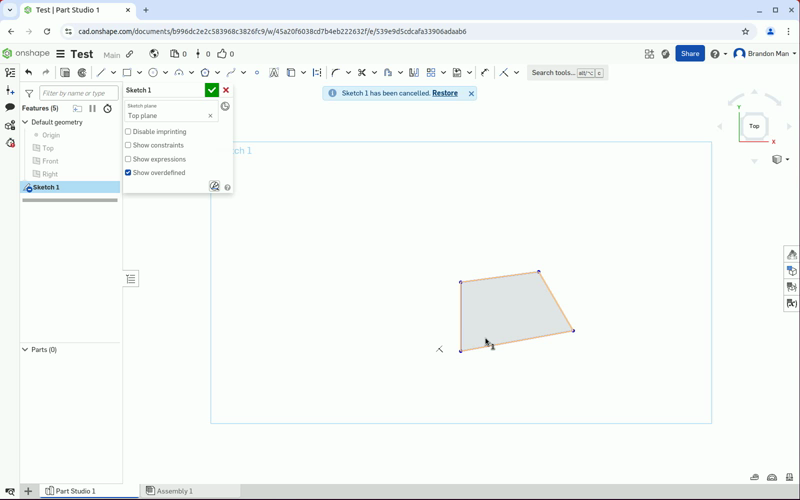
mouse_move(73, 352)
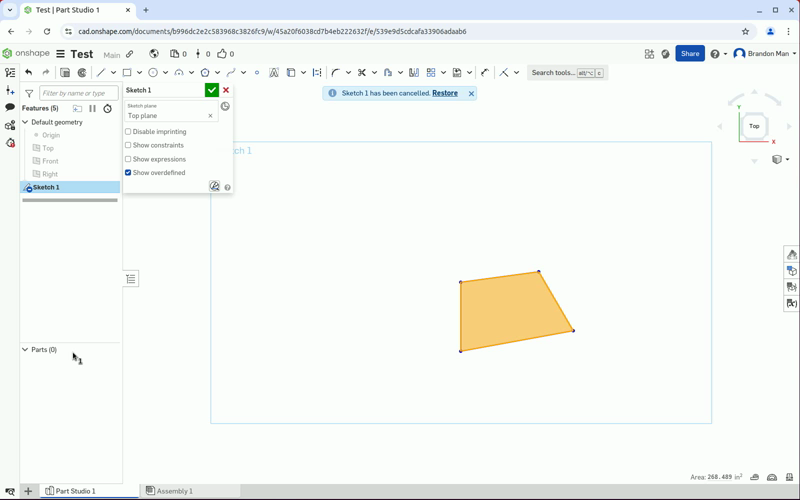
key(shift+y)
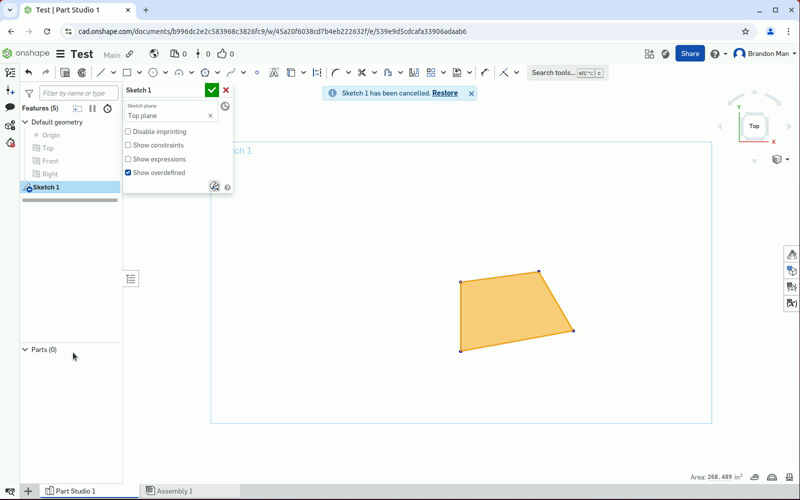
key(shift+e)
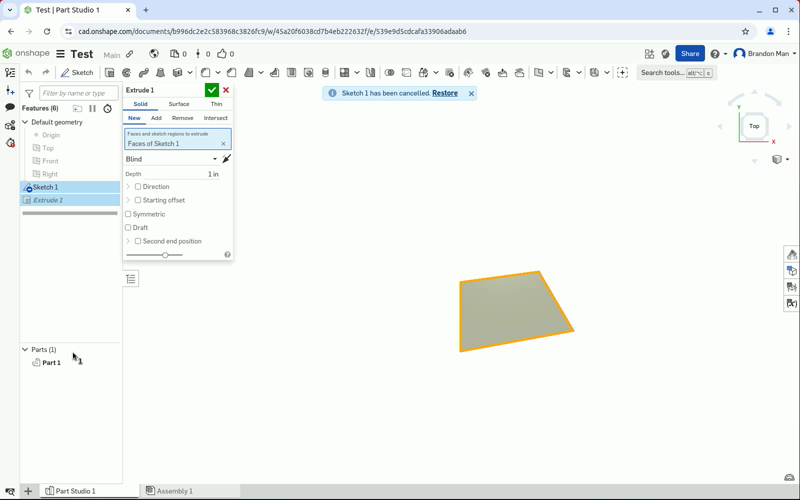
mouse_move(143, 106)
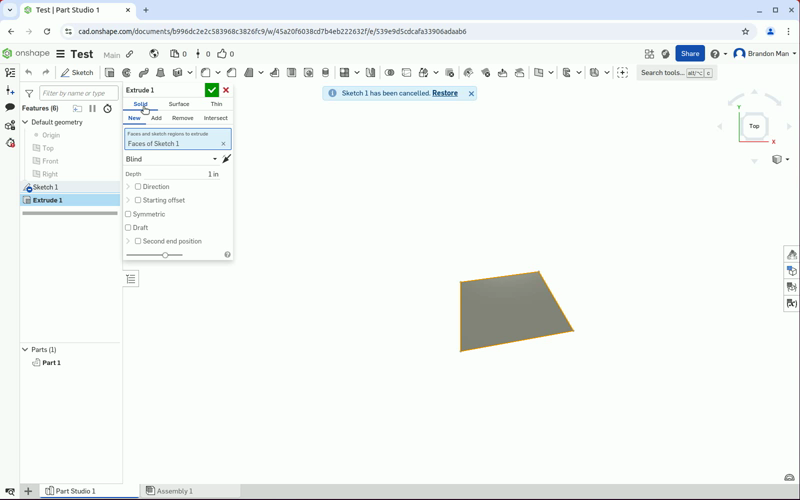
click(143, 106)
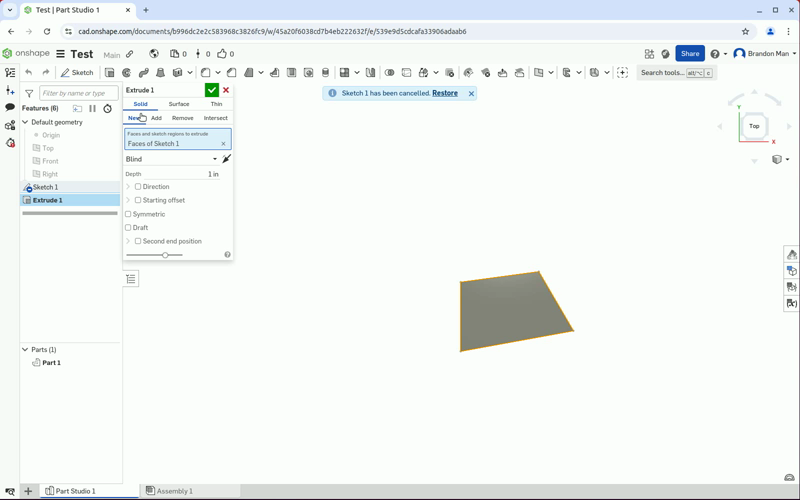
mouse_move(137, 120)
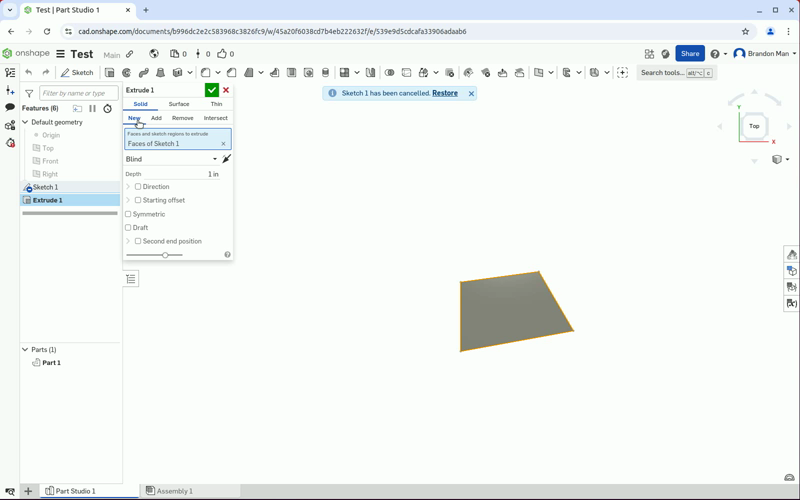
click(137, 120)
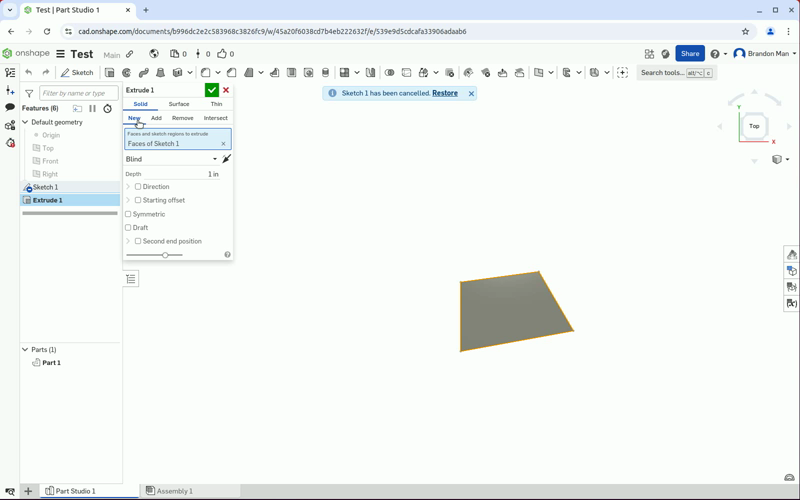
key(tab, 4)
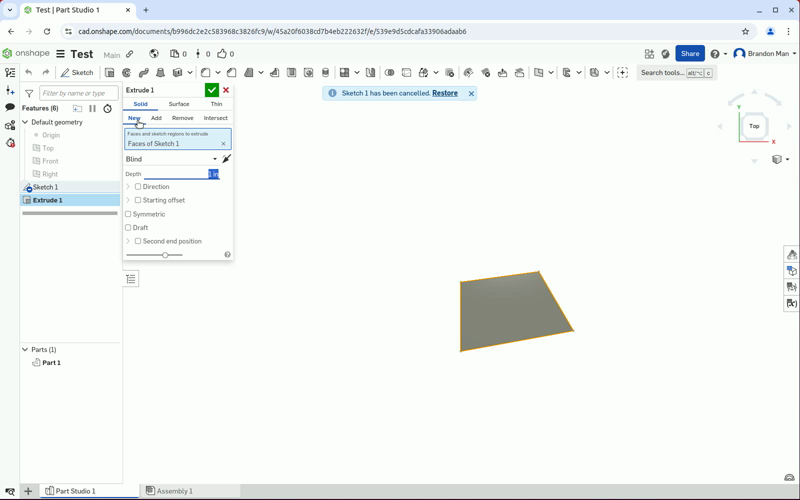
text(1.444)
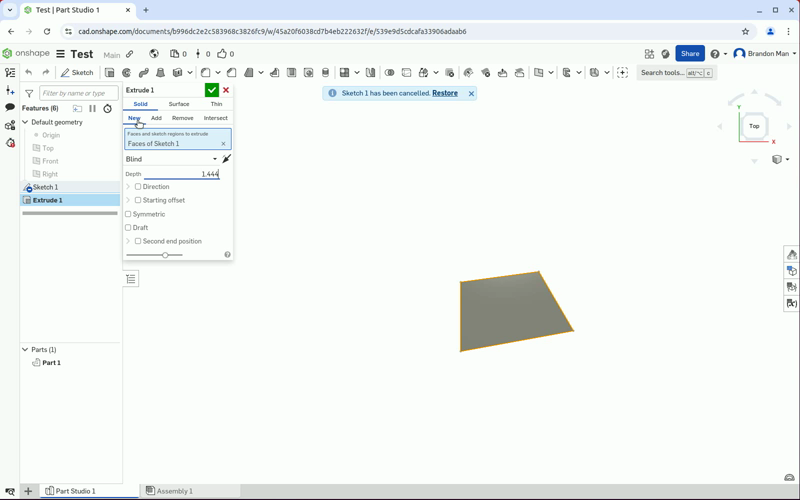
key(enter)
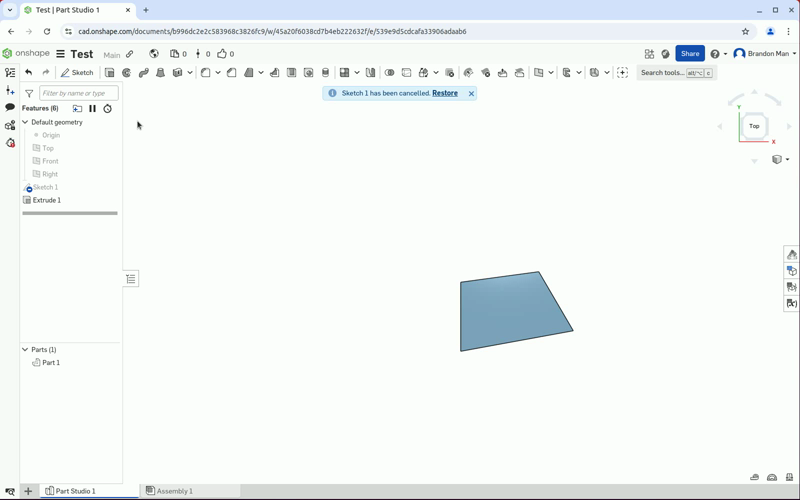
key(shift+h)
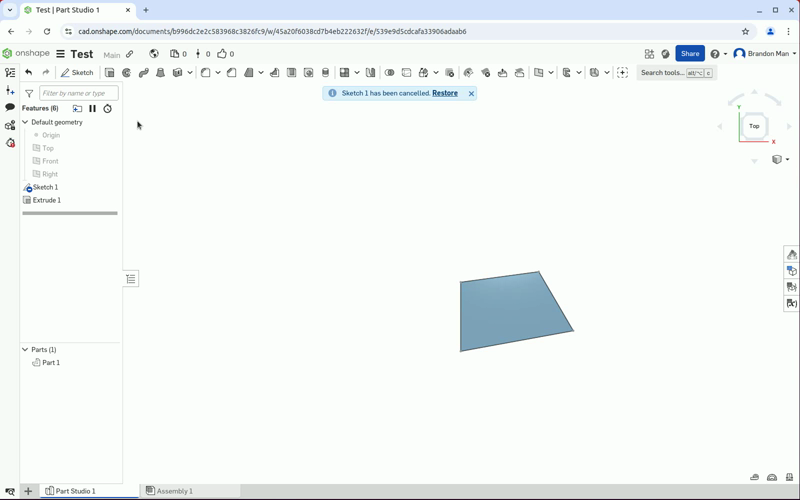
key(shift+h)
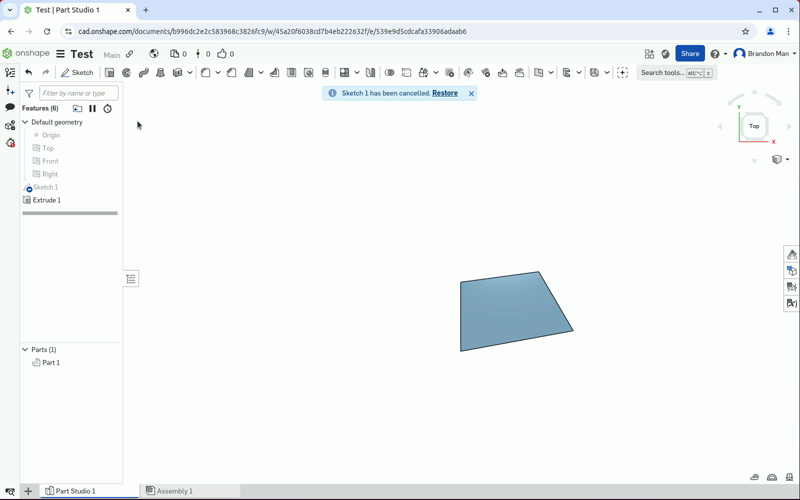
mouse_move(73, 189)
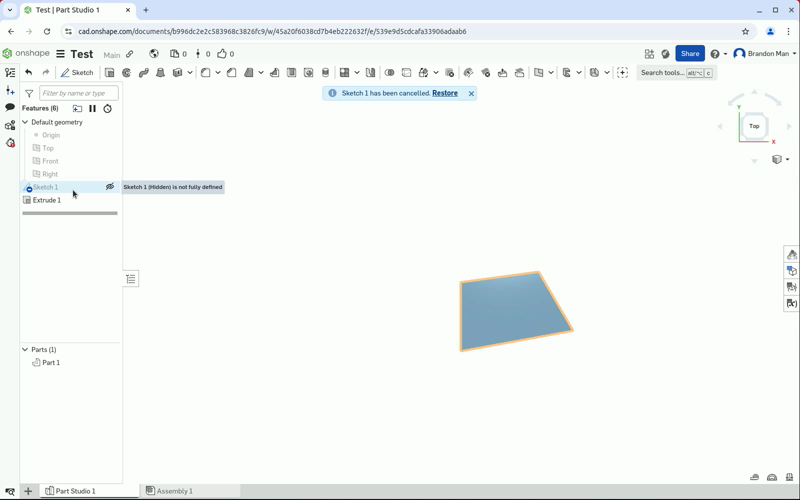
click(73, 189)
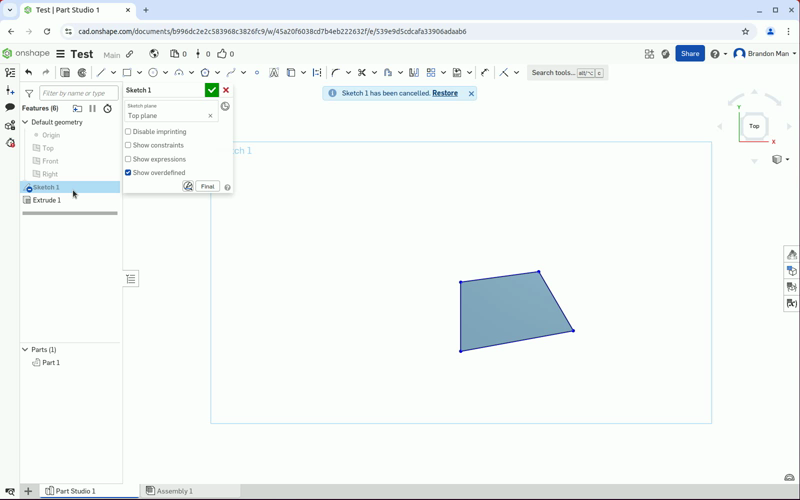
mouse_move(229, 92)
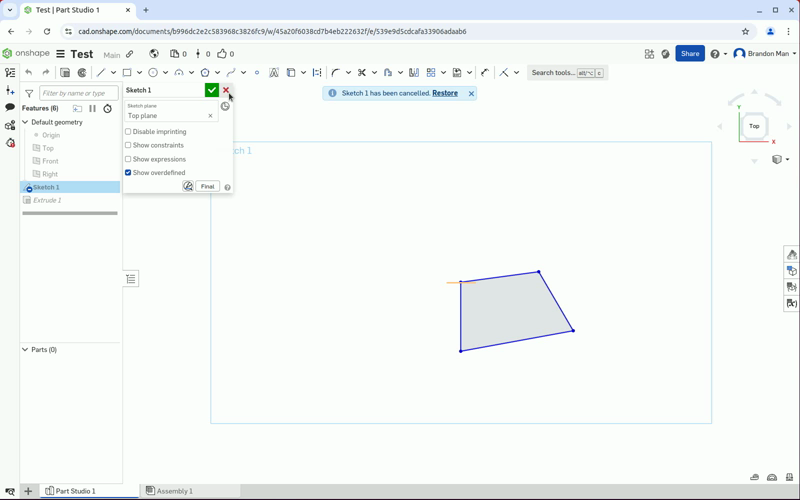
click(229, 92)
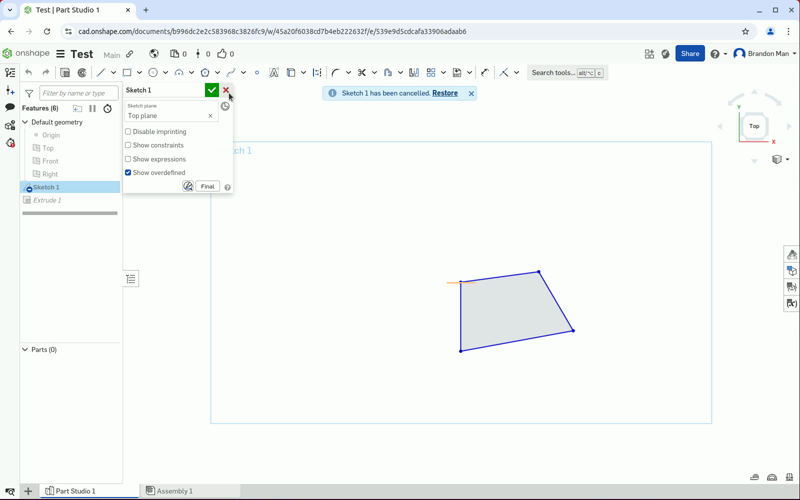
key(shift+s)
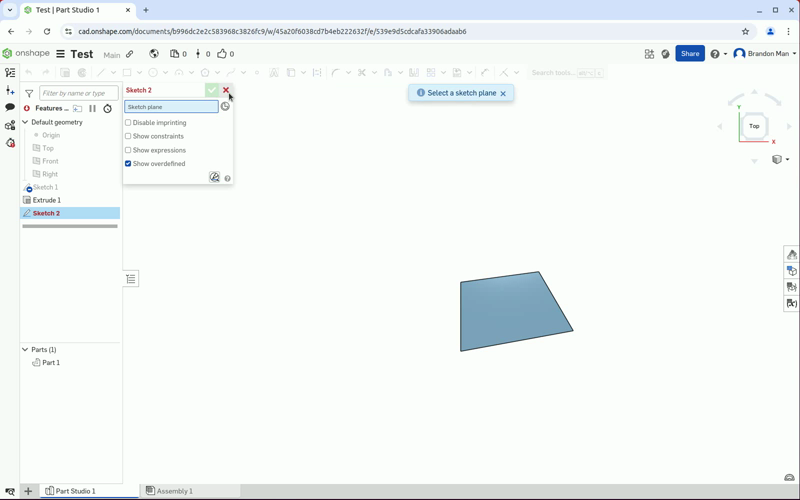
mouse_move(73, 150)
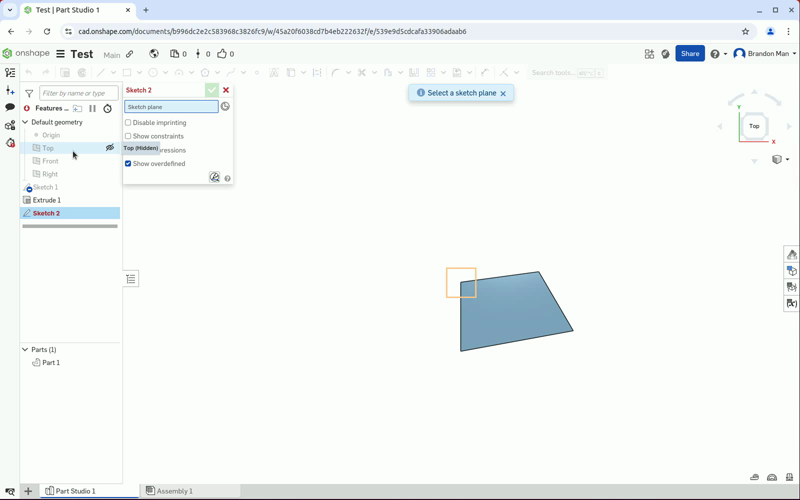
click(73, 150)
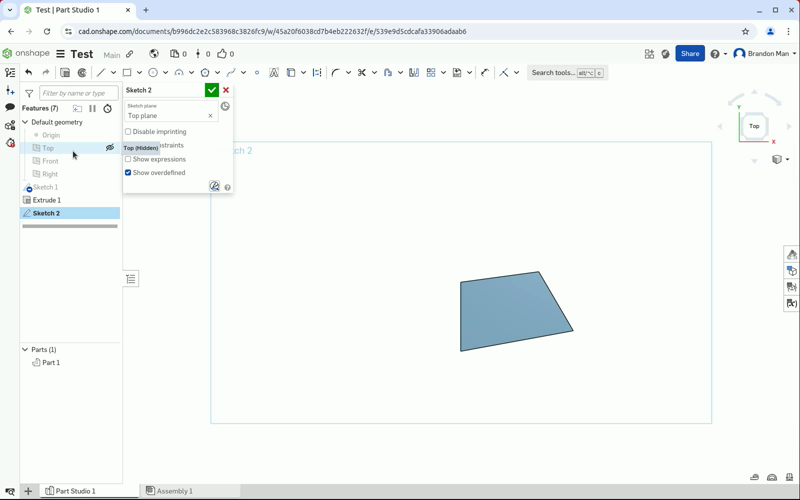
mouse_move(73, 352)
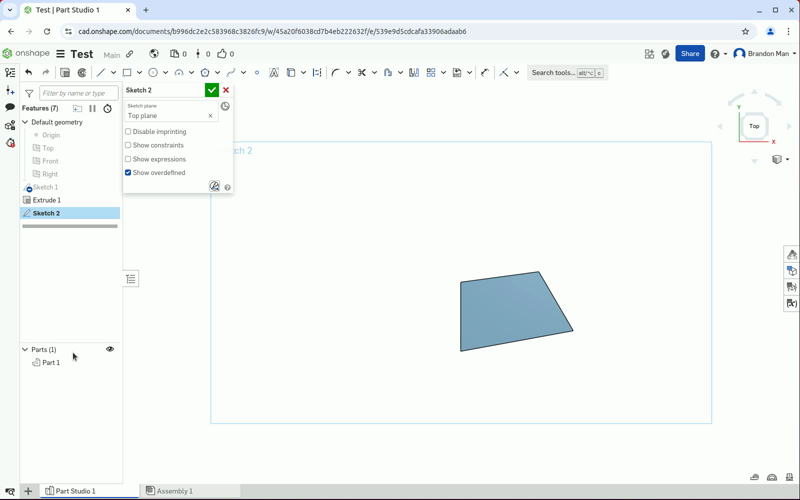
key(y)
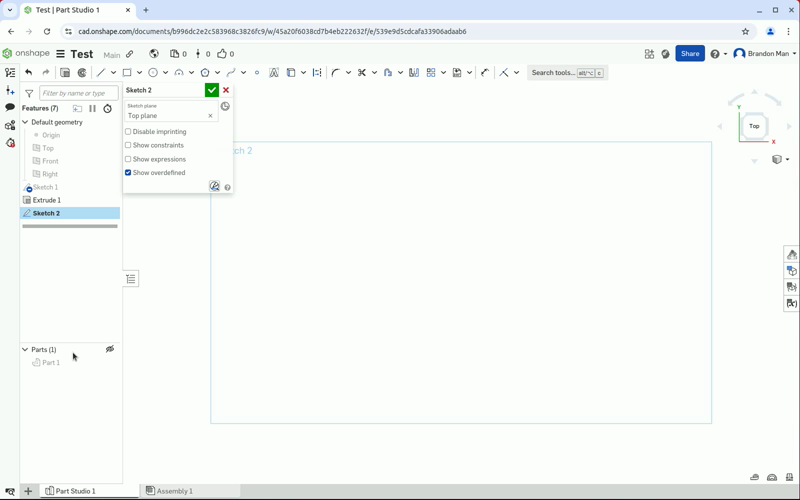
key(l)
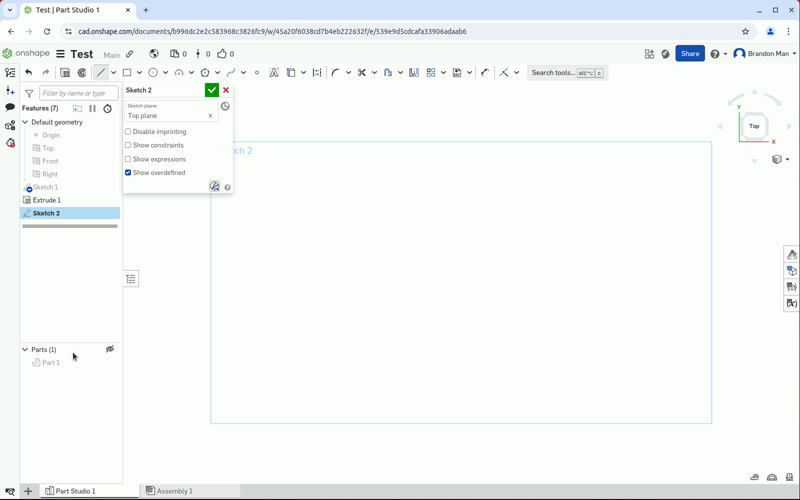
key_down(shift)
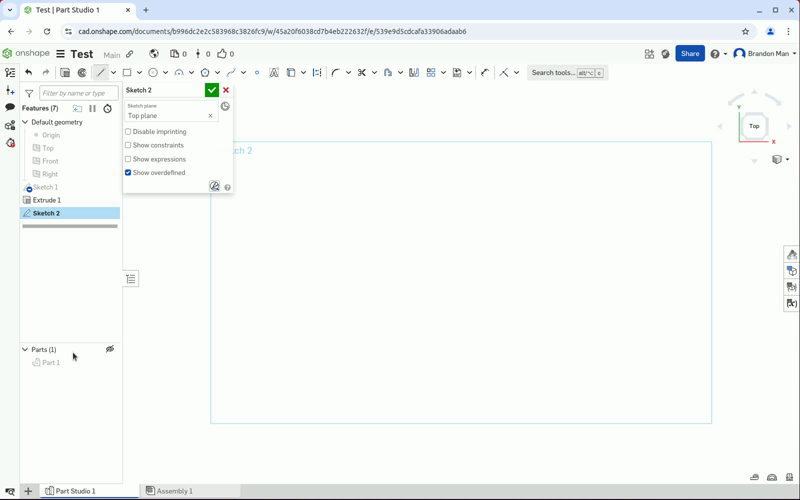
mouse_move(348, 332)
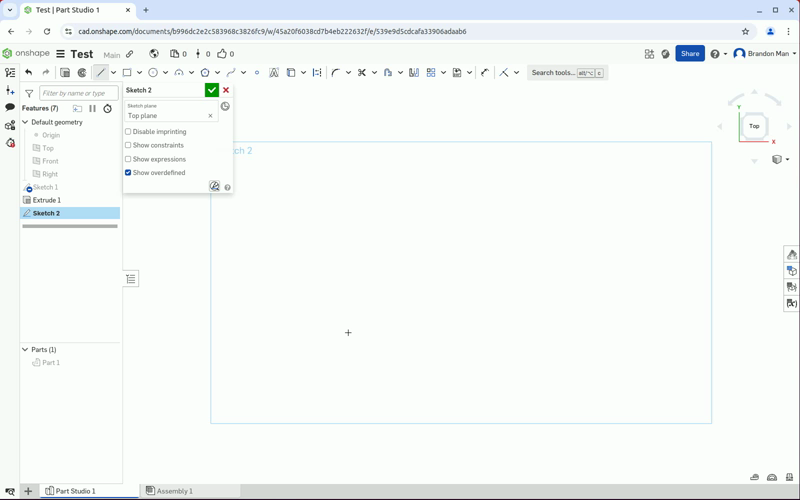
click(348, 332)
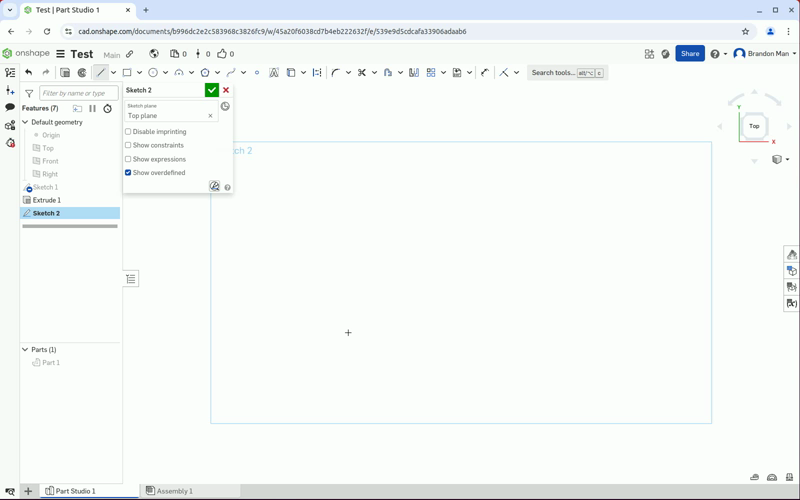
key_up(shift)
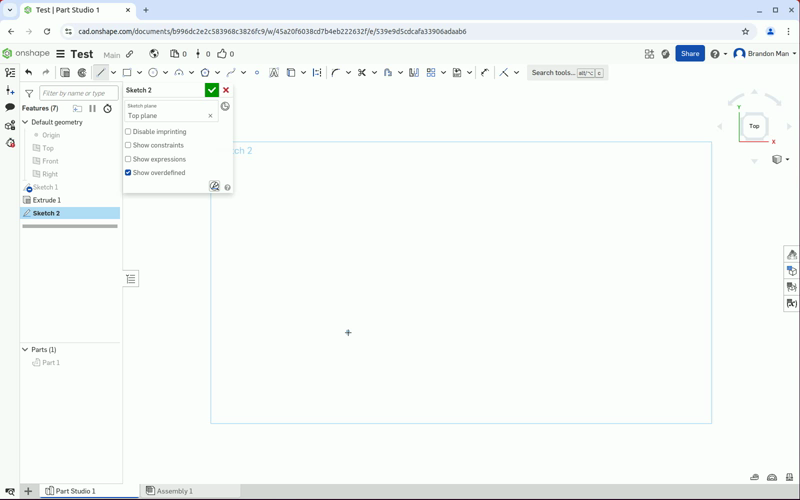
key_down(shift)
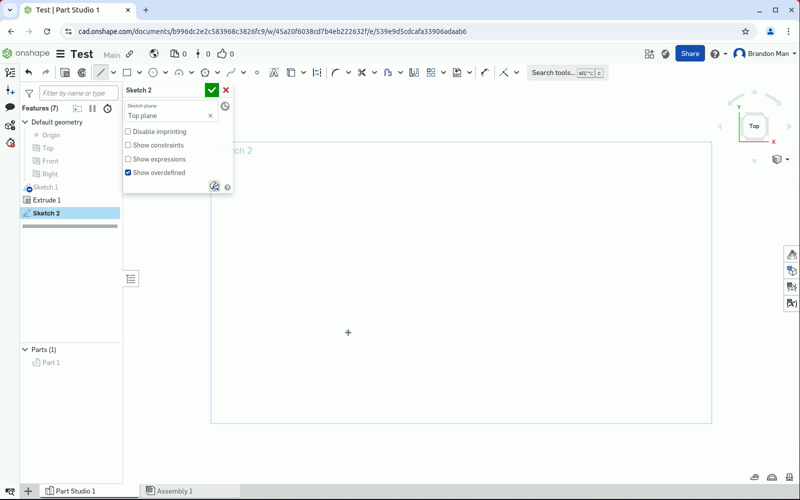
mouse_move(460, 352)
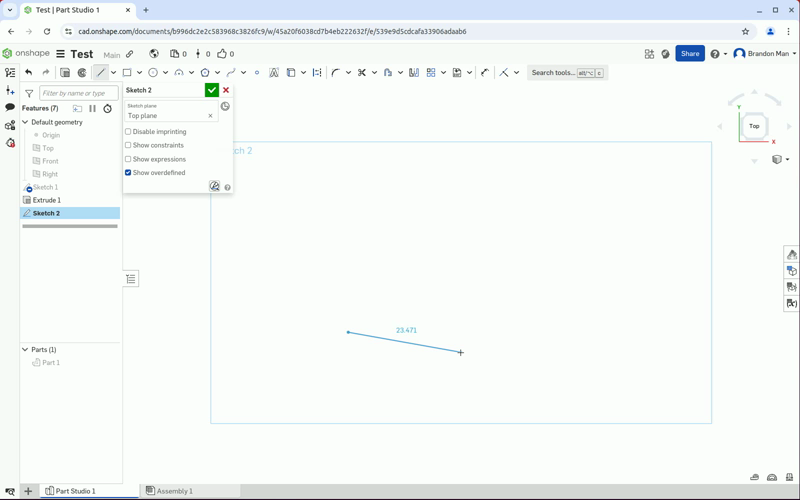
click(460, 352)
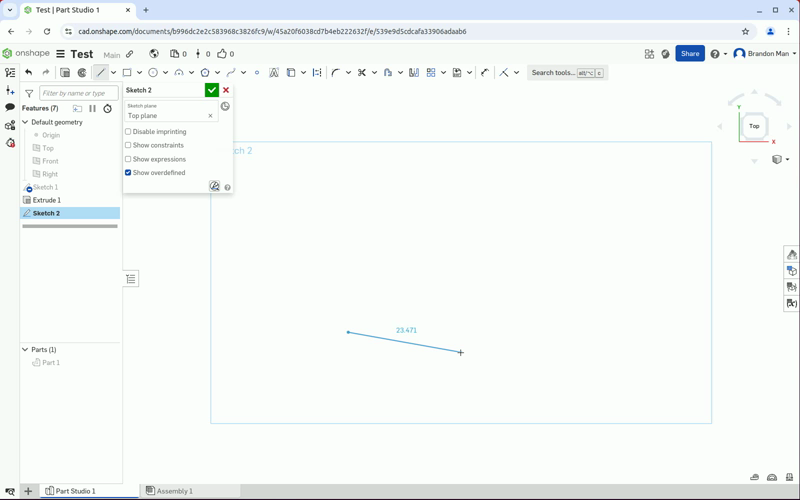
key_up(shift)
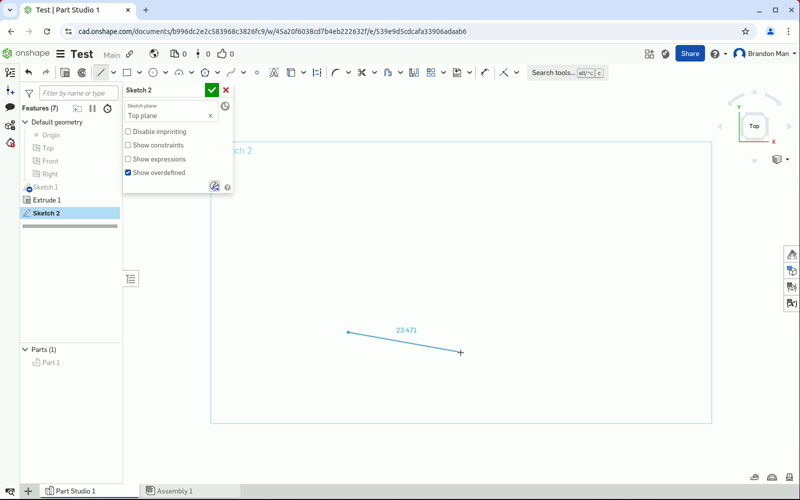
key_down(shift)
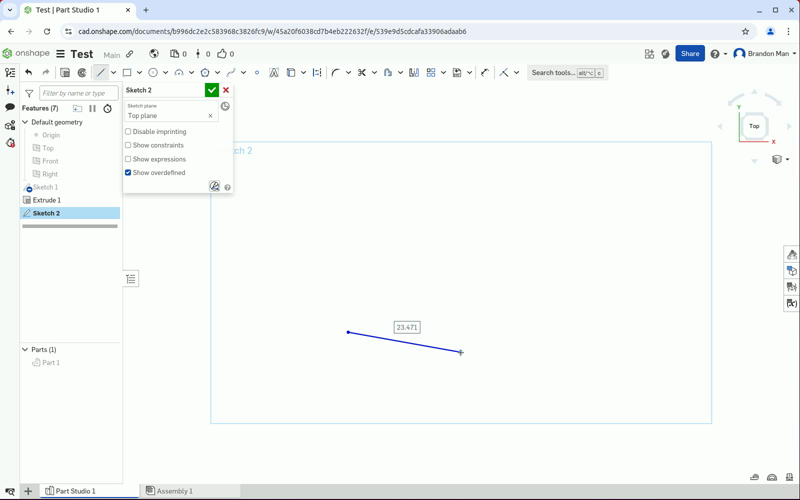
mouse_move(460, 283)
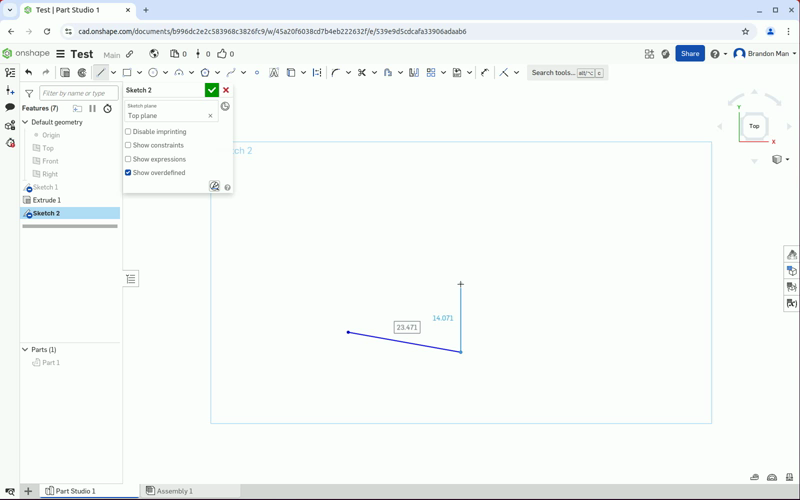
click(460, 283)
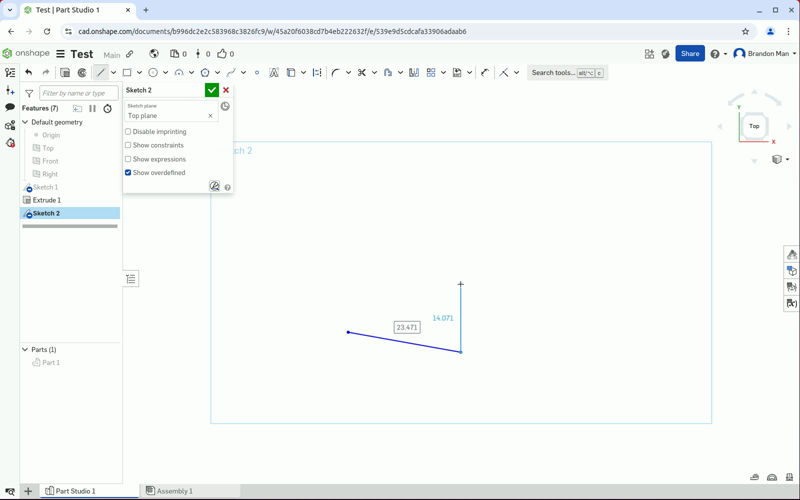
key_up(shift)
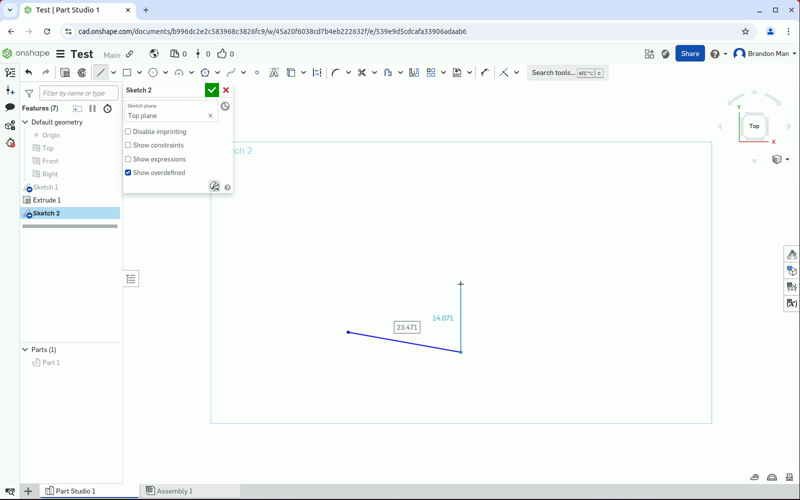
key_down(shift)
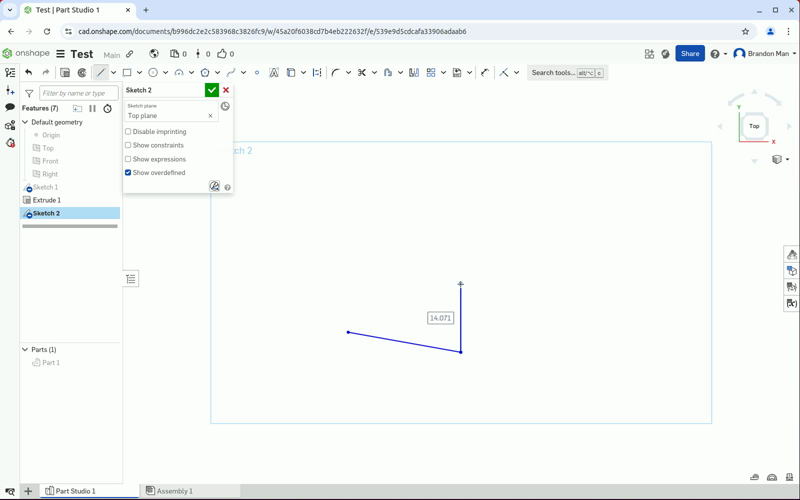
mouse_move(382, 273)
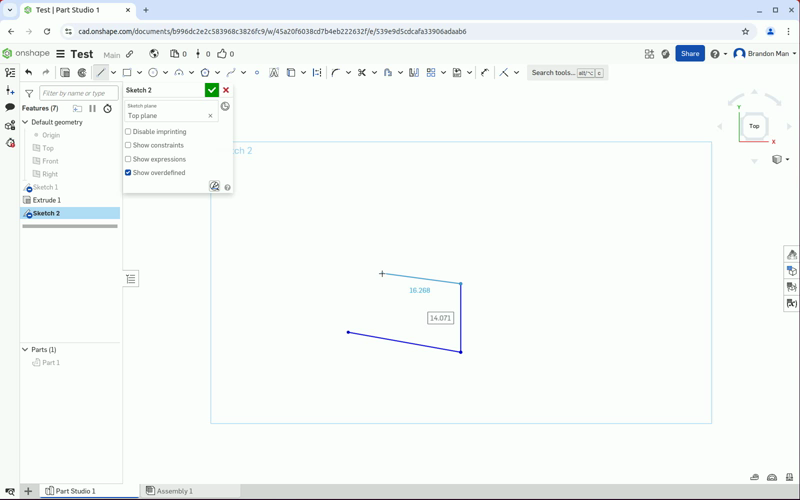
click(382, 273)
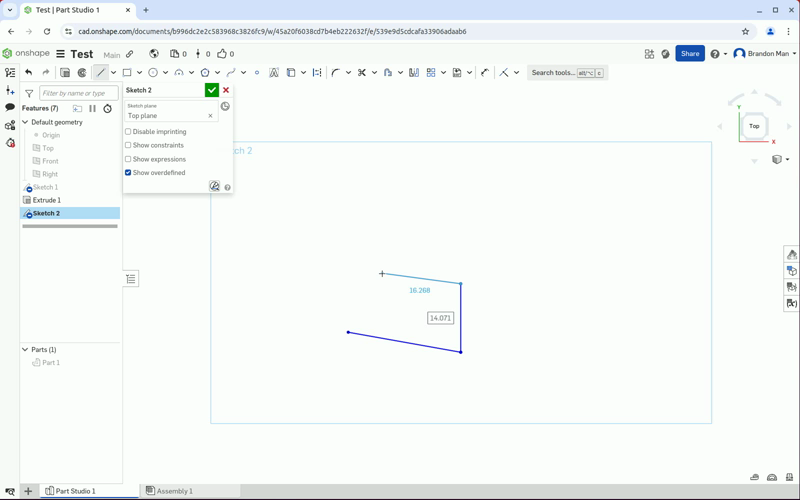
key_up(shift)
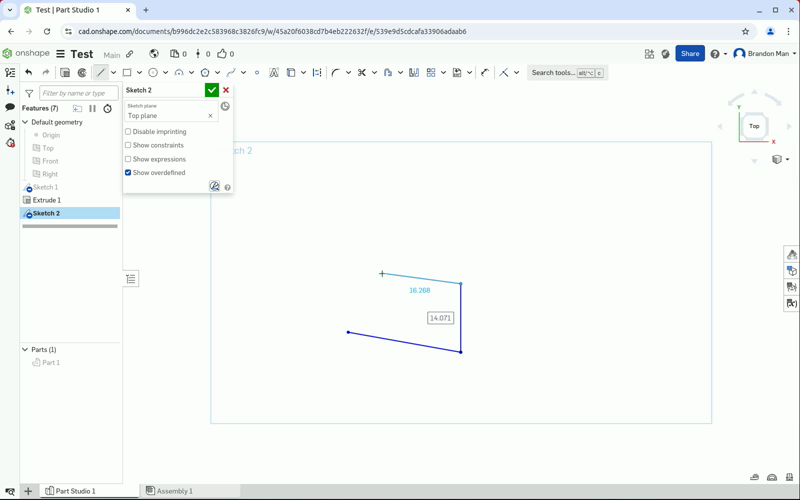
key_down(shift)
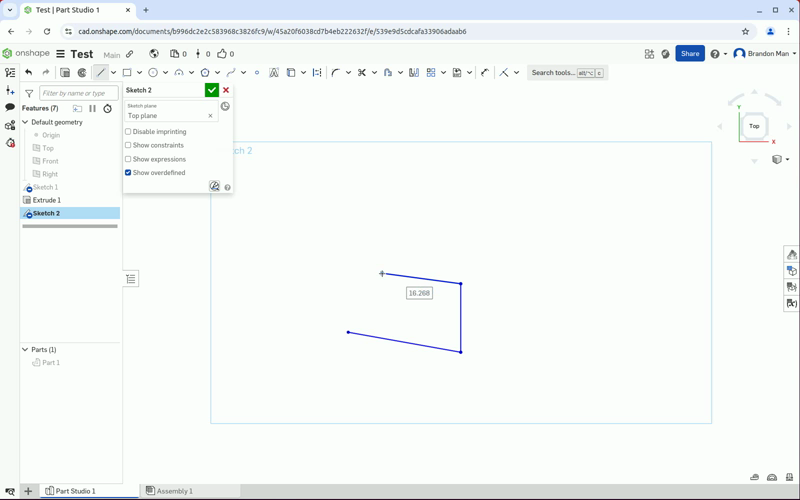
mouse_move(348, 332)
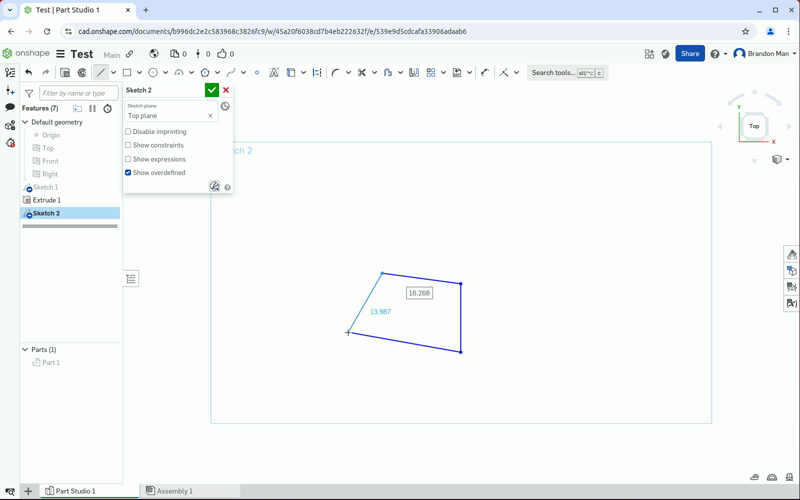
key_up(shift)
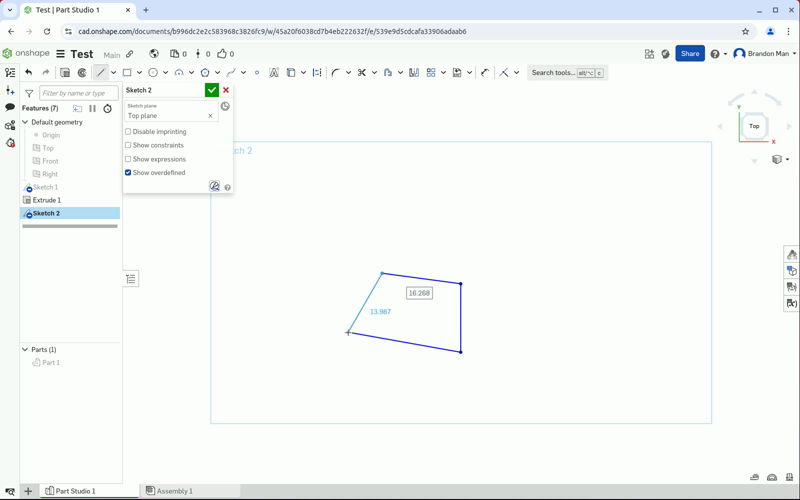
click(348, 332)
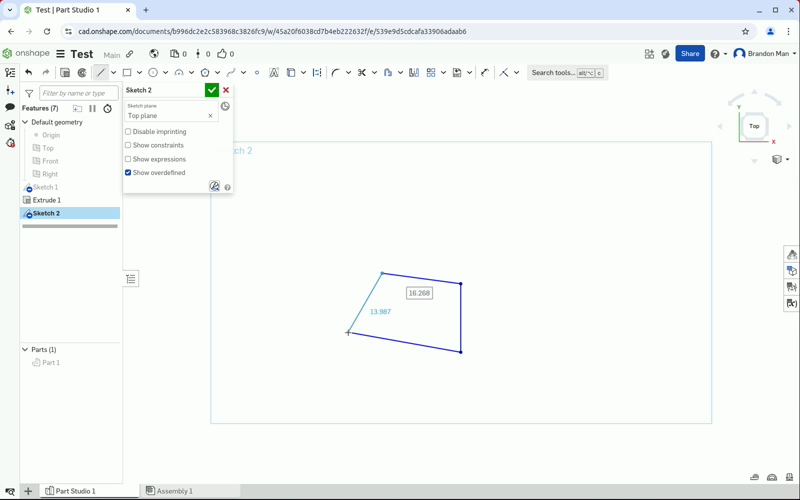
key(esc)
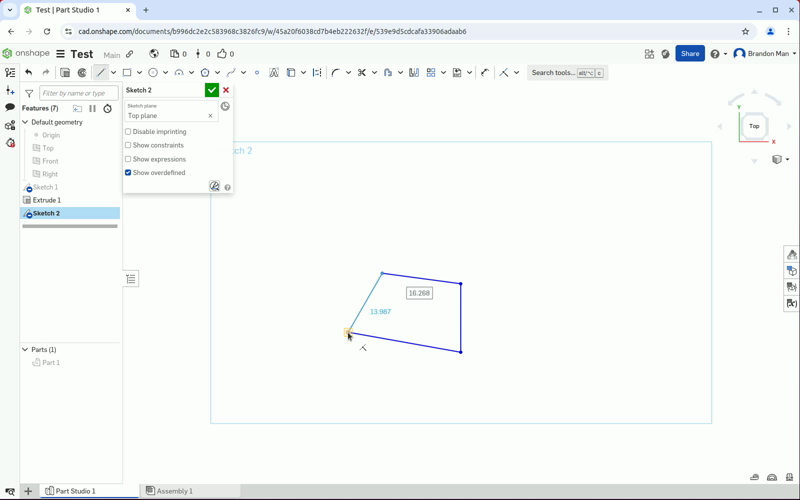
mouse_move(453, 319)
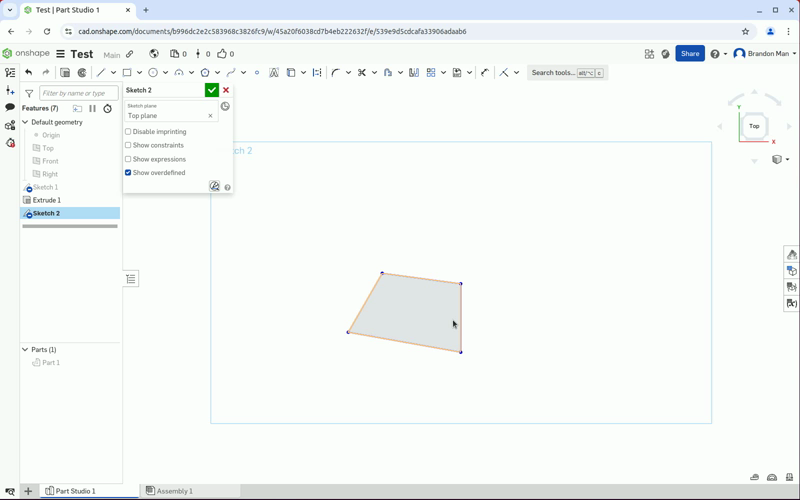
click(453, 319)
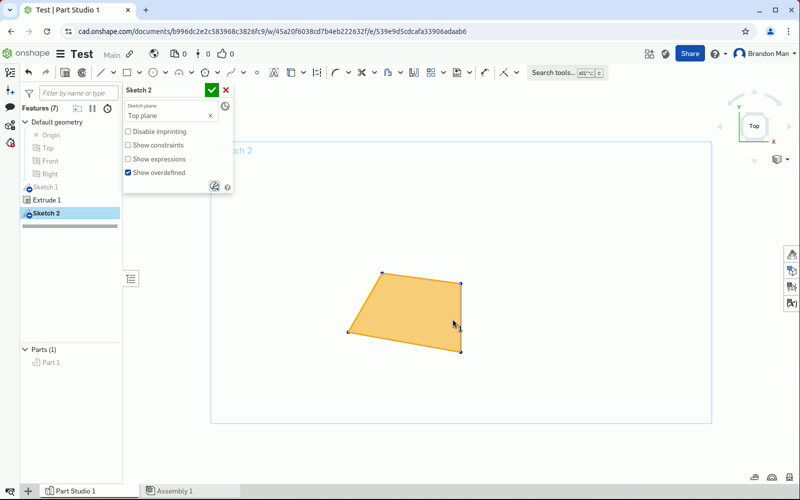
mouse_move(73, 352)
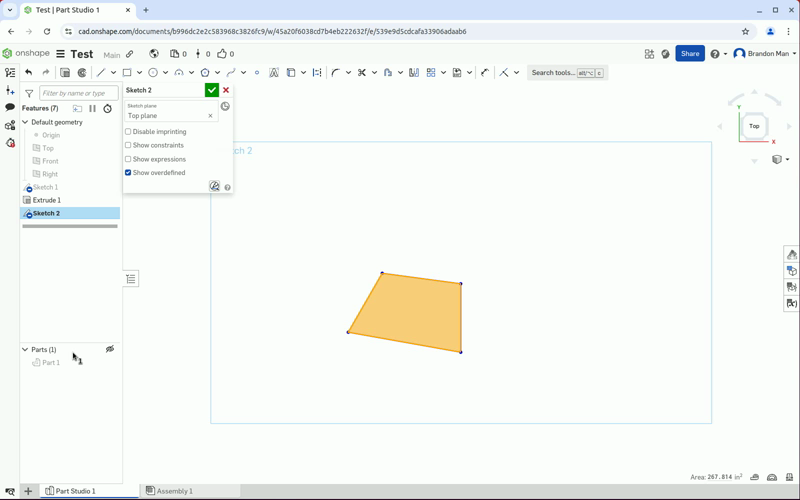
key(shift+y)
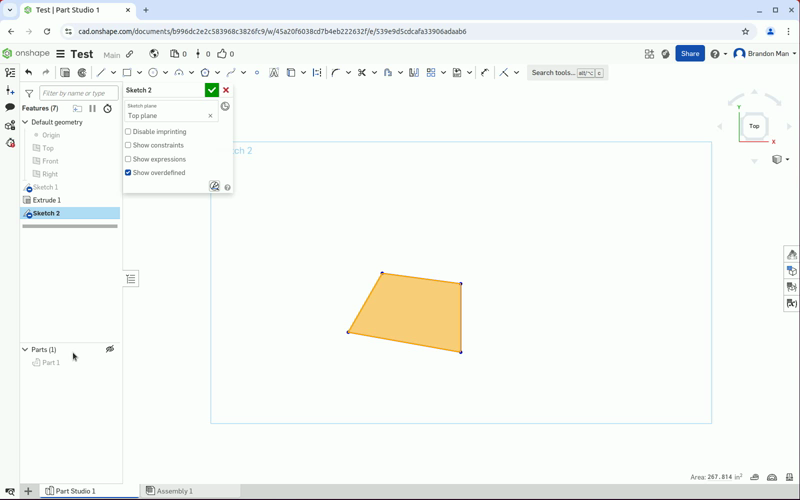
key(shift+e)
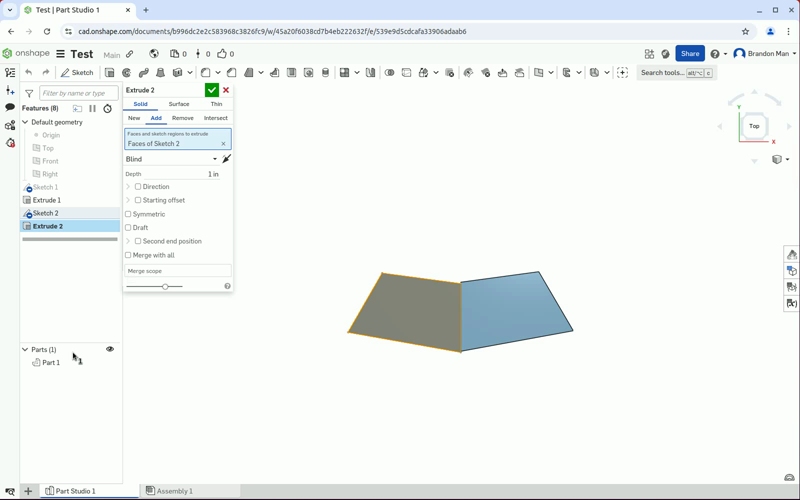
mouse_move(143, 106)
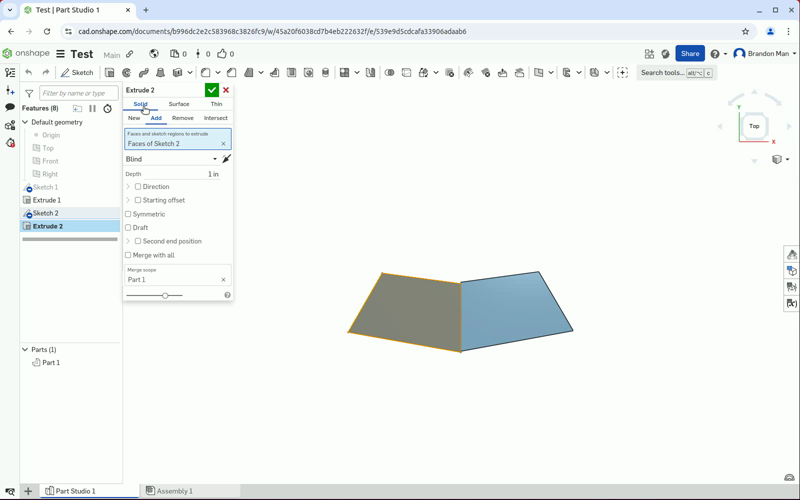
click(143, 106)
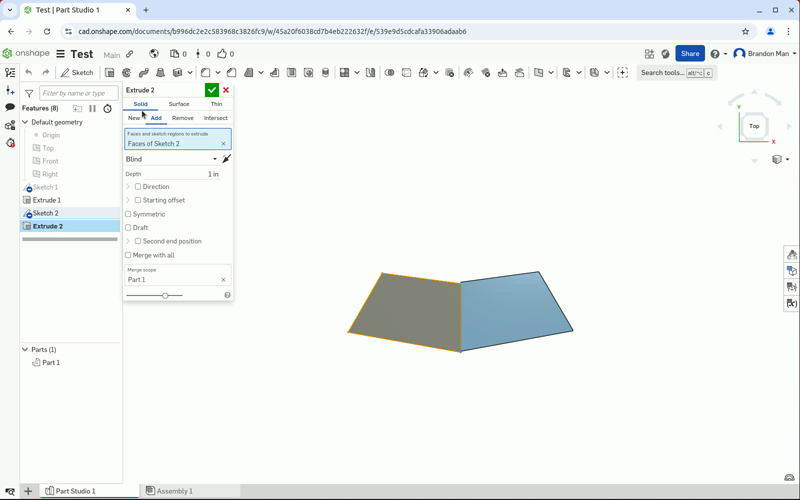
mouse_move(137, 120)
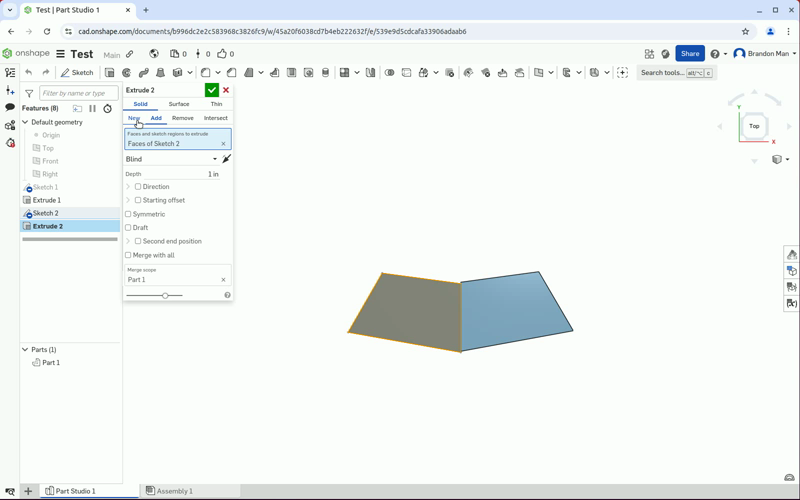
click(137, 120)
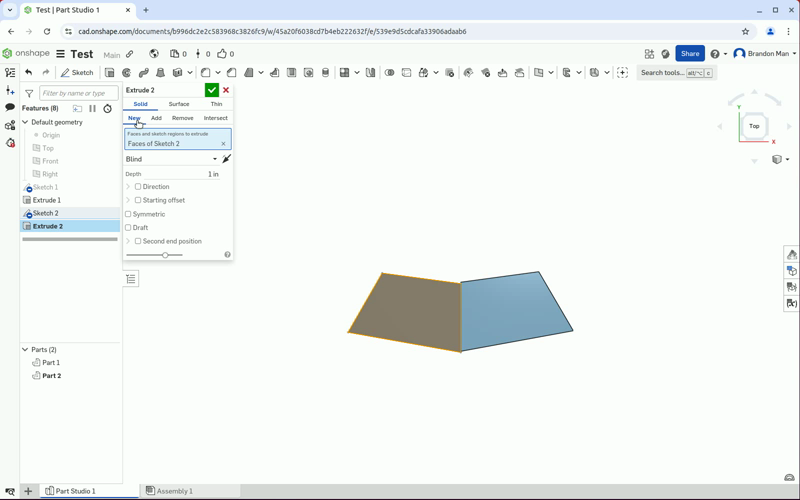
key(tab, 4)
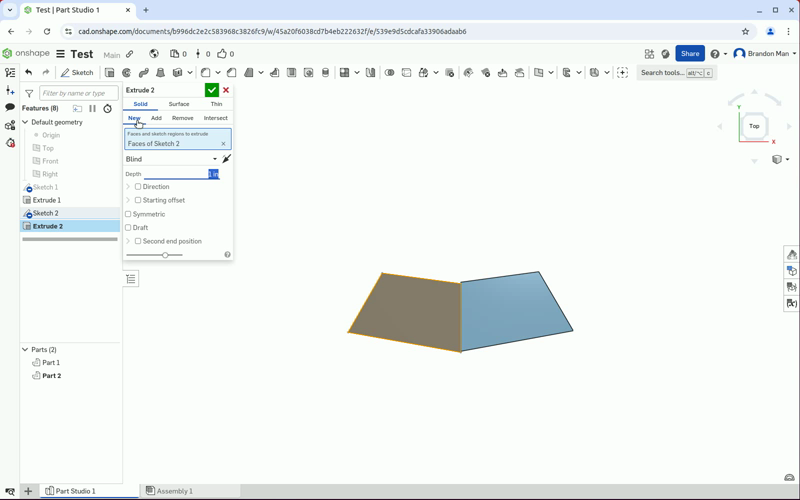
text(1.444)
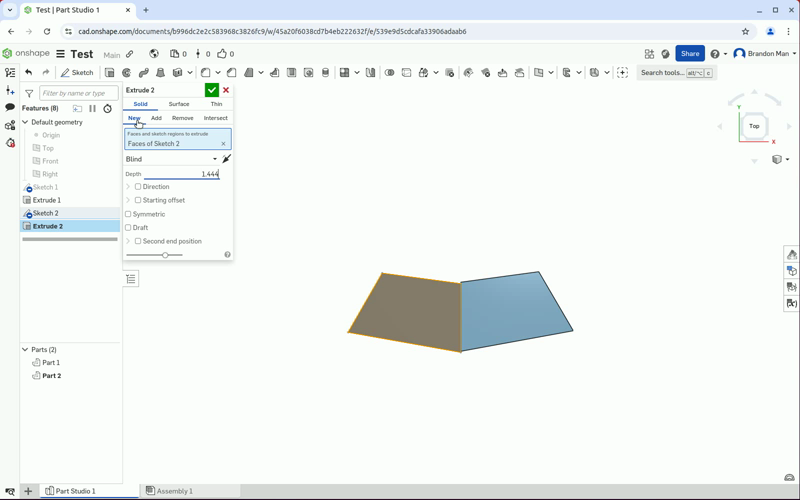
key(enter)
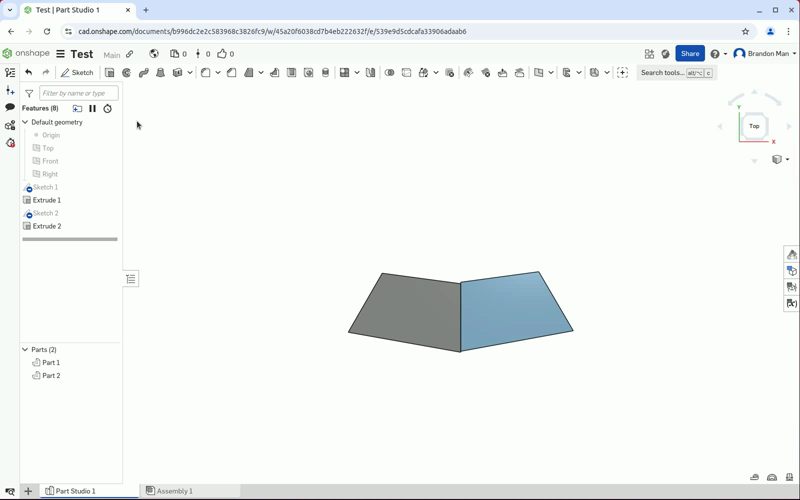
key(shift+h)
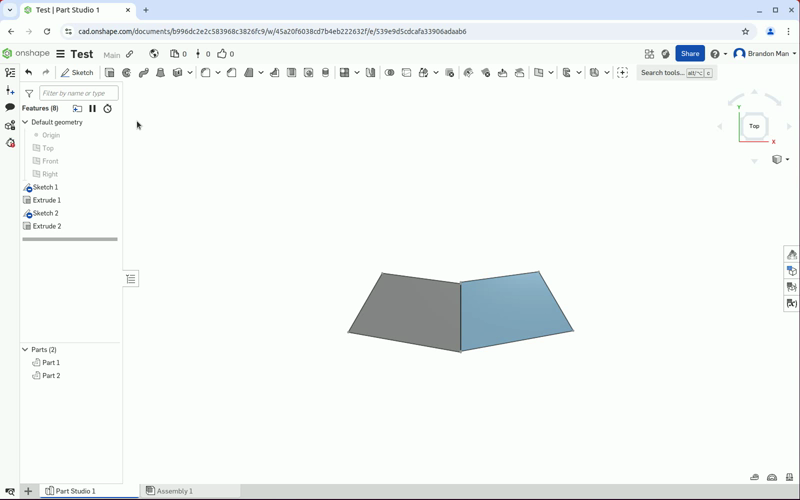
key(shift+h)
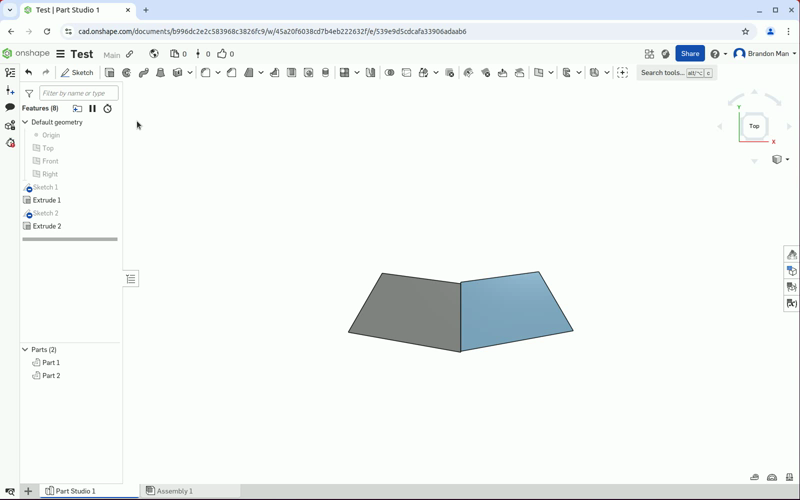
mouse_move(73, 189)
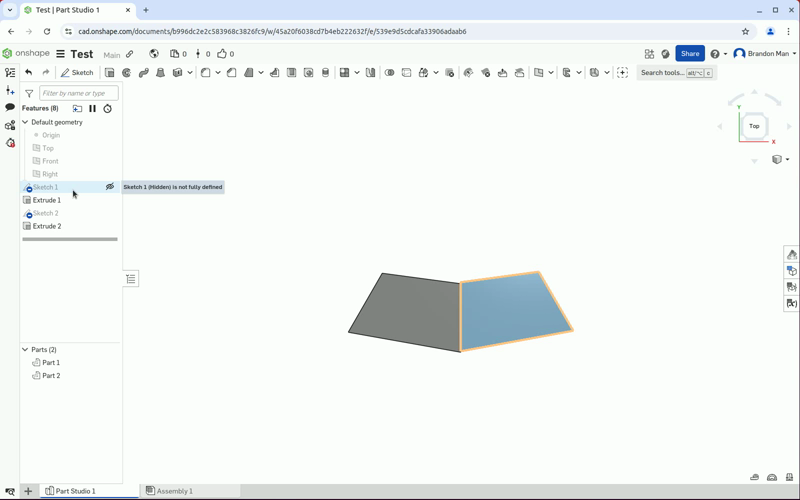
click(73, 189)
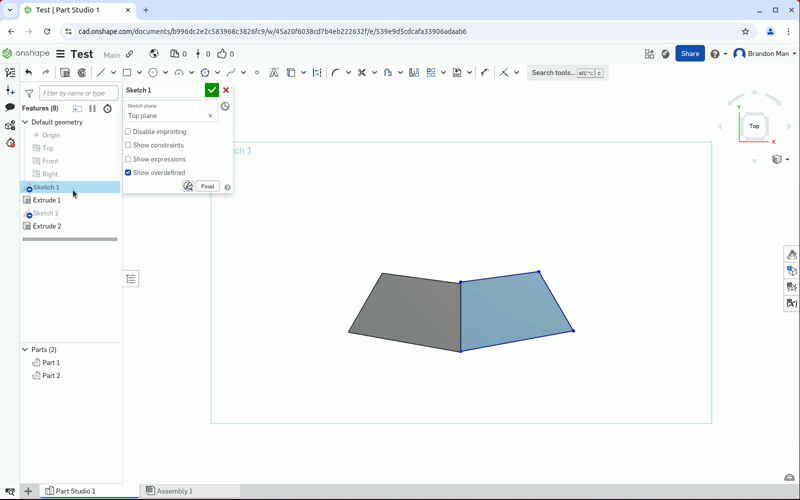
mouse_move(229, 92)
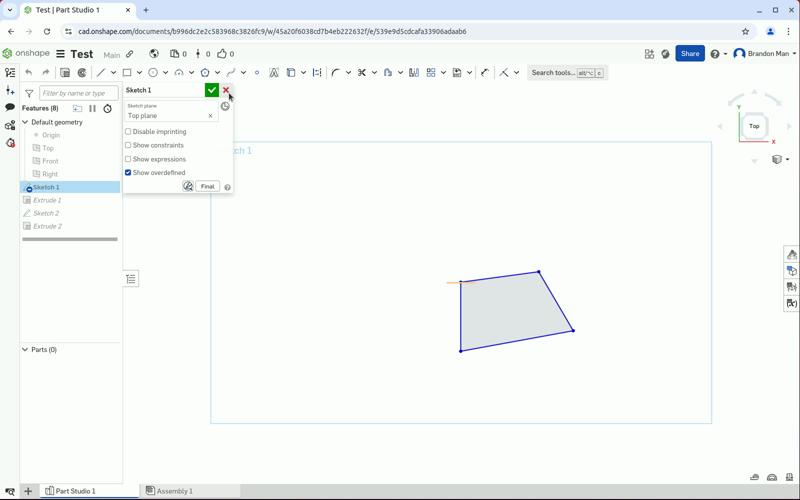
click(229, 92)
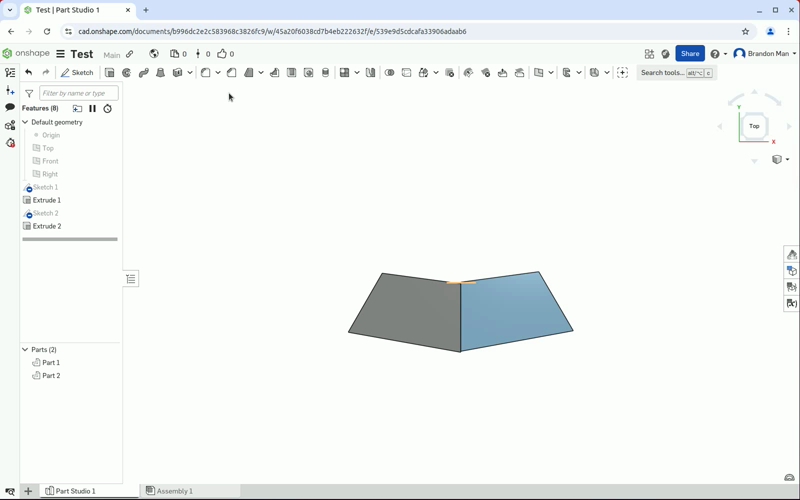
mouse_move(541, 75)
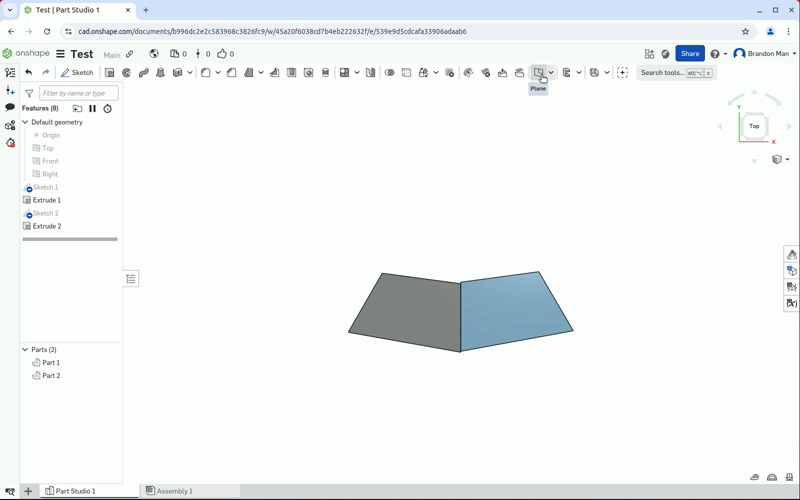
click(541, 75)
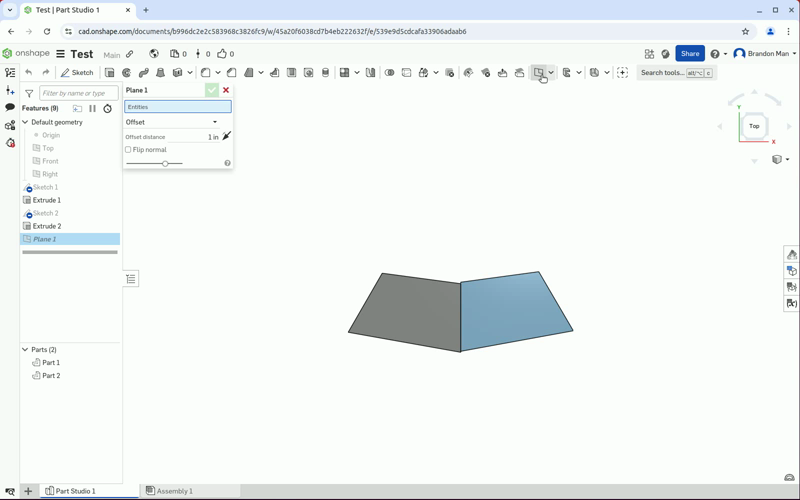
mouse_move(73, 150)
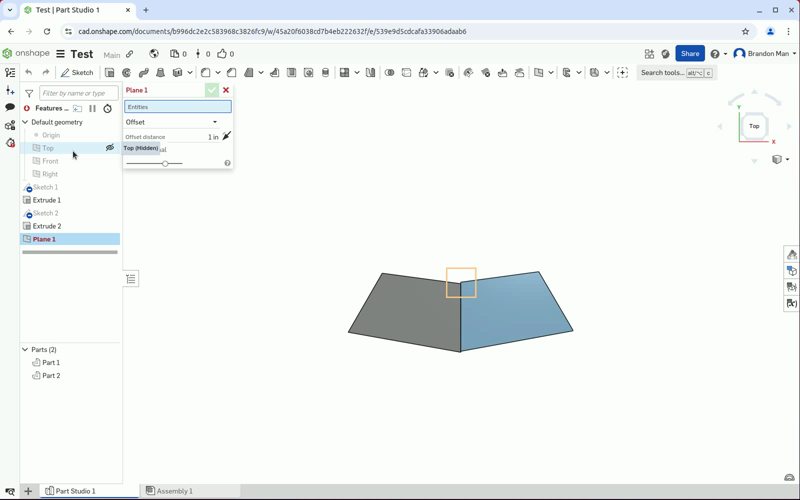
click(73, 150)
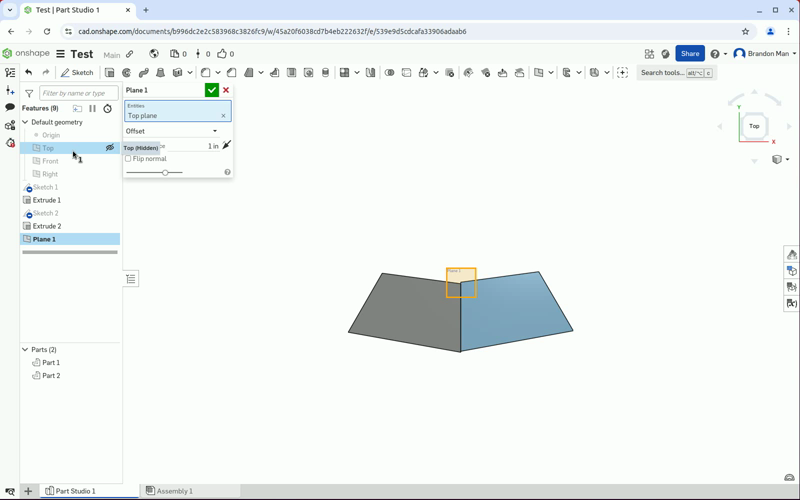
key(tab, 2)
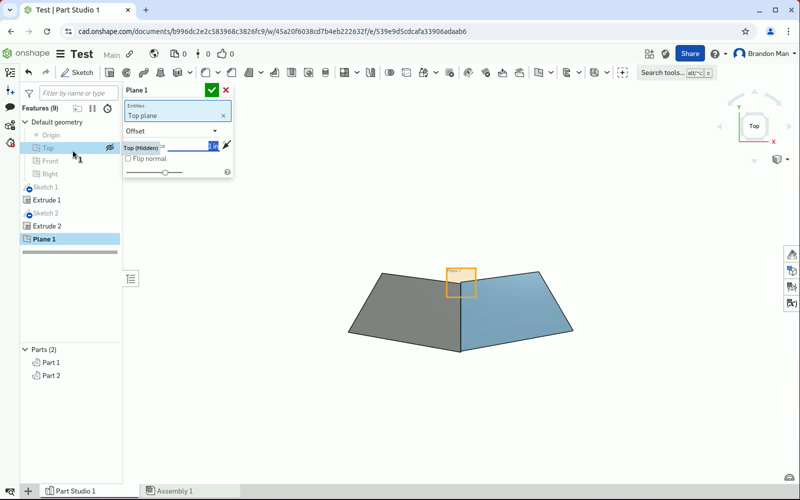
text(1.448)
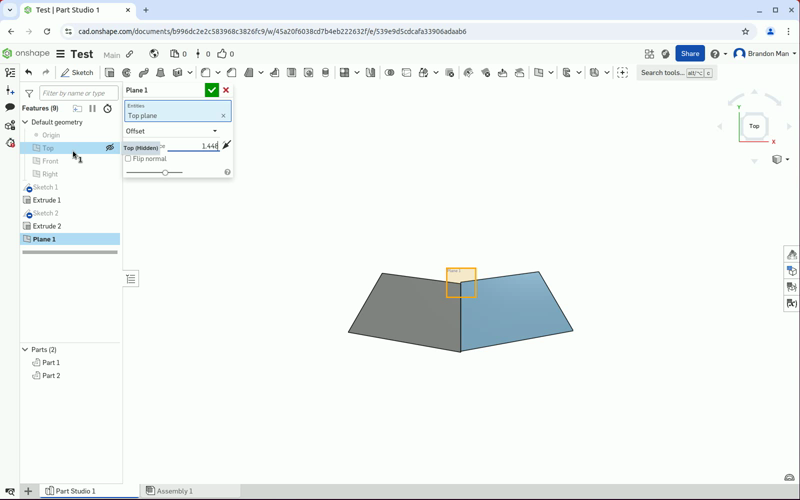
key(enter, 2)
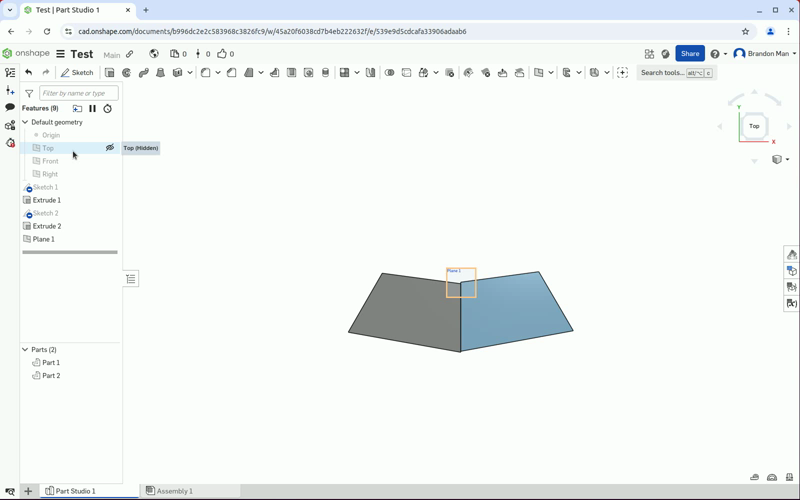
key(shift+s)
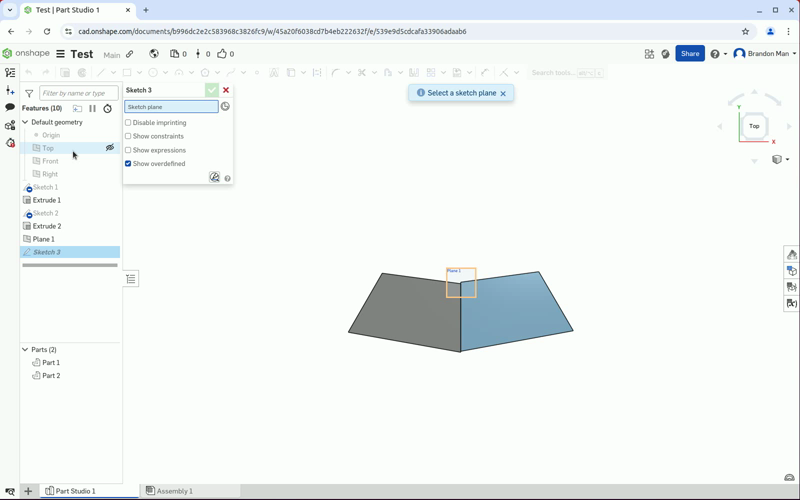
mouse_move(73, 241)
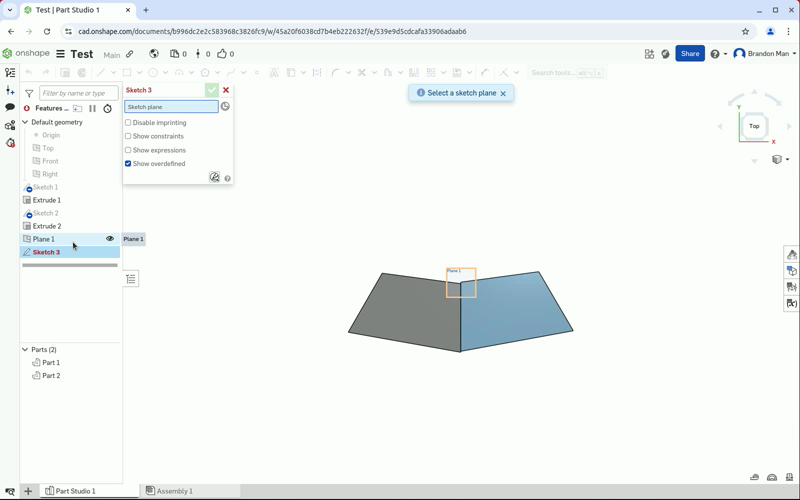
click(73, 241)
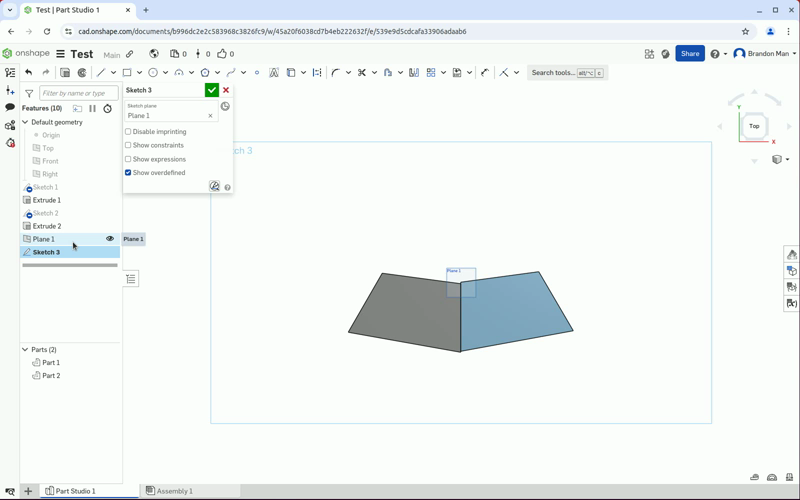
mouse_move(73, 352)
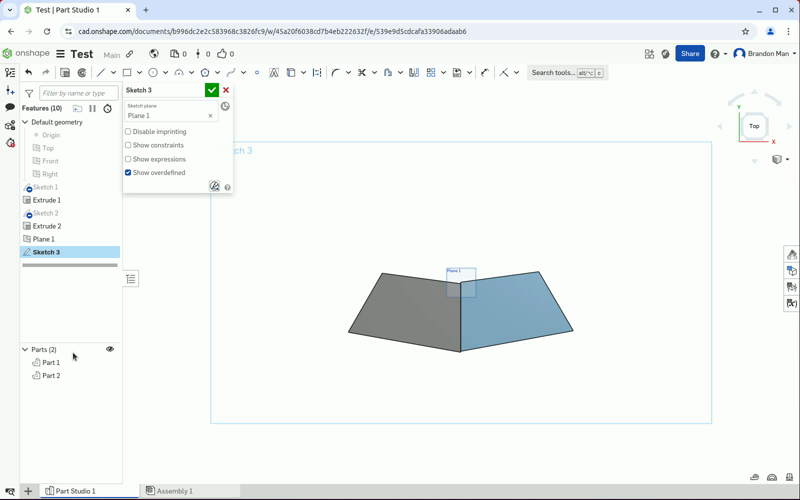
key(y)
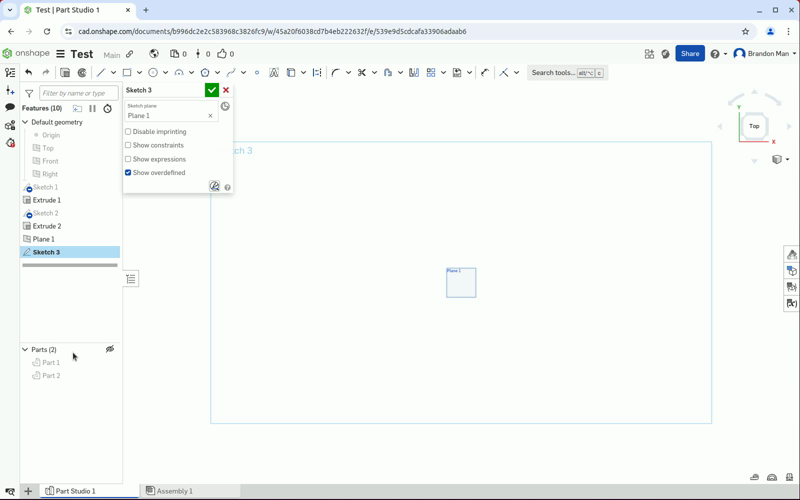
key(l)
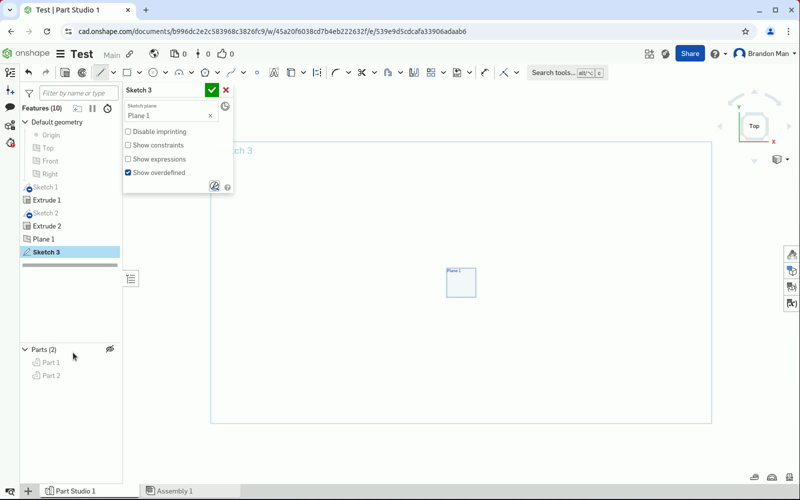
key_down(shift)
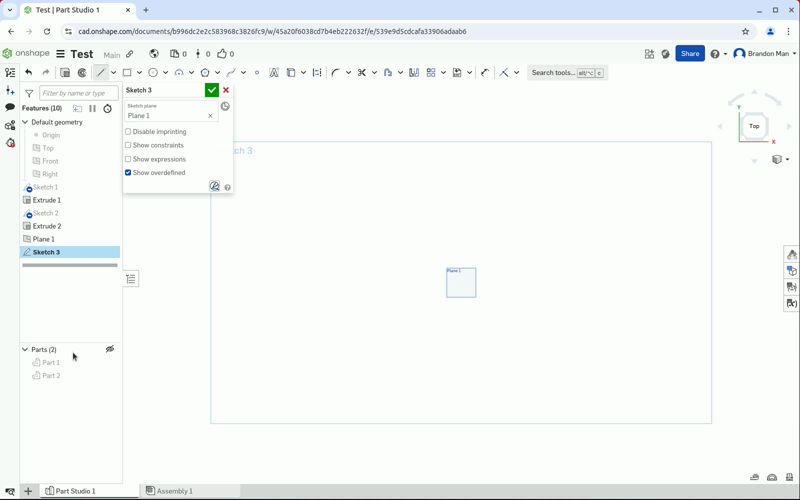
mouse_move(348, 332)
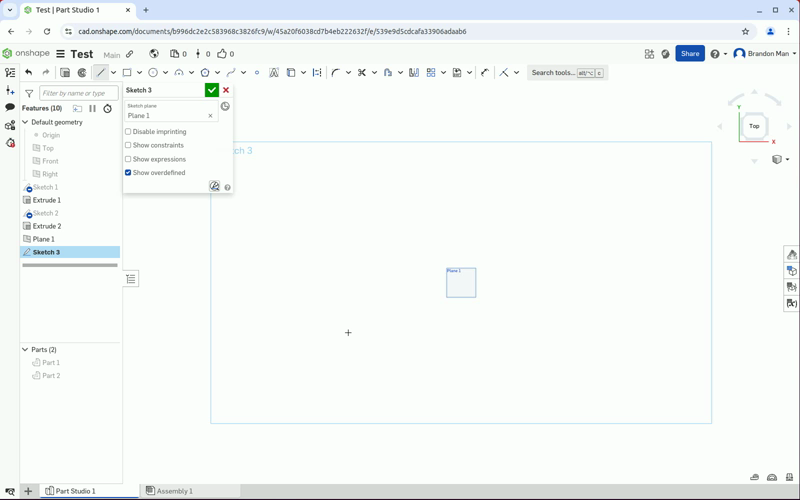
click(348, 332)
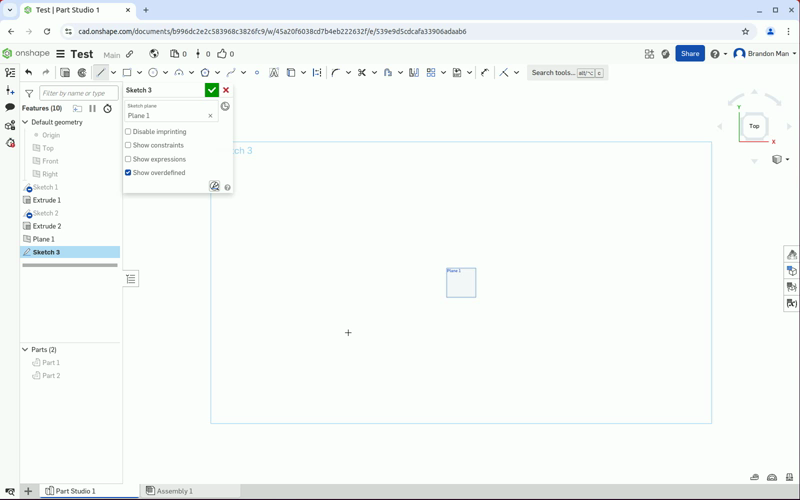
key_up(shift)
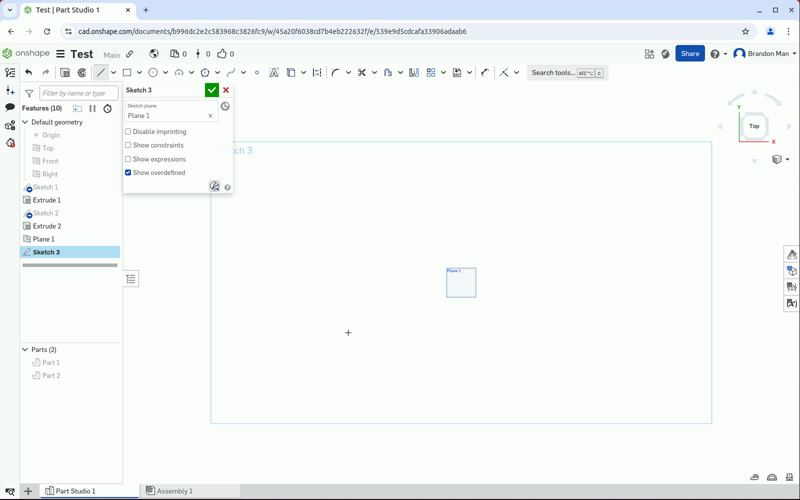
key_down(shift)
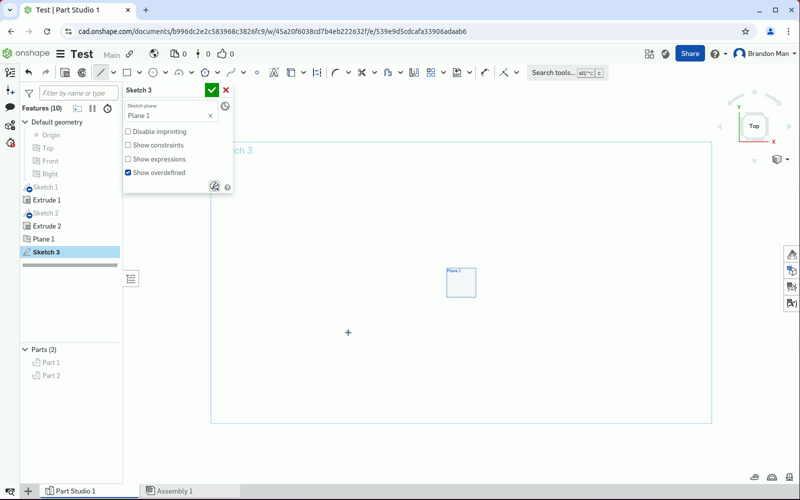
mouse_move(378, 332)
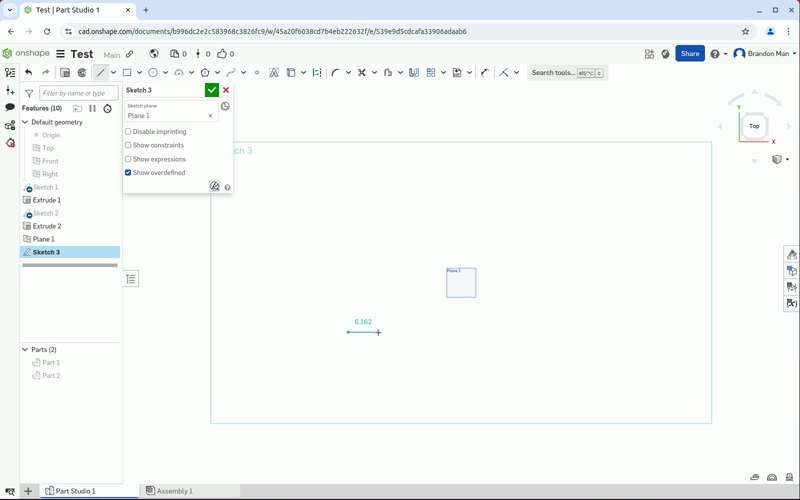
mouse_move(355, 334)
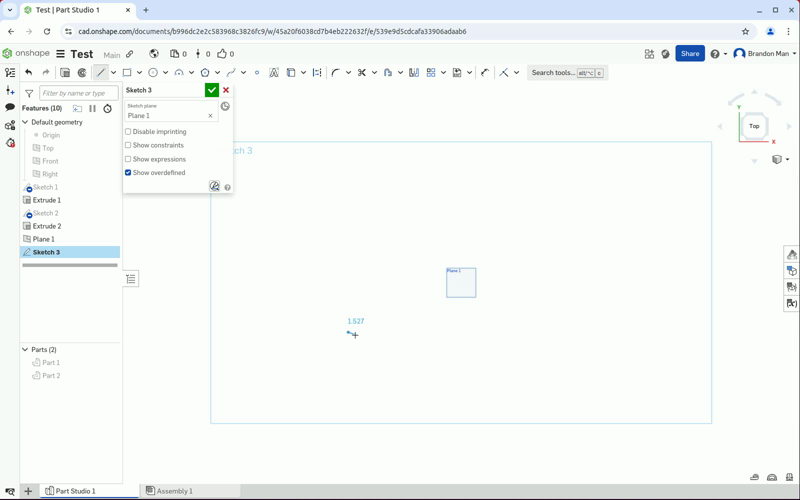
click(355, 334)
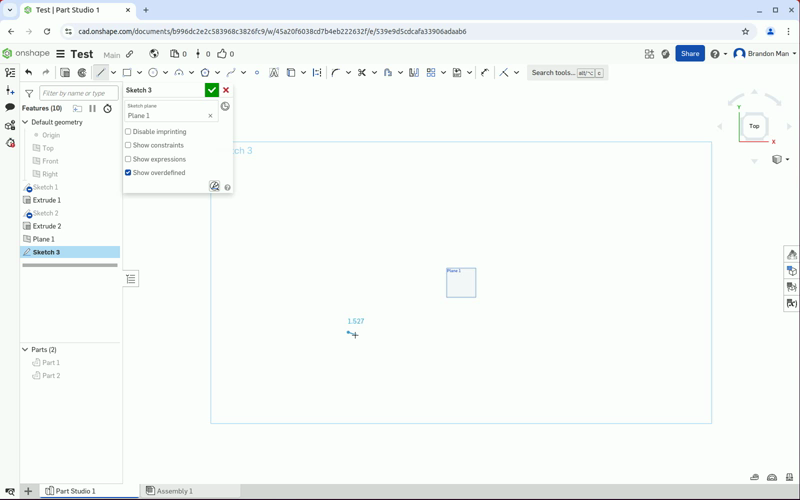
key_up(shift)
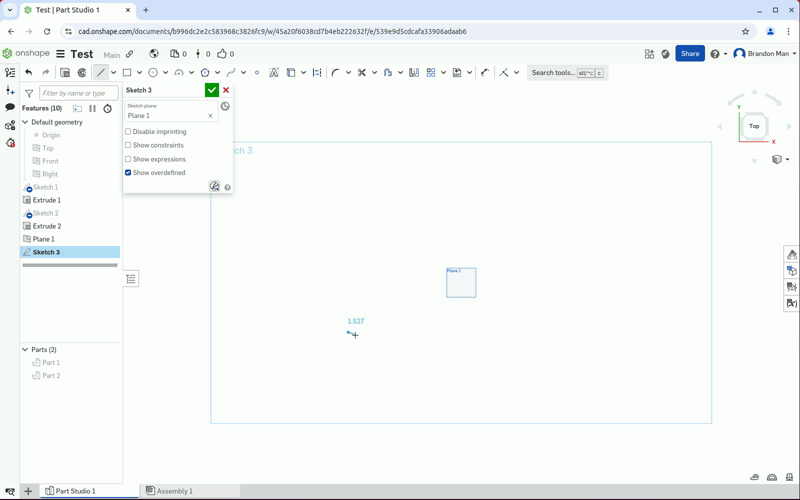
key_down(shift)
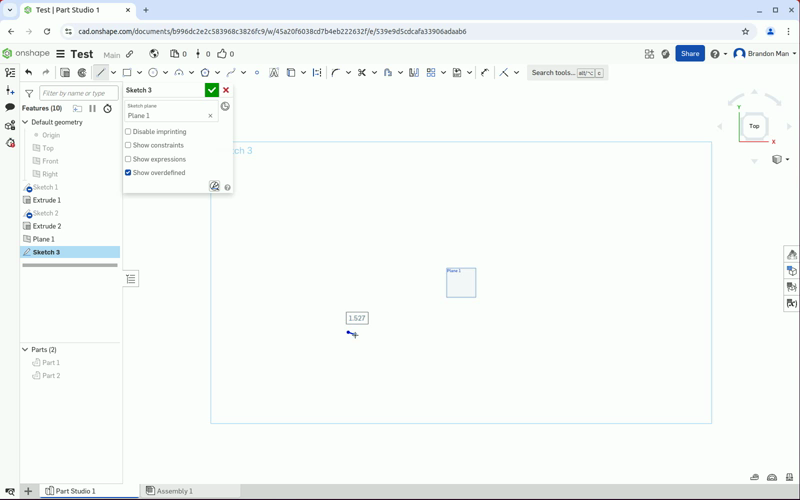
mouse_move(386, 280)
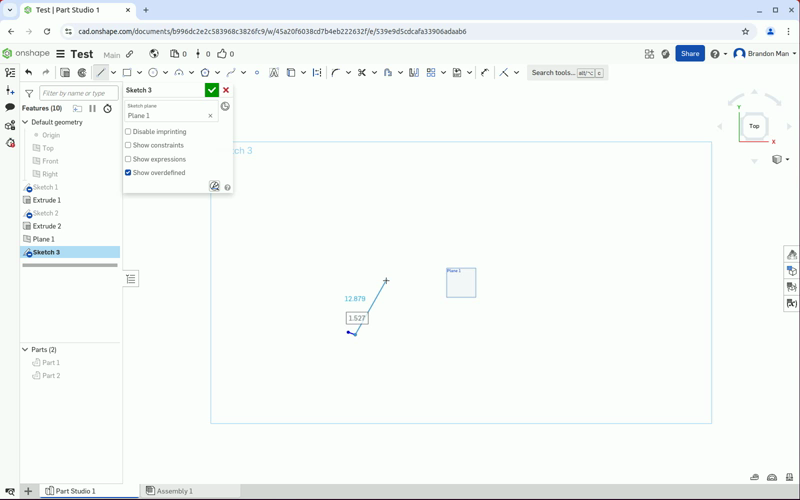
click(386, 280)
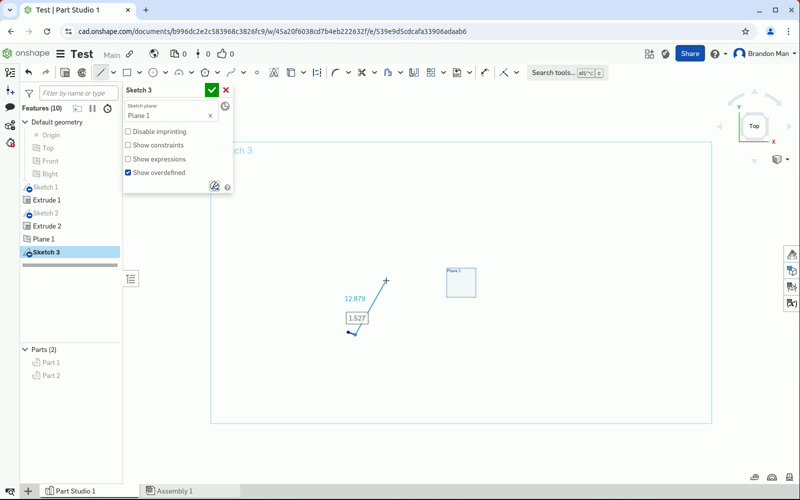
key_up(shift)
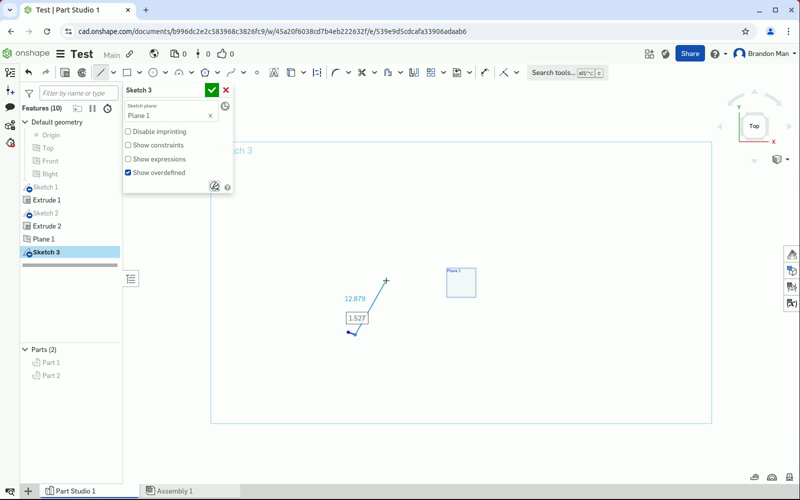
key_down(shift)
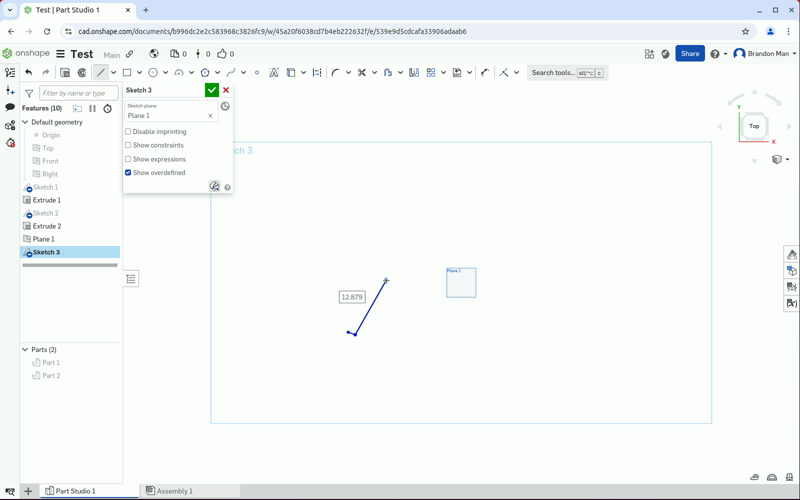
mouse_move(461, 289)
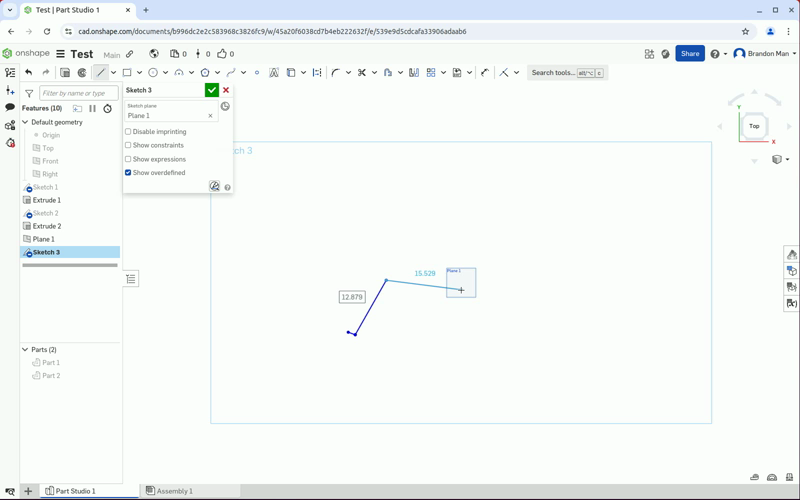
click(461, 289)
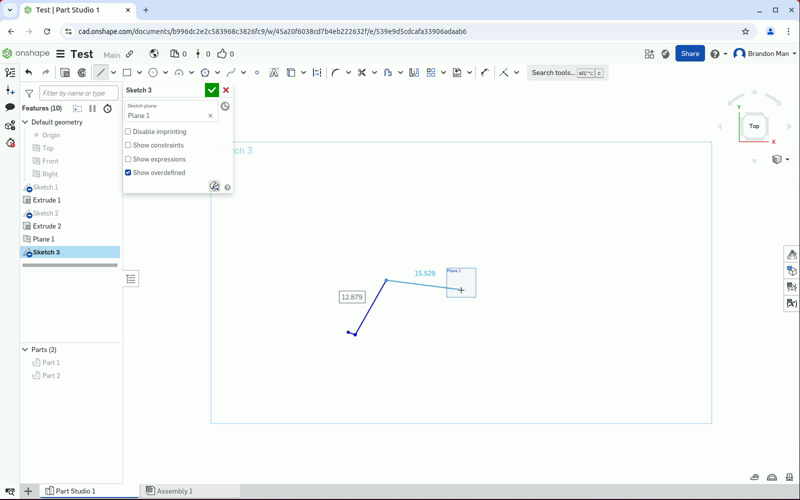
key_up(shift)
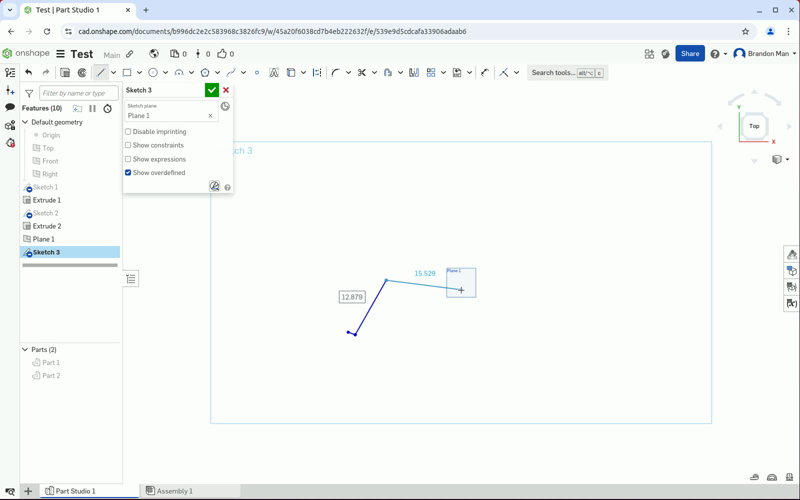
key_down(shift)
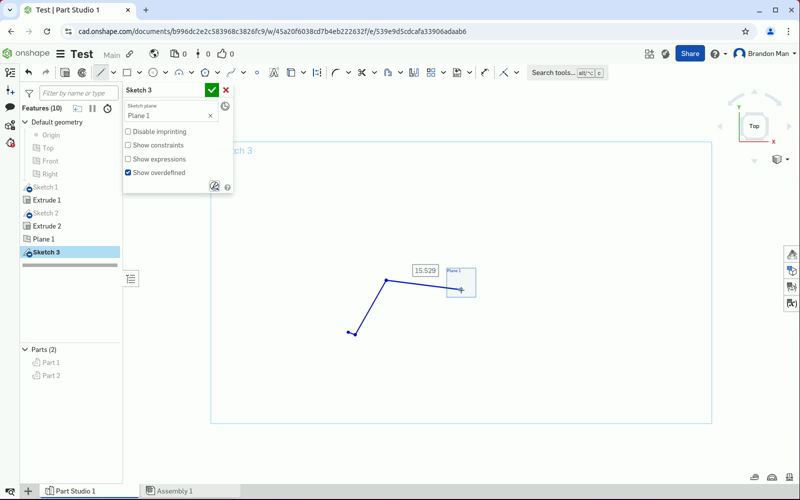
mouse_move(534, 280)
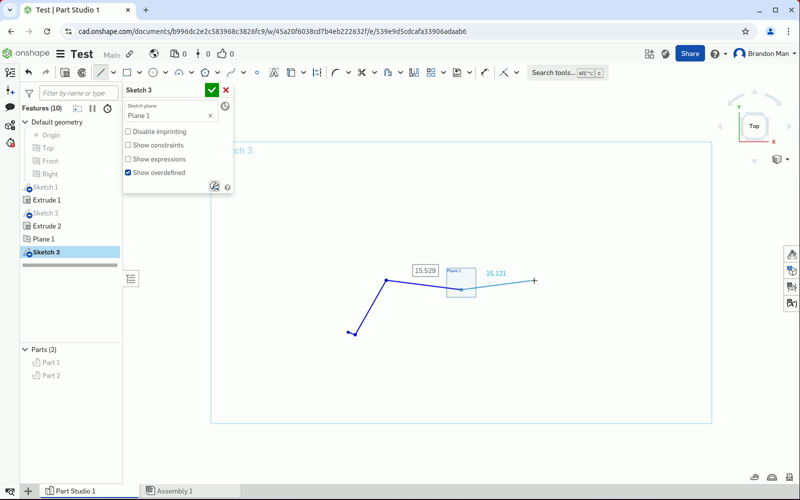
click(534, 280)
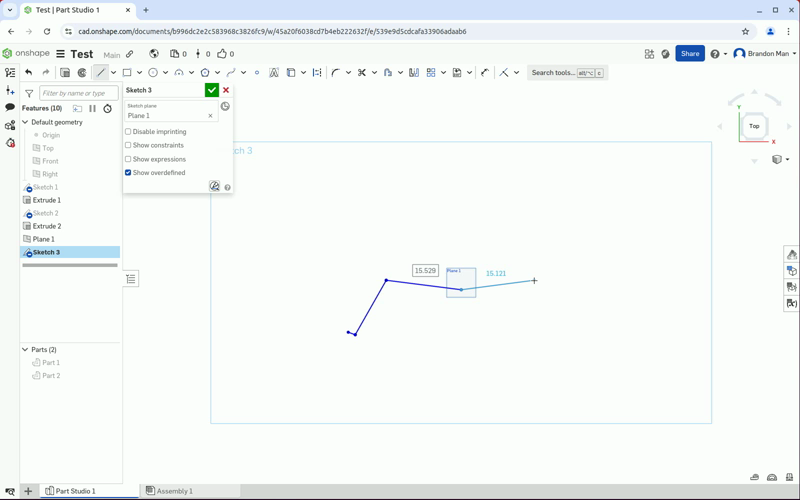
key_up(shift)
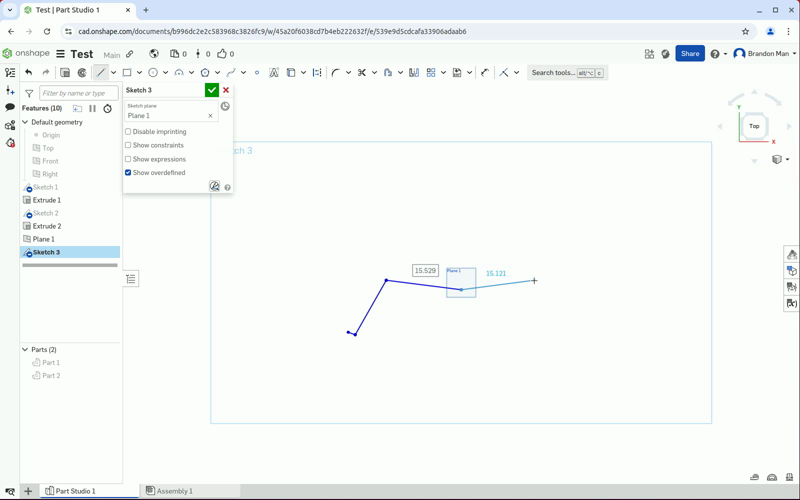
key_down(shift)
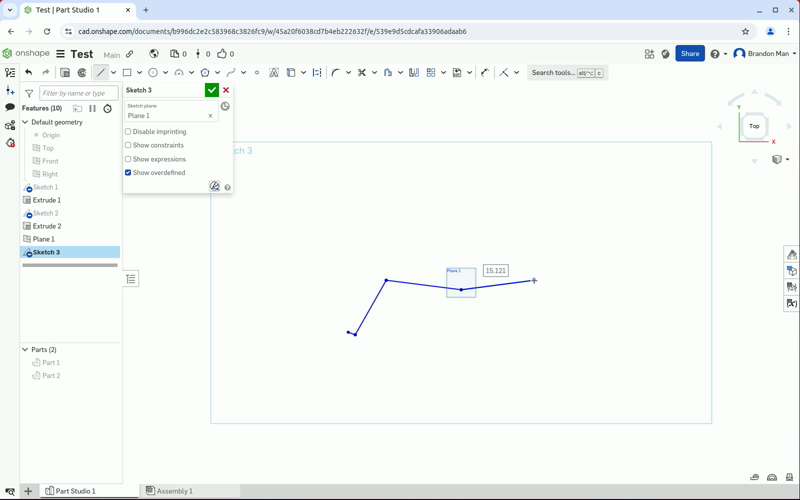
mouse_move(564, 334)
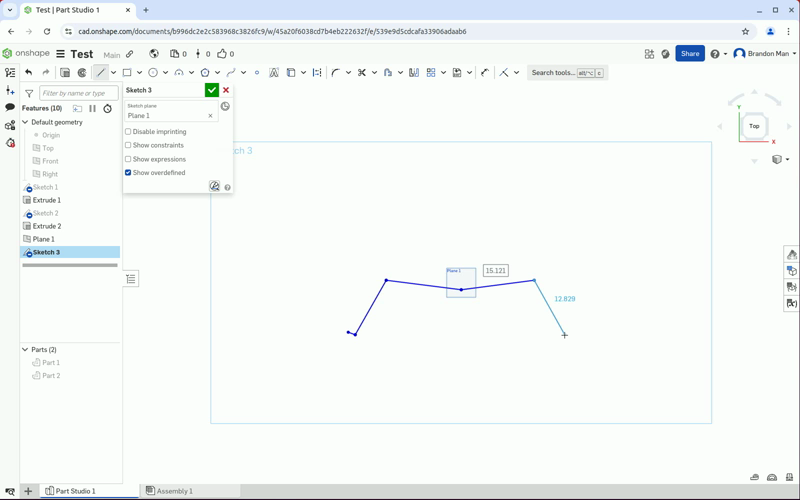
click(564, 334)
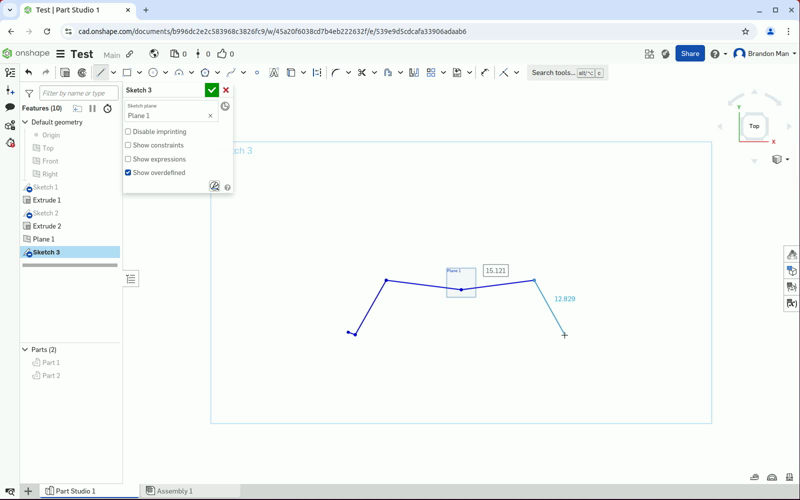
key_up(shift)
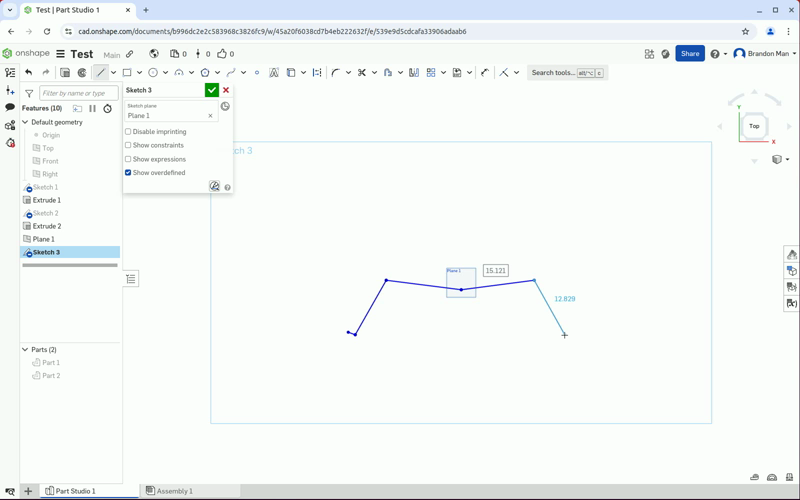
key_down(shift)
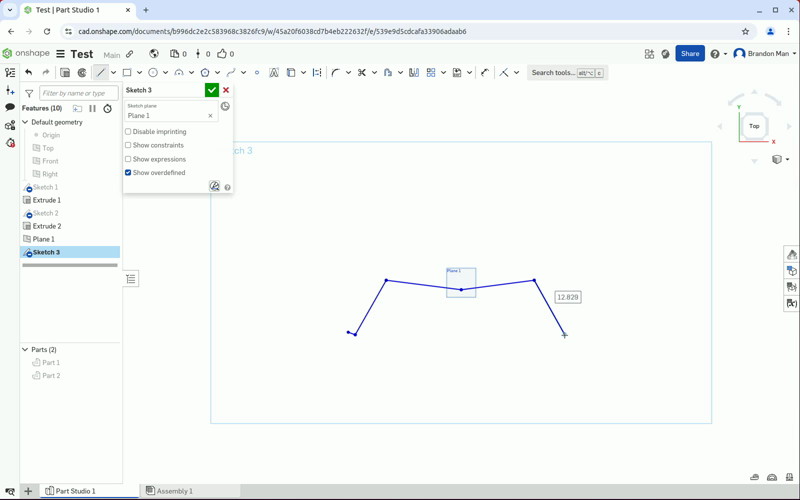
mouse_move(589, 334)
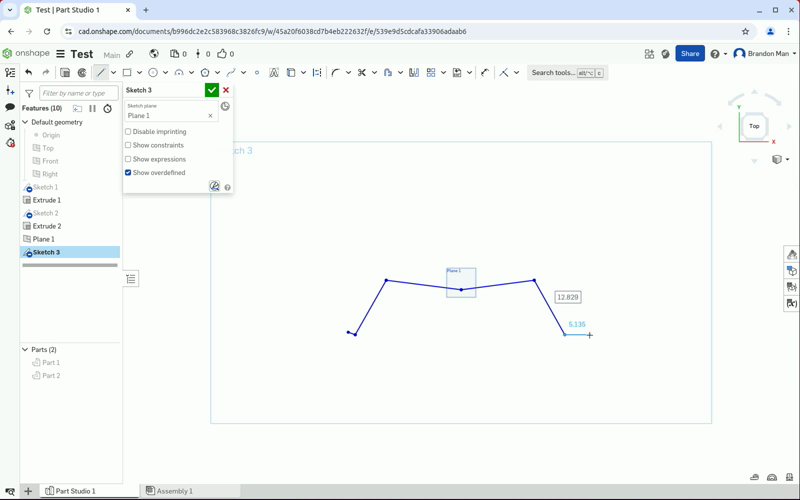
mouse_move(572, 332)
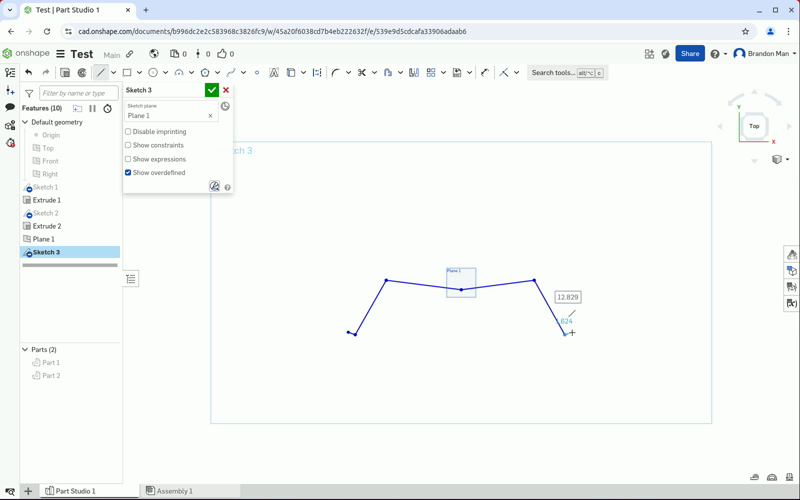
click(572, 332)
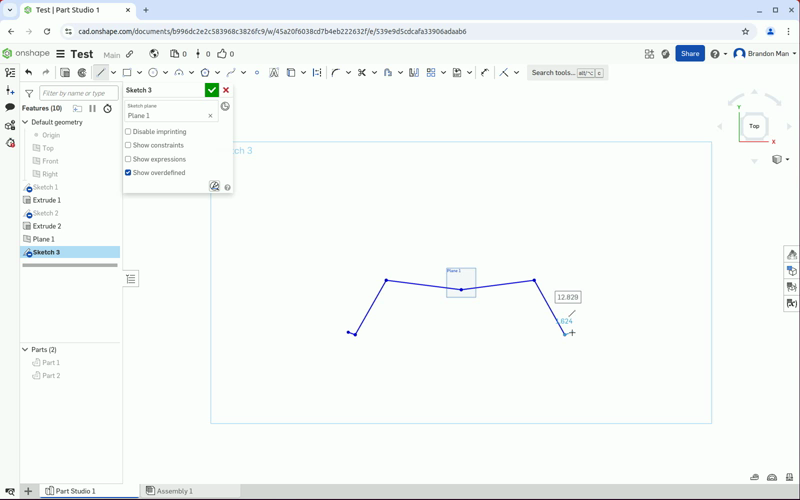
key_up(shift)
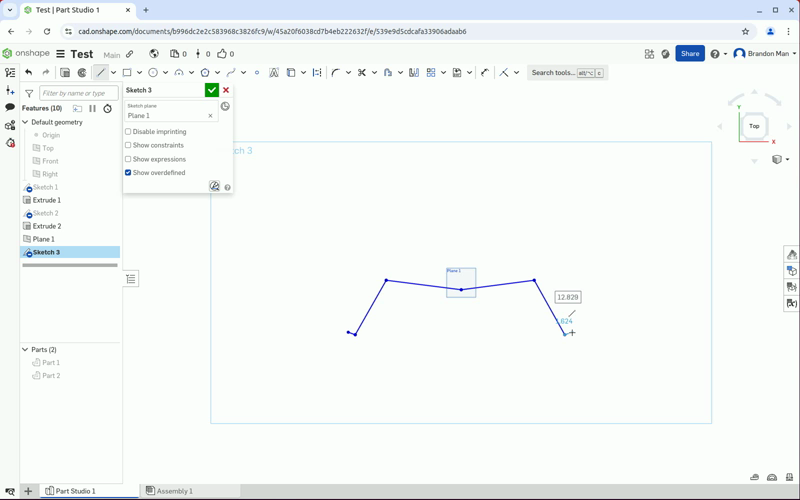
key_down(shift)
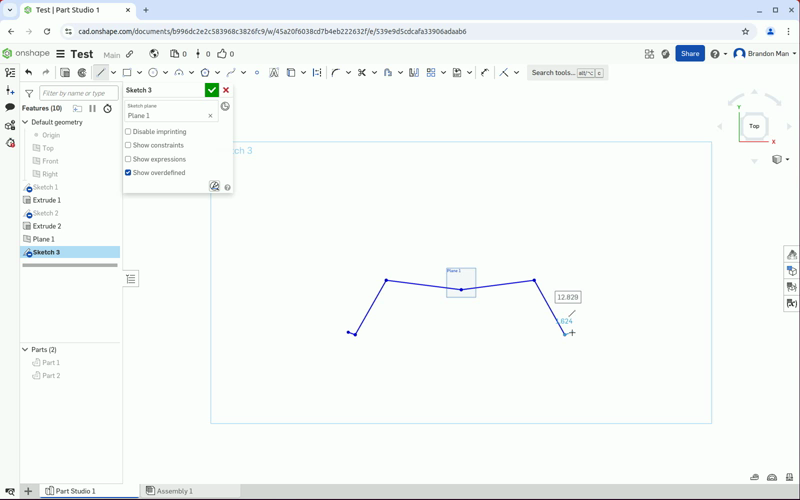
mouse_move(539, 273)
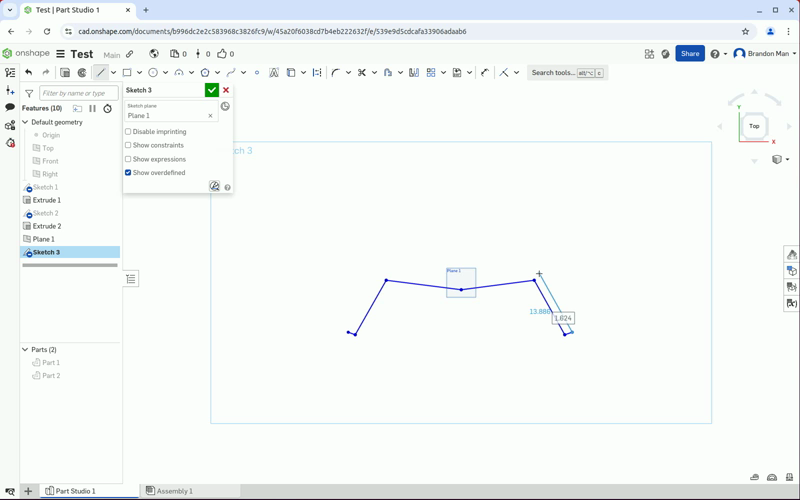
click(539, 273)
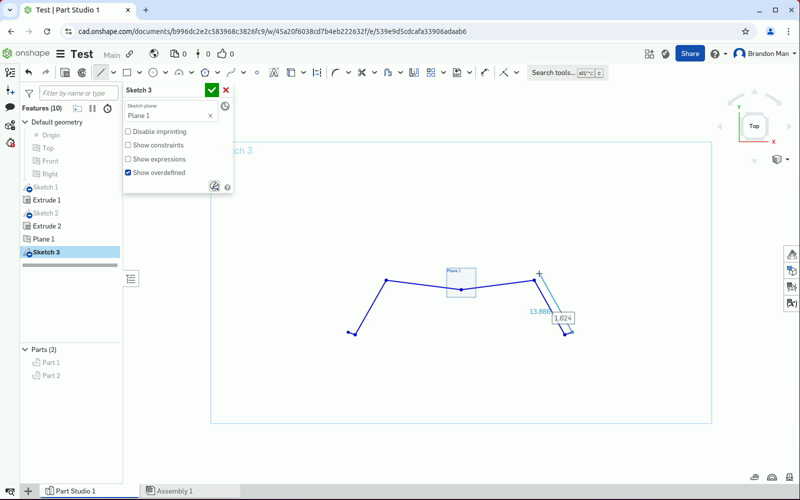
key_up(shift)
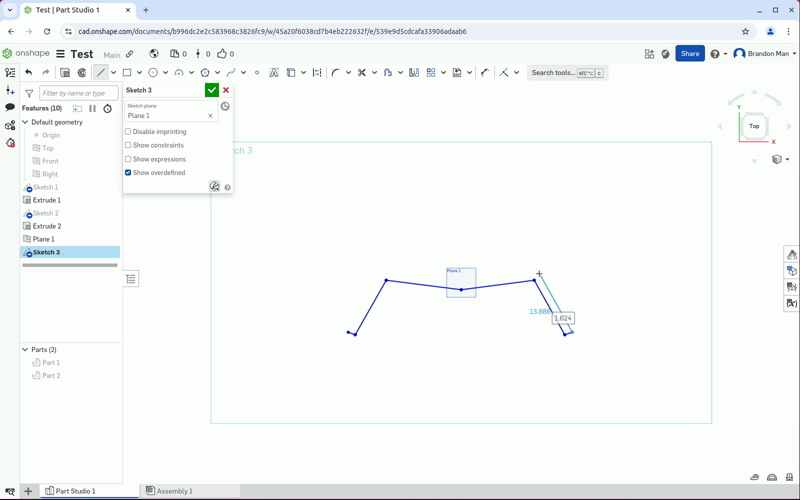
key_down(shift)
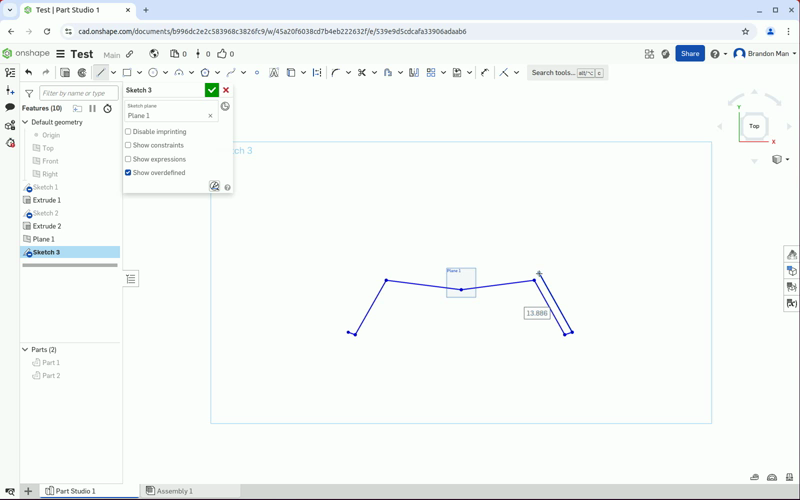
mouse_move(569, 273)
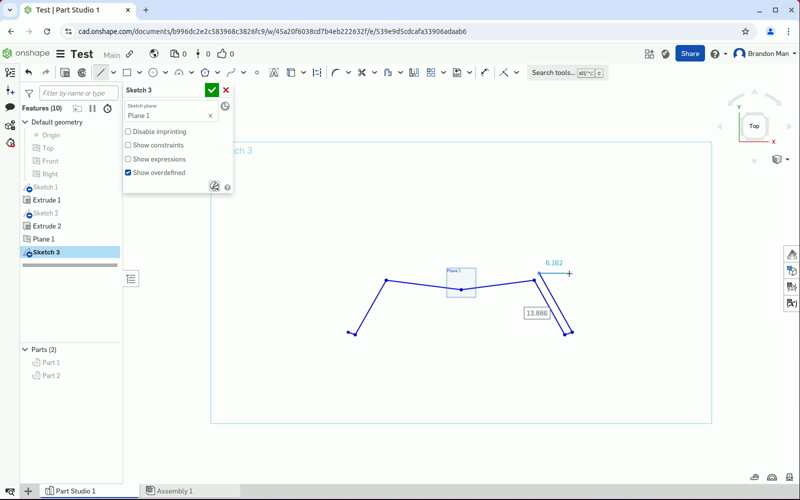
mouse_move(532, 273)
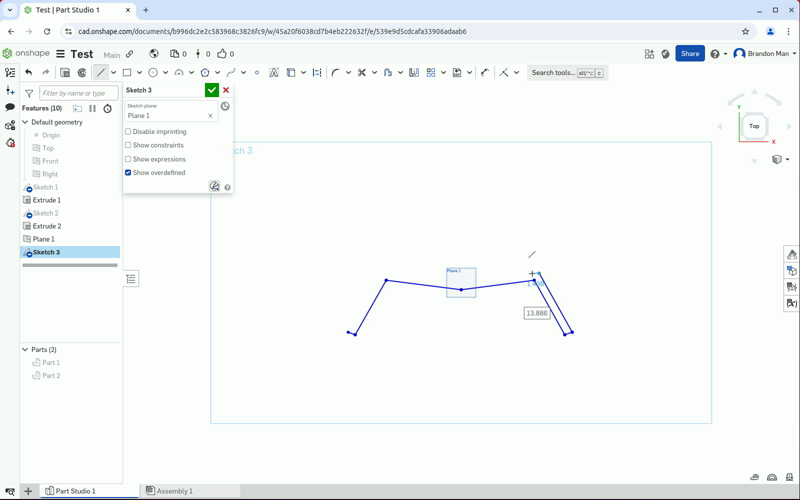
scroll(6)
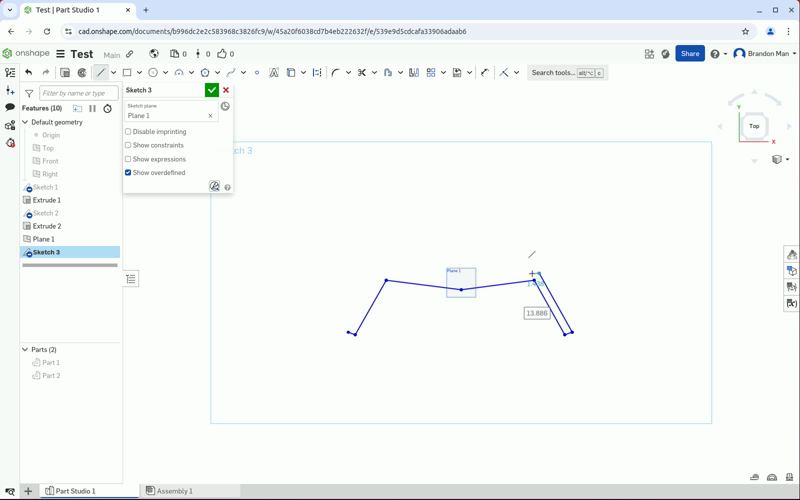
scroll(6)
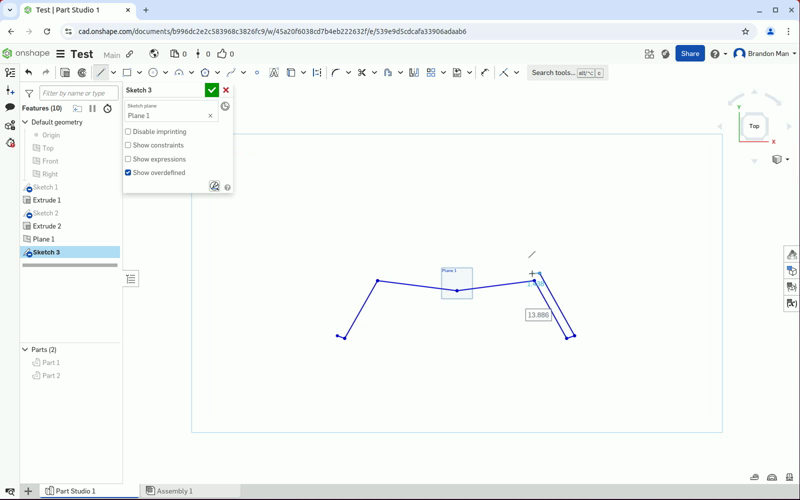
scroll(6)
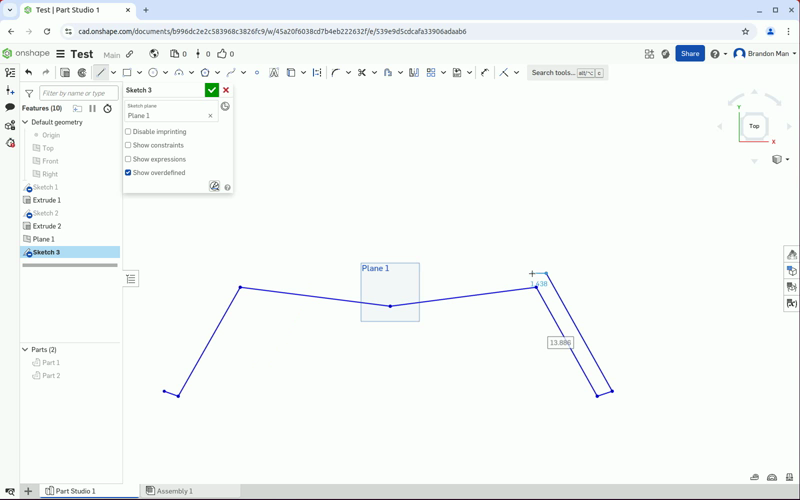
scroll(6)
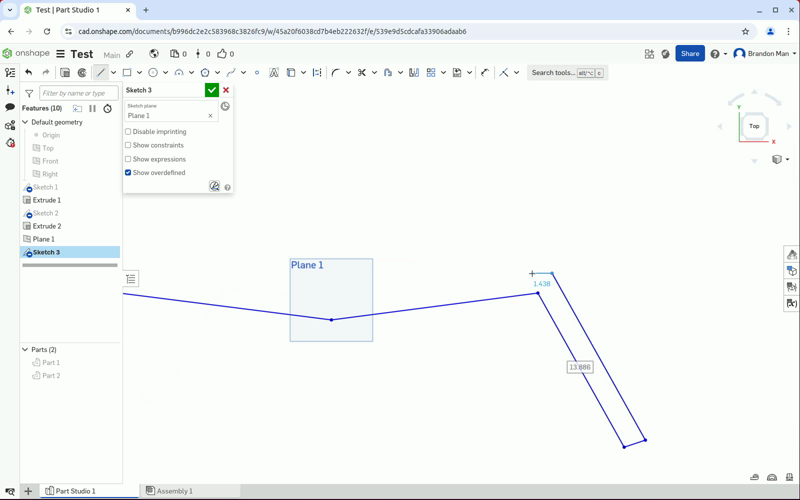
scroll(6)
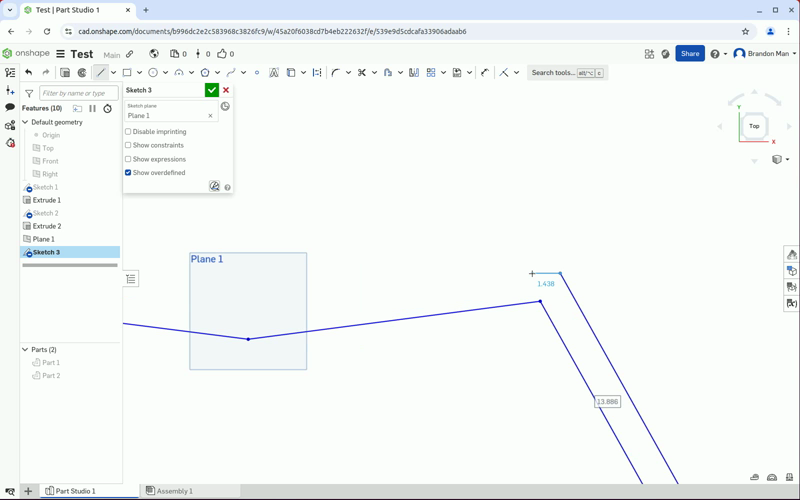
scroll(6)
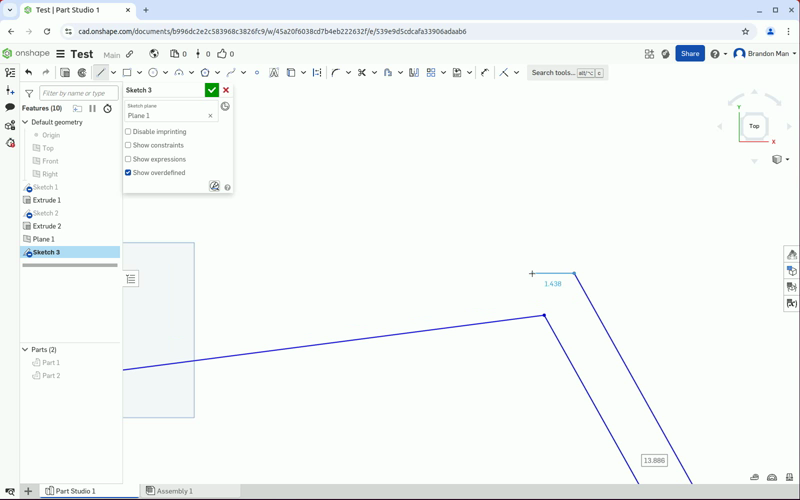
scroll(6)
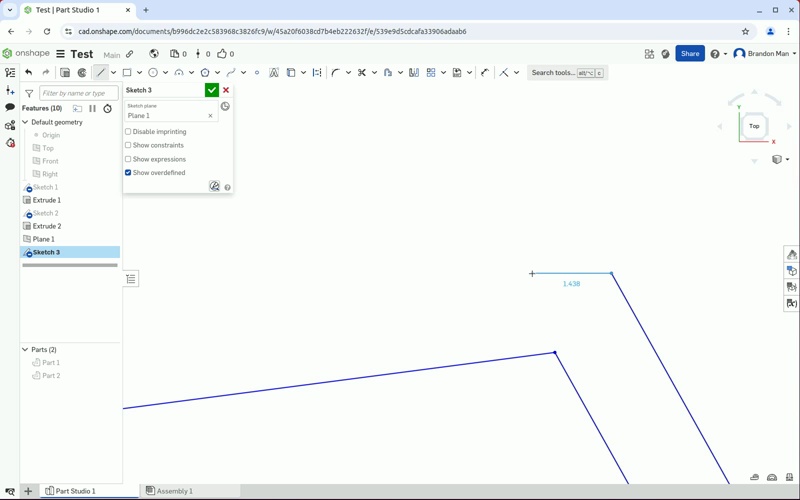
click(532, 273)
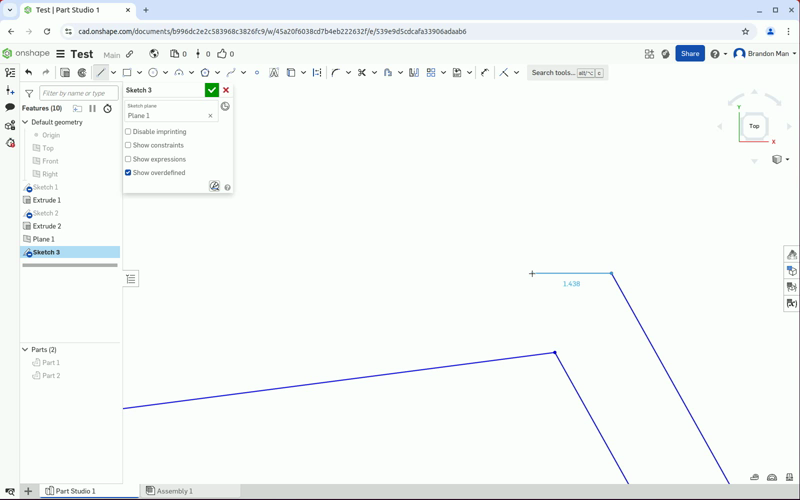
scroll(-6)
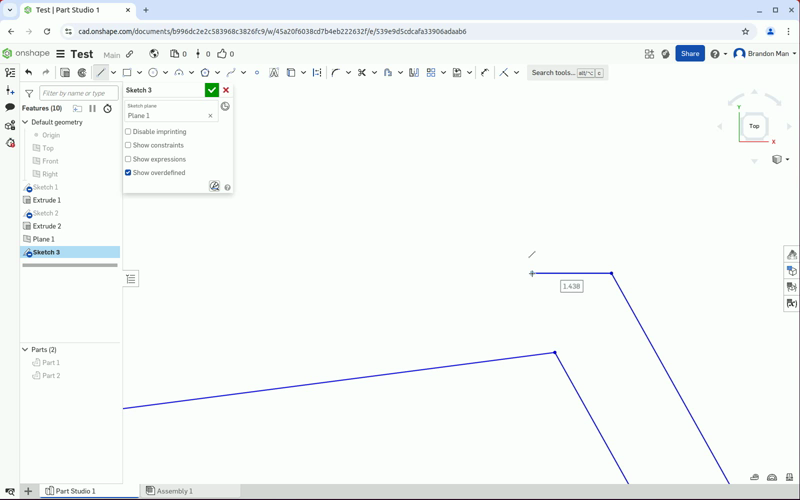
scroll(-6)
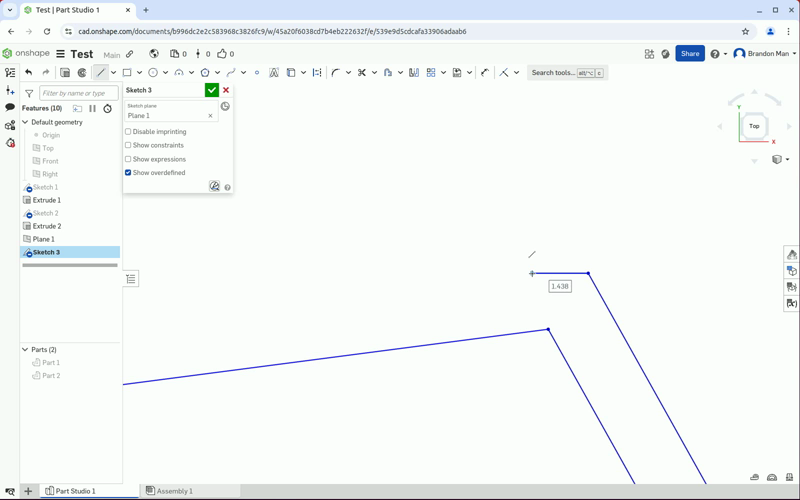
scroll(-6)
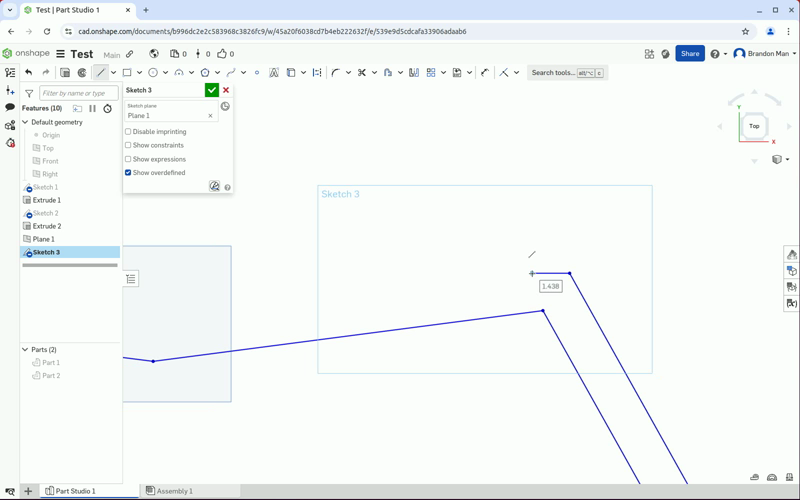
scroll(-6)
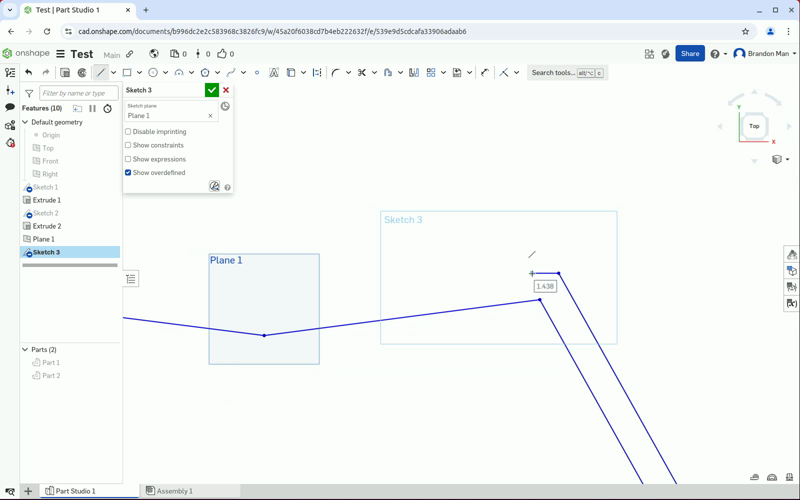
scroll(-6)
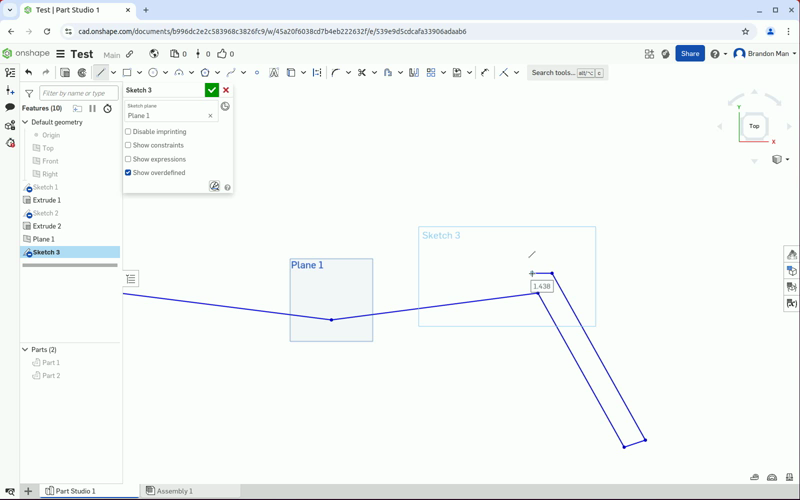
scroll(-6)
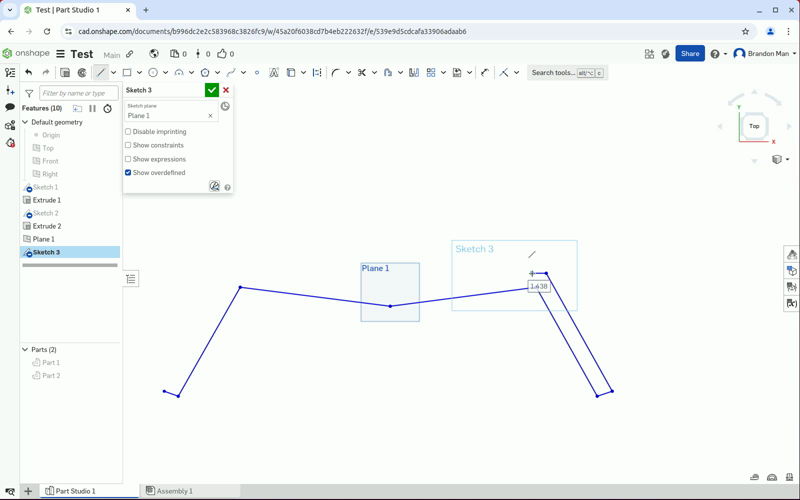
scroll(-6)
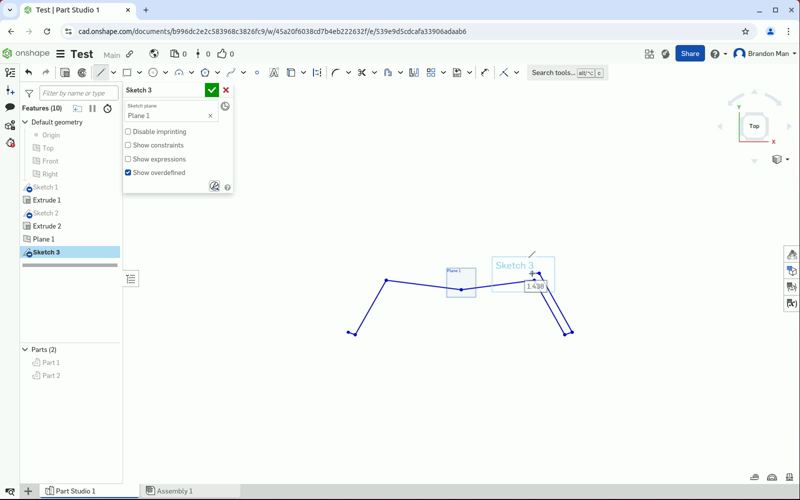
key_up(shift)
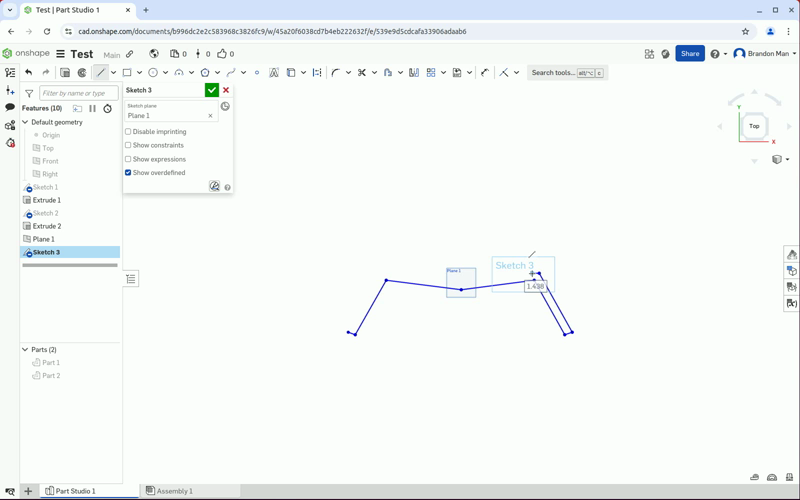
key_down(shift)
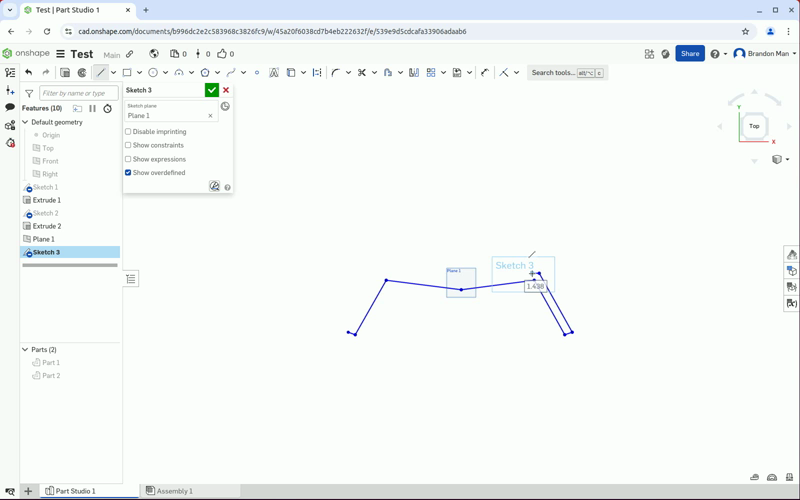
mouse_move(461, 282)
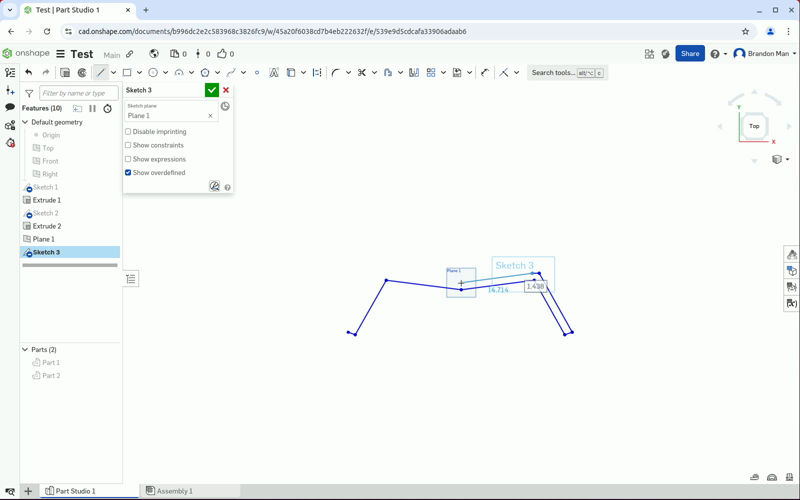
click(461, 282)
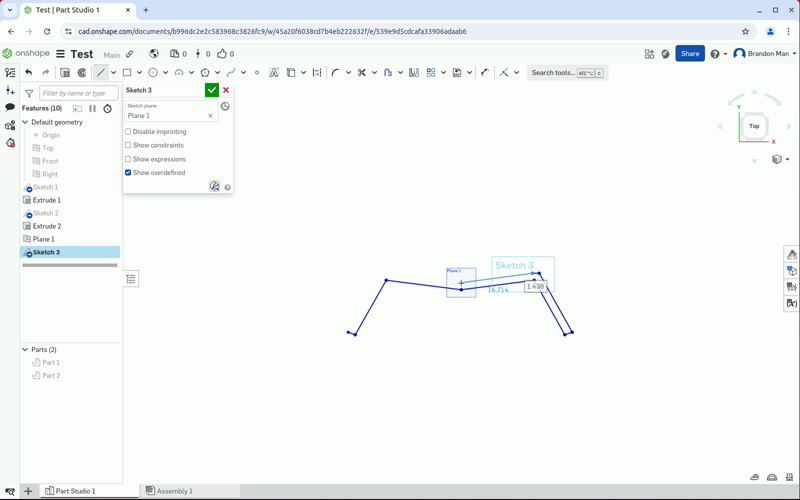
key_up(shift)
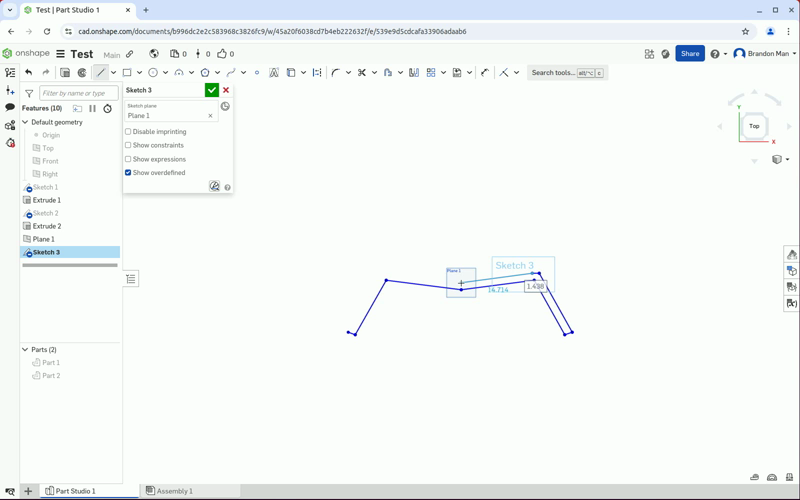
key_down(shift)
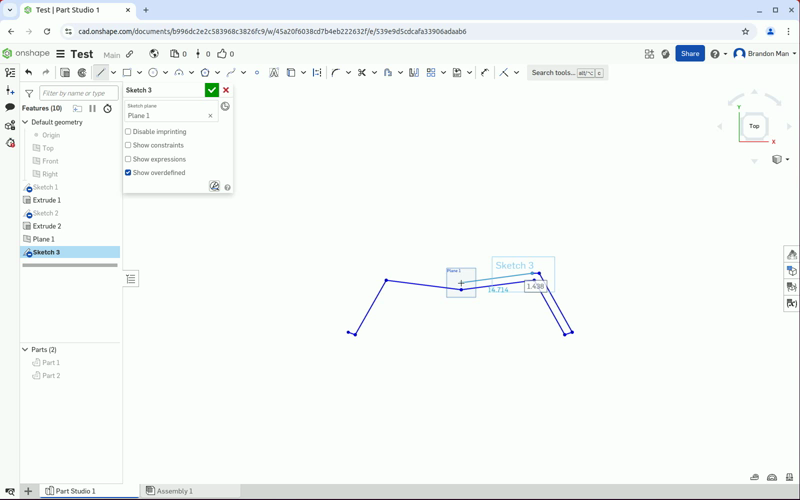
mouse_move(388, 273)
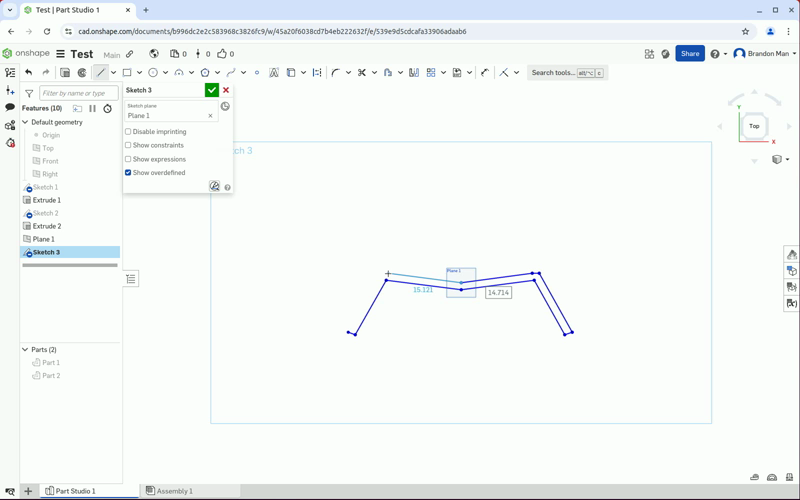
click(388, 273)
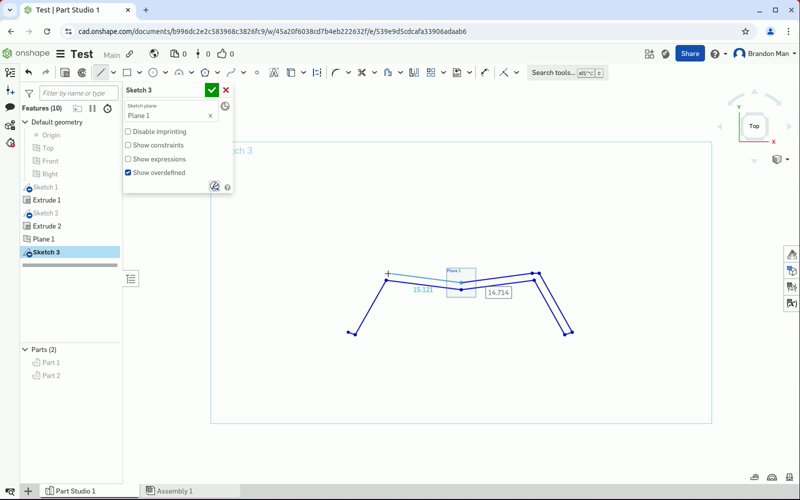
key_up(shift)
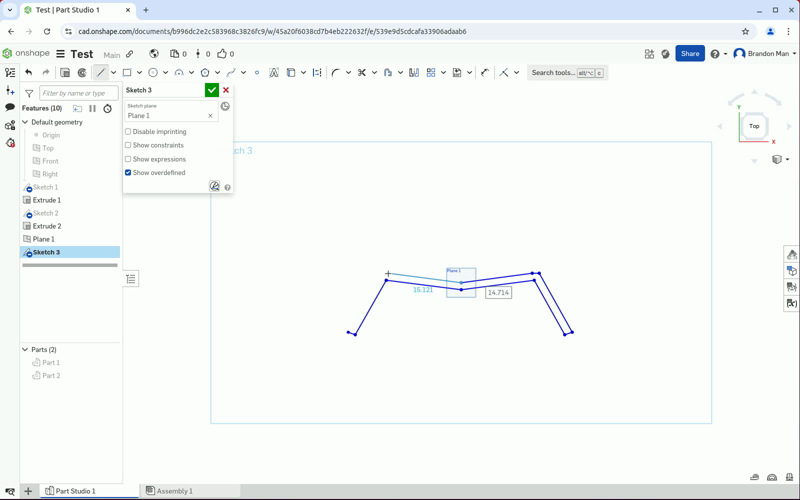
key_down(shift)
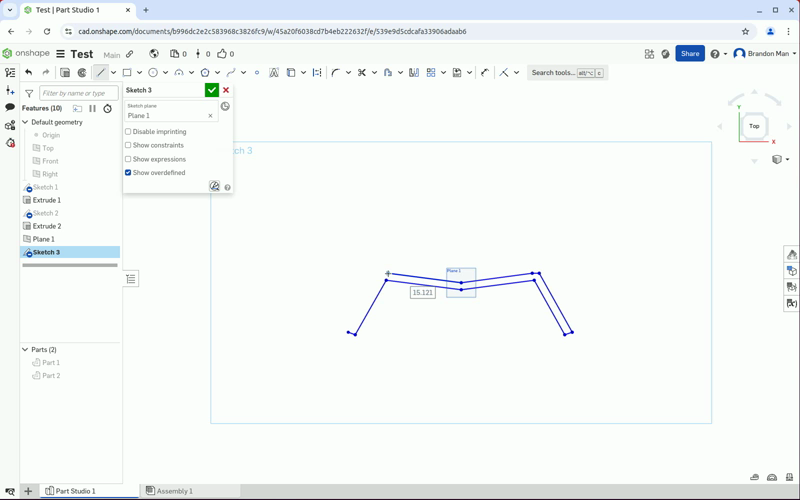
mouse_move(418, 273)
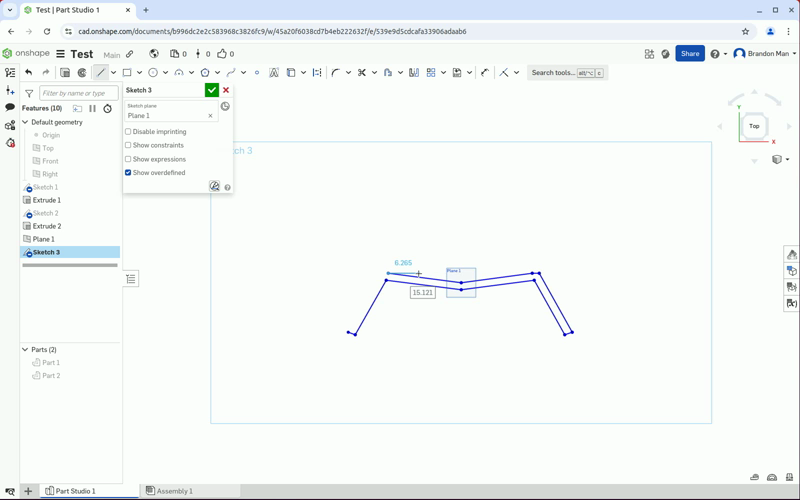
mouse_move(381, 273)
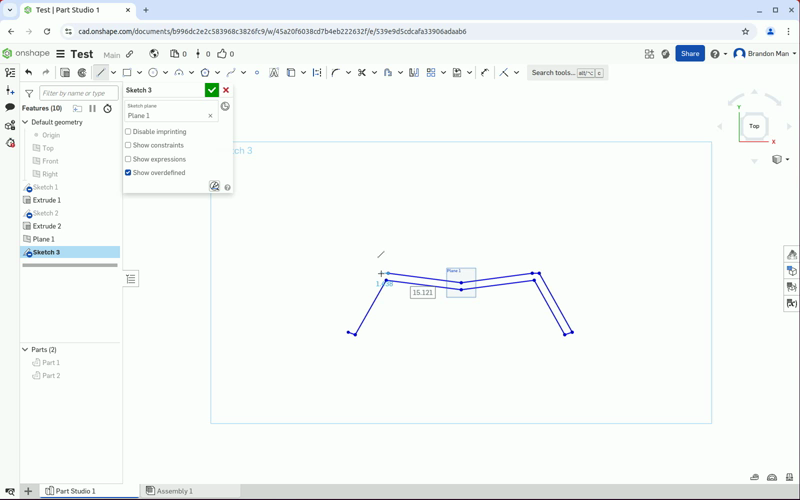
scroll(6)
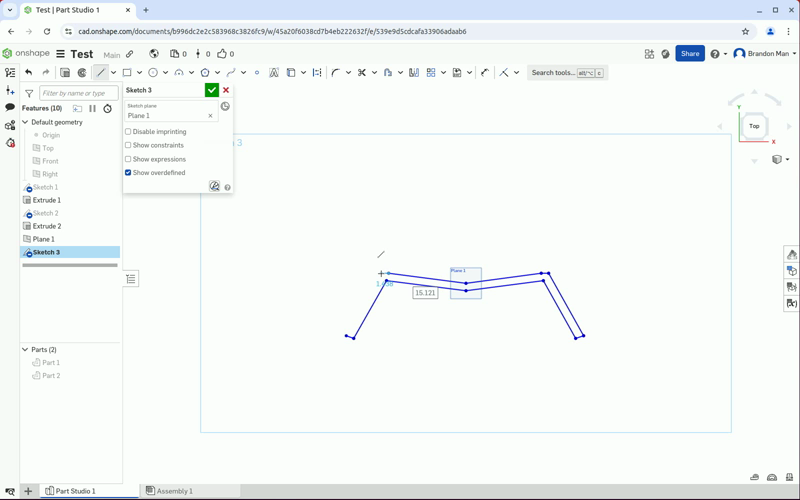
scroll(6)
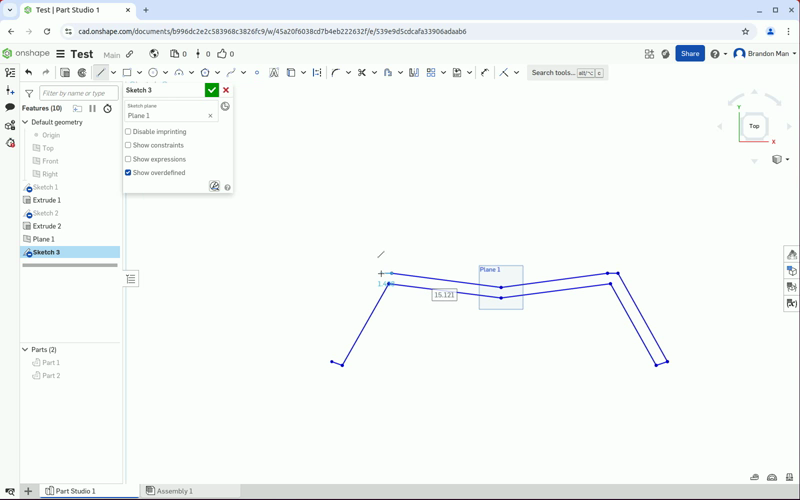
scroll(6)
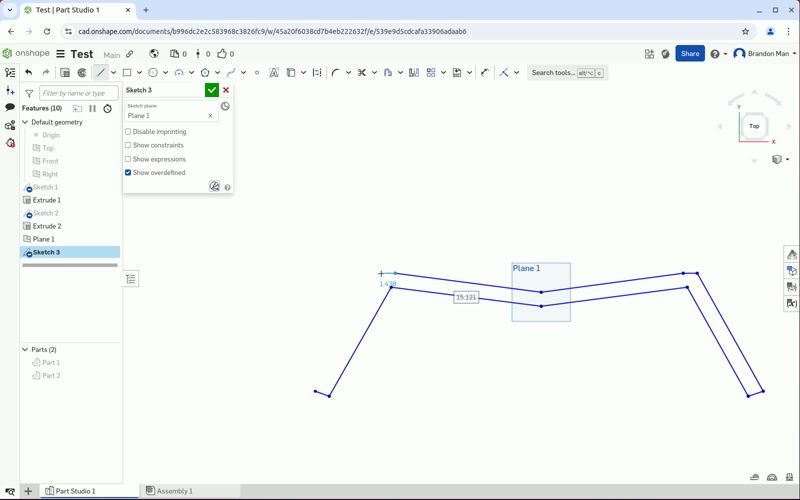
scroll(6)
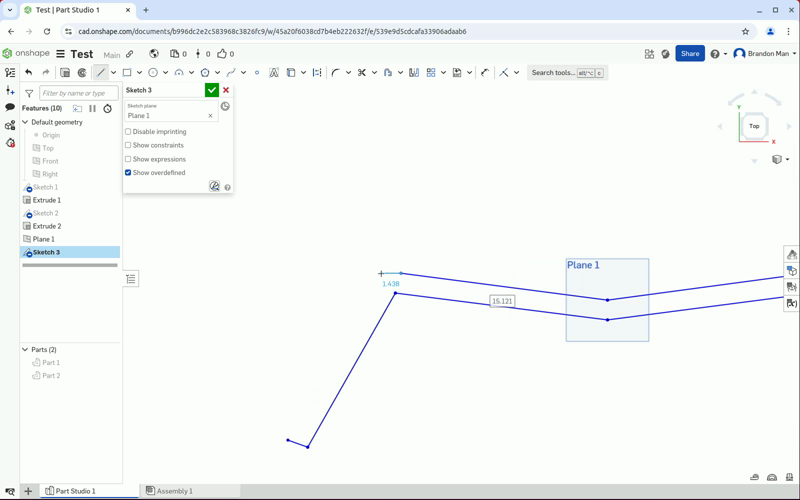
scroll(6)
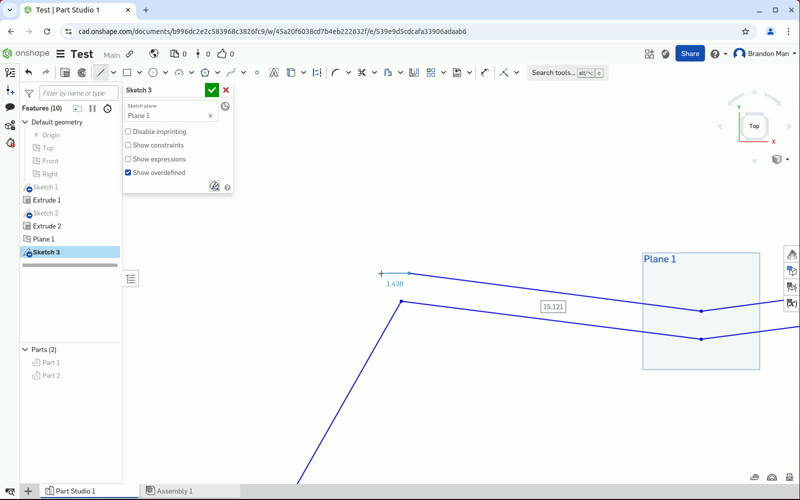
scroll(6)
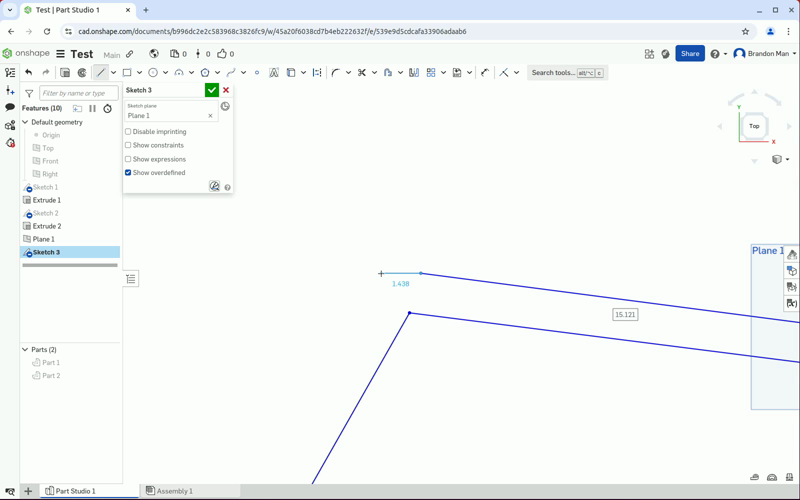
scroll(6)
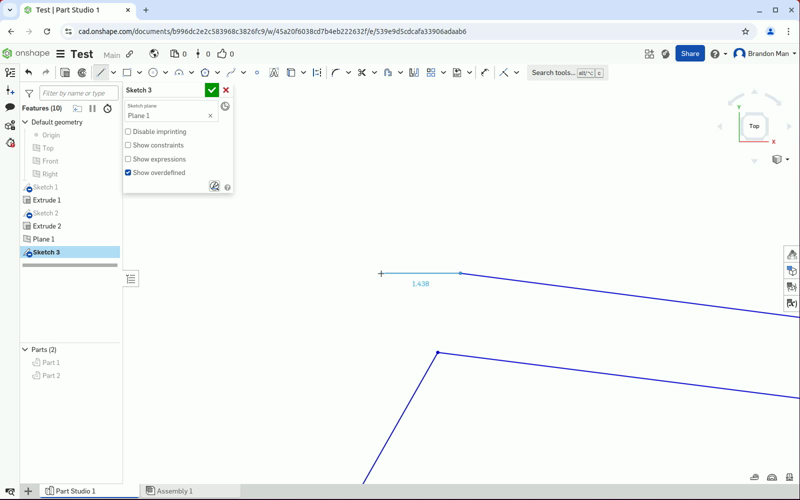
click(381, 273)
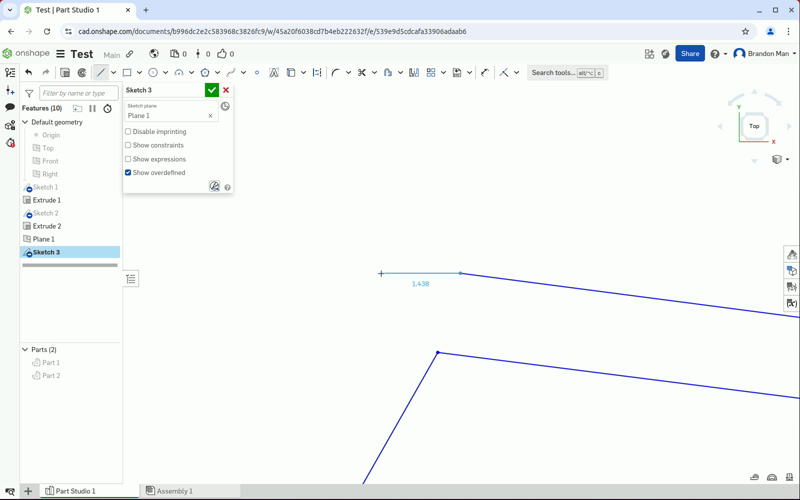
scroll(-6)
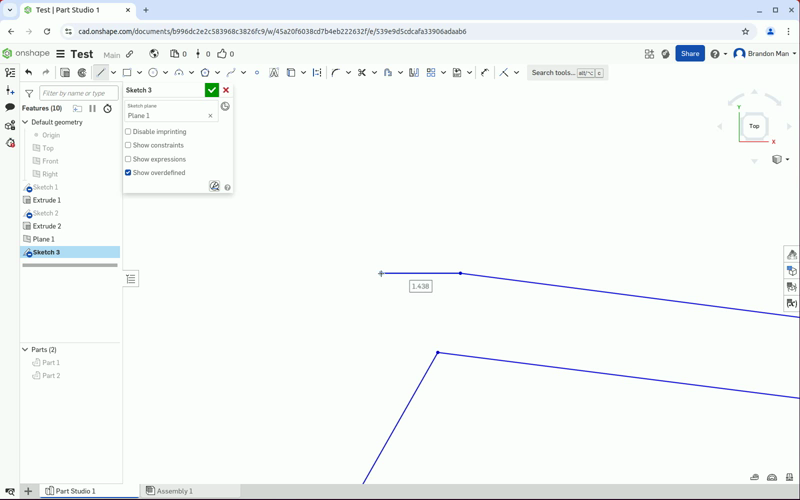
scroll(-6)
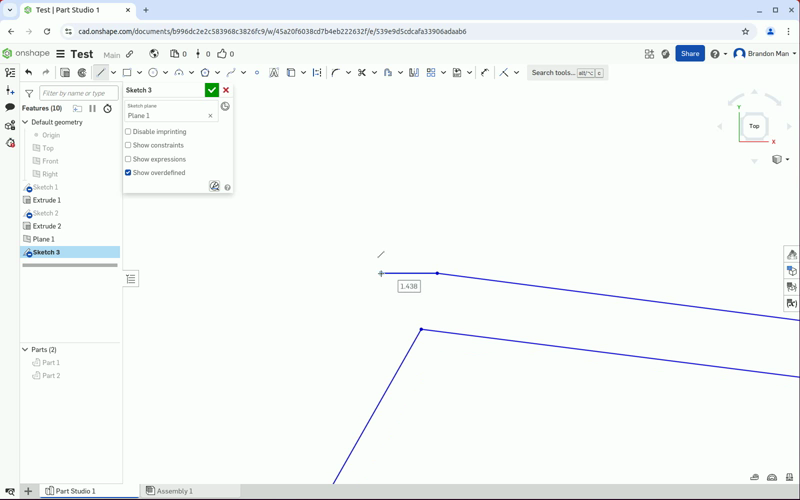
scroll(-6)
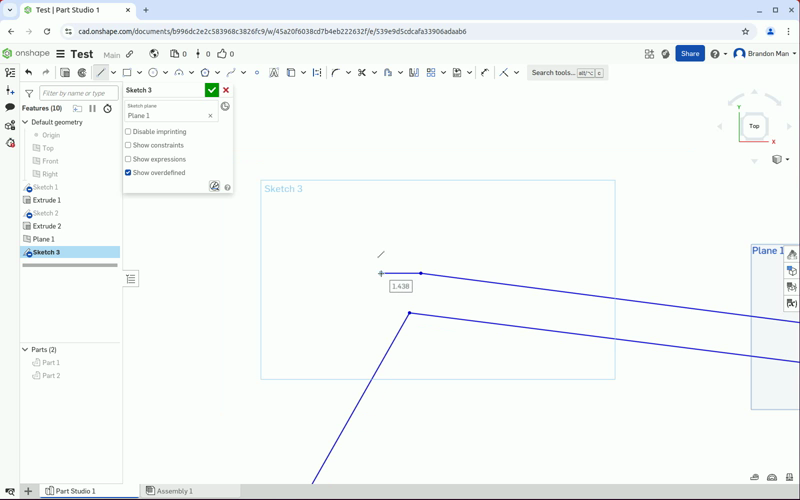
scroll(-6)
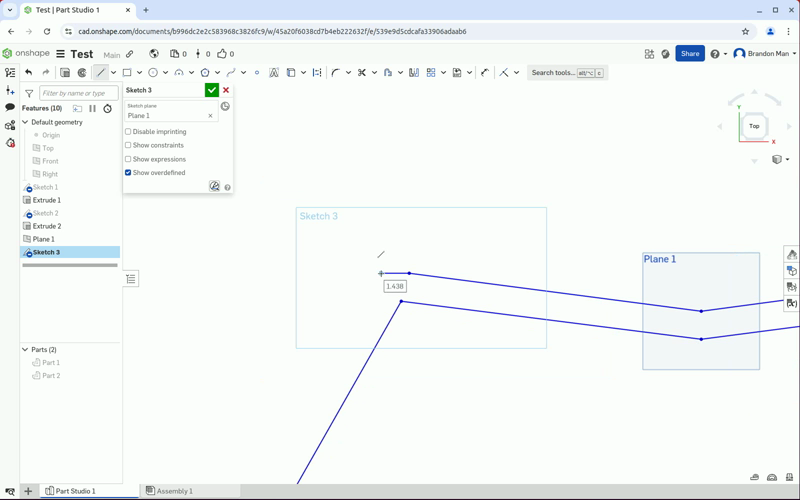
scroll(-6)
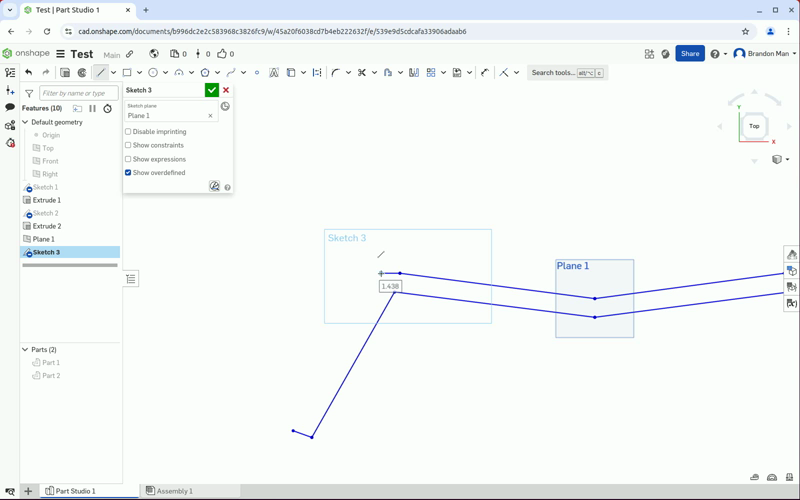
scroll(-6)
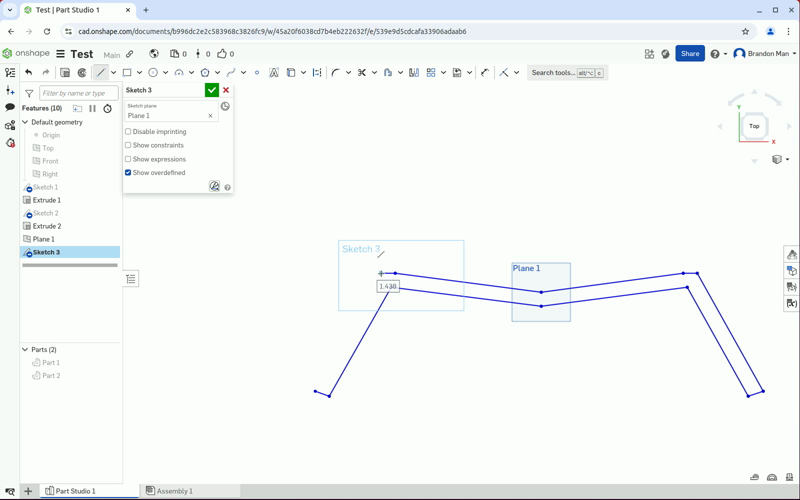
scroll(-6)
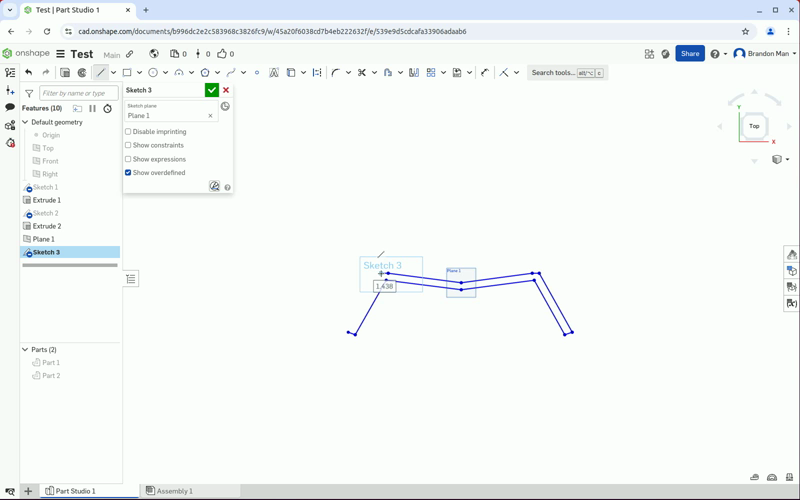
key_up(shift)
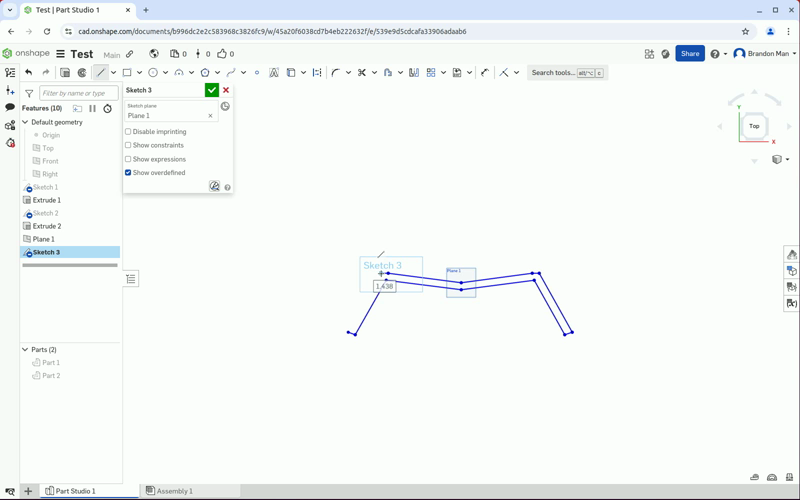
key_down(shift)
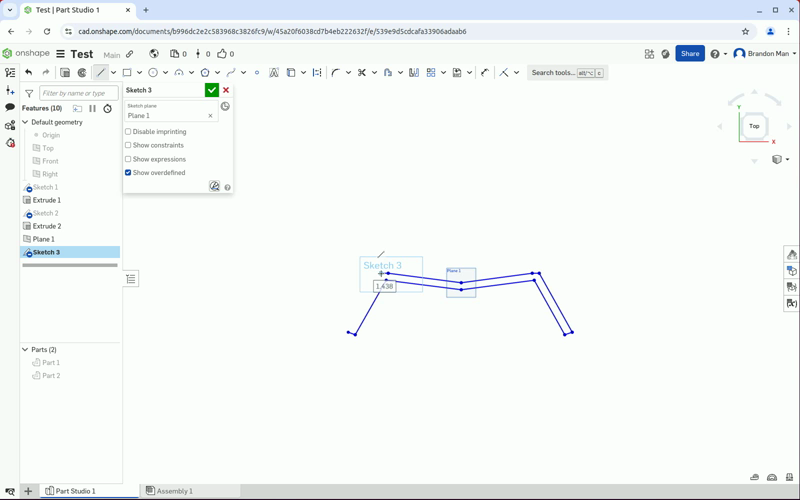
mouse_move(348, 332)
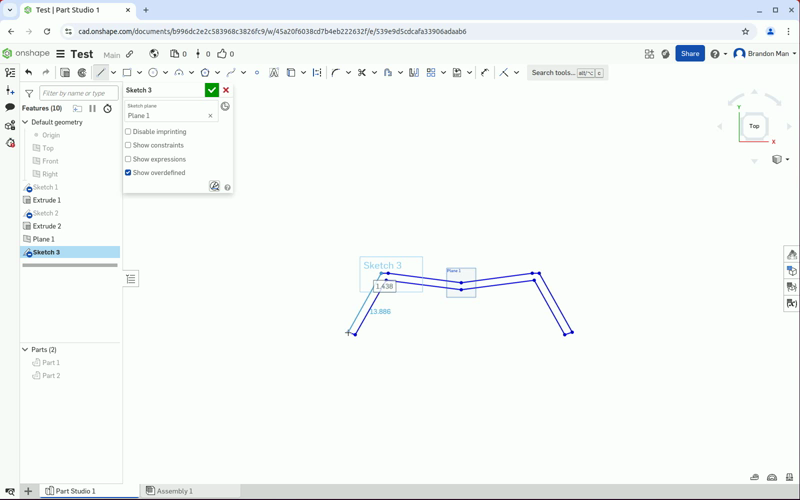
key_up(shift)
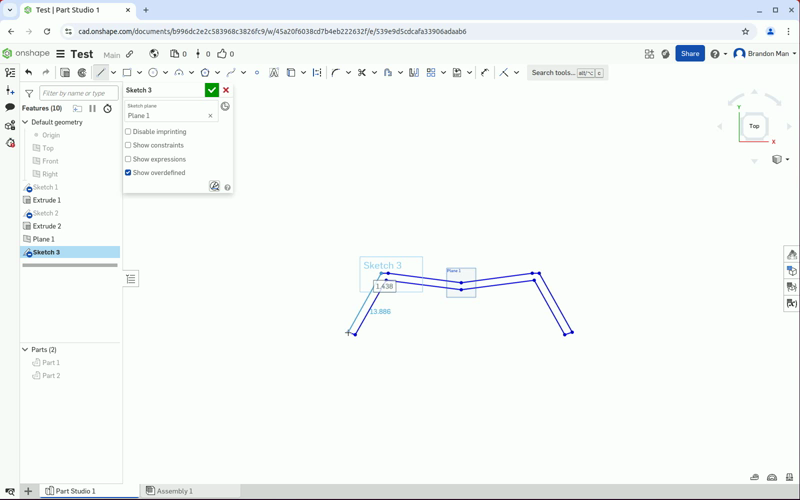
click(348, 332)
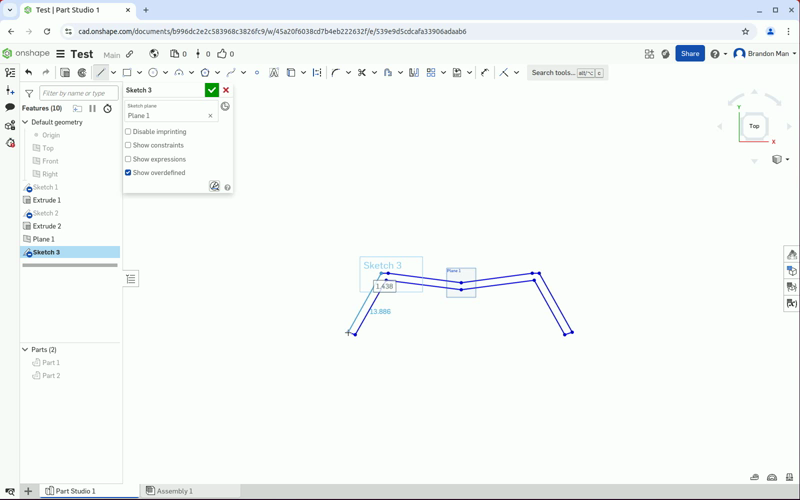
key(esc)
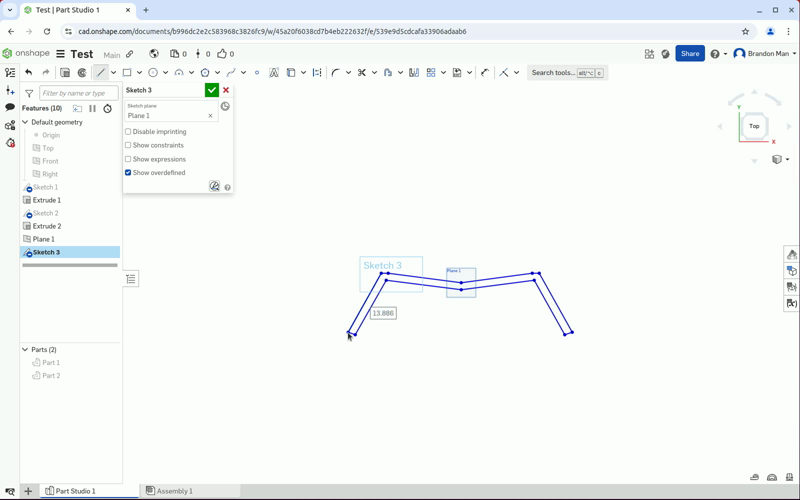
mouse_move(540, 278)
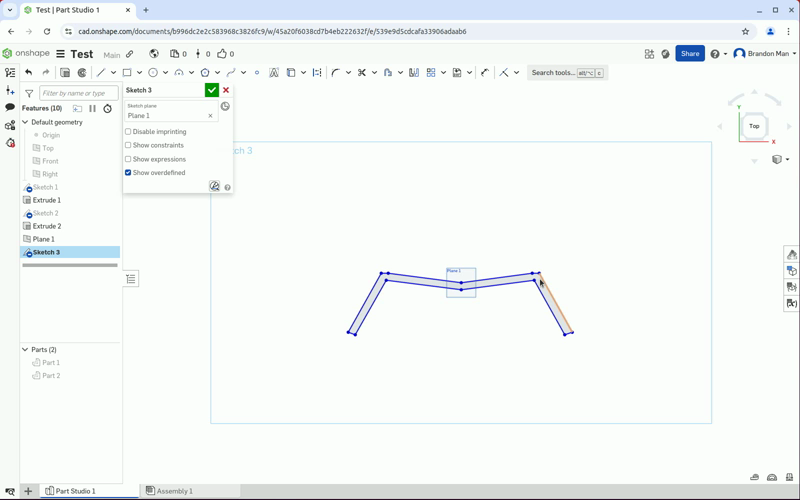
click(540, 278)
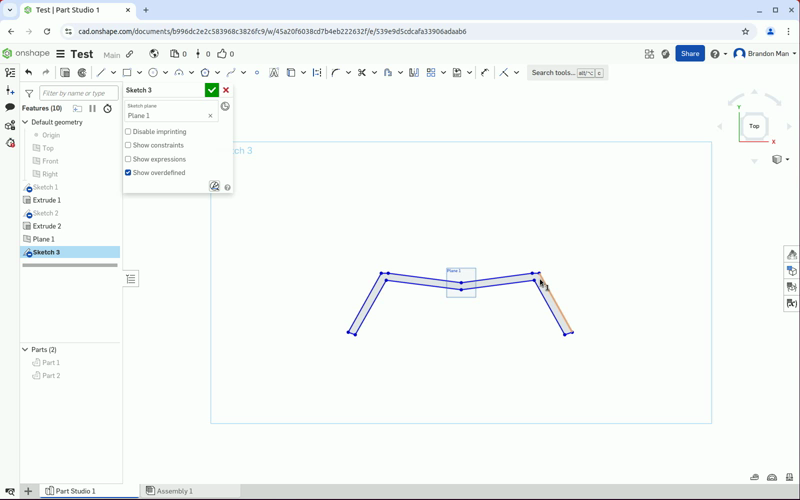
mouse_move(73, 352)
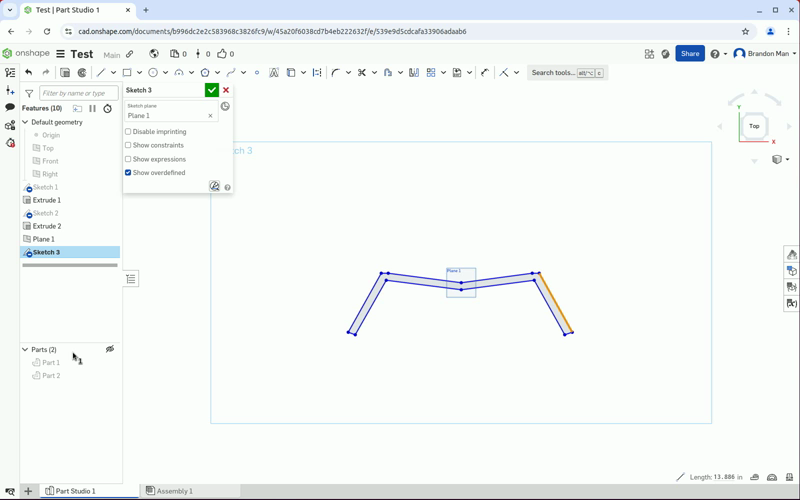
key(shift+y)
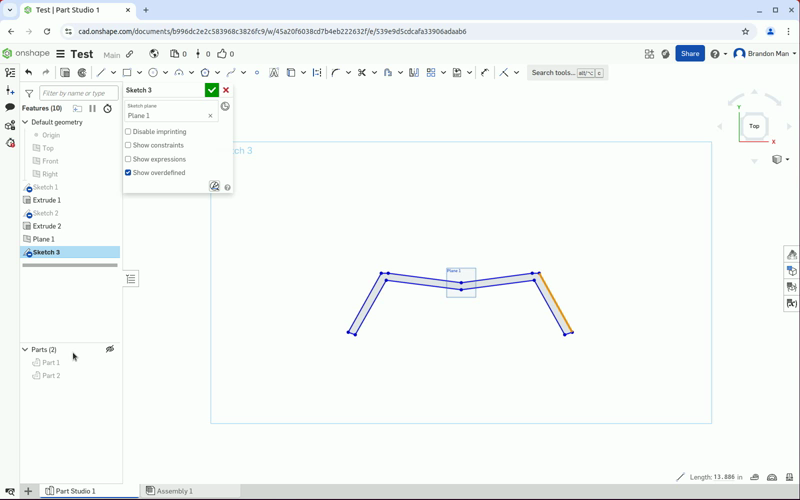
key(shift+e)
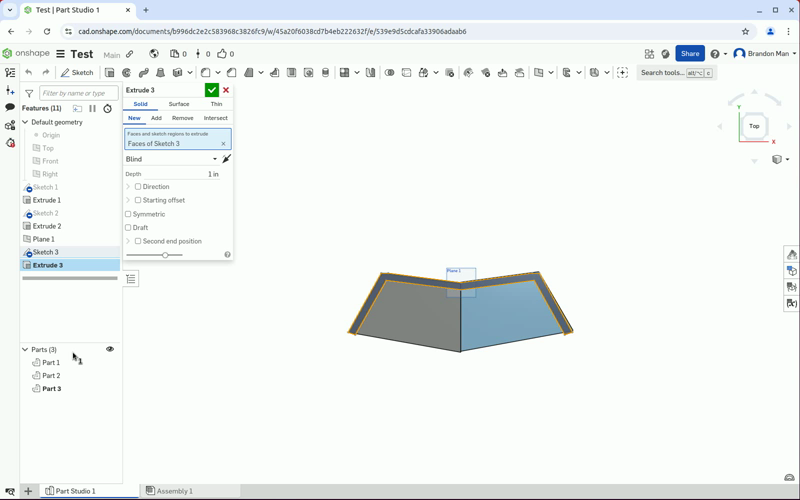
mouse_move(143, 106)
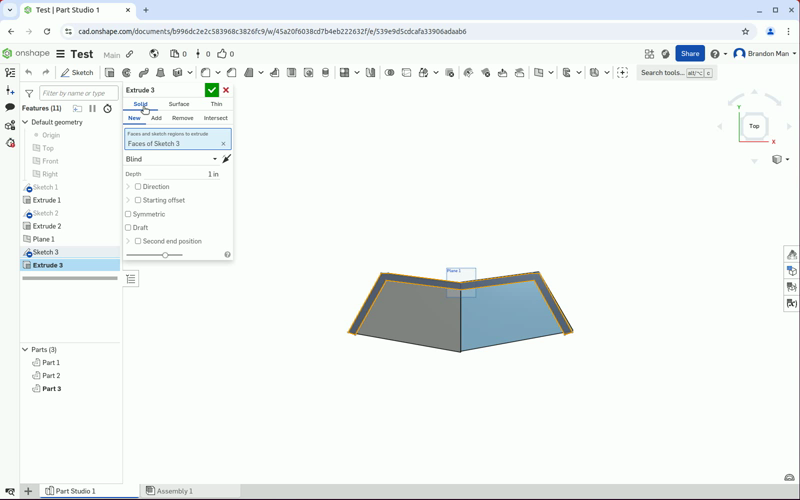
click(143, 106)
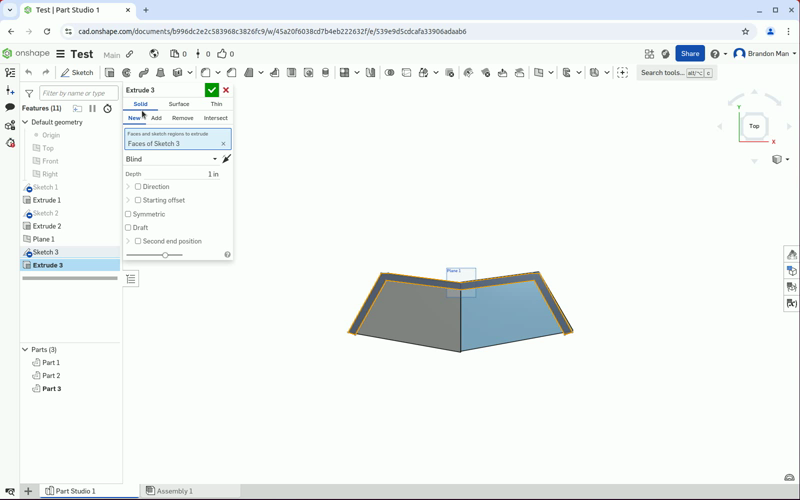
mouse_move(137, 120)
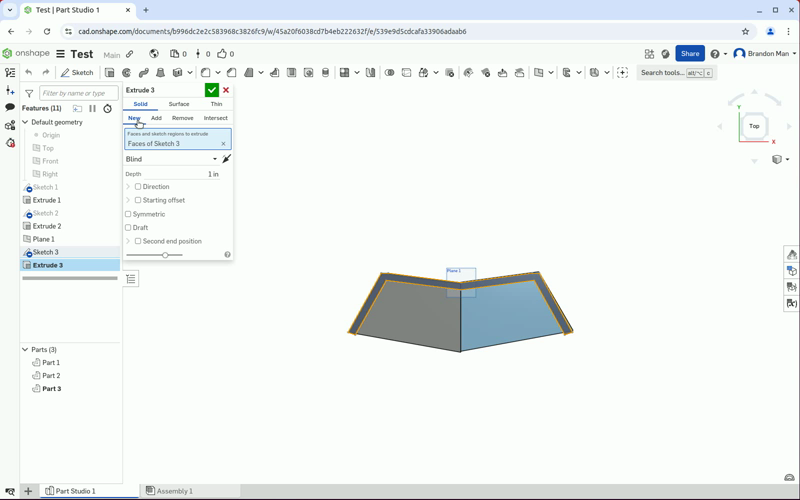
click(137, 120)
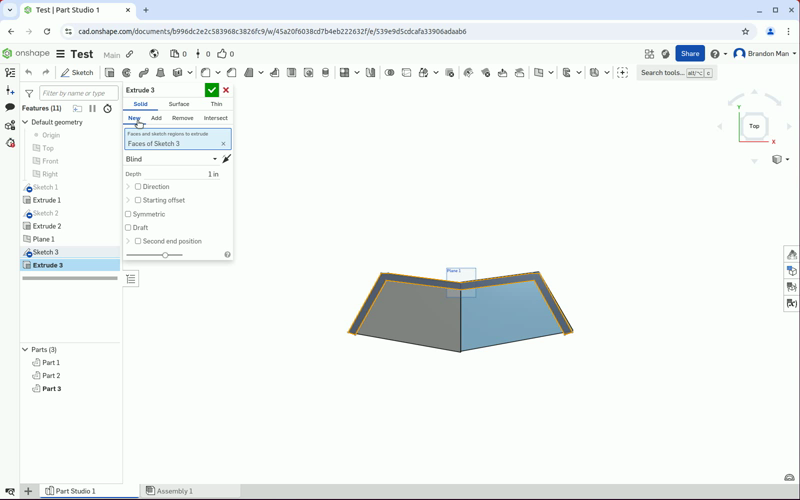
key(tab, 4)
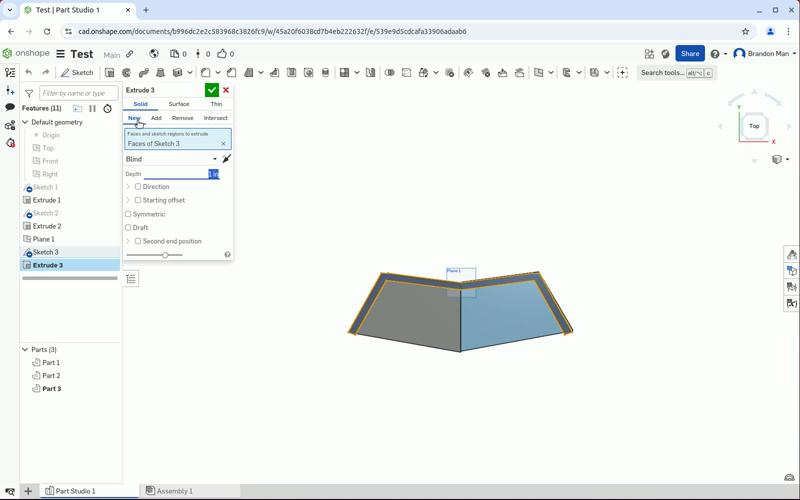
text(12.276)
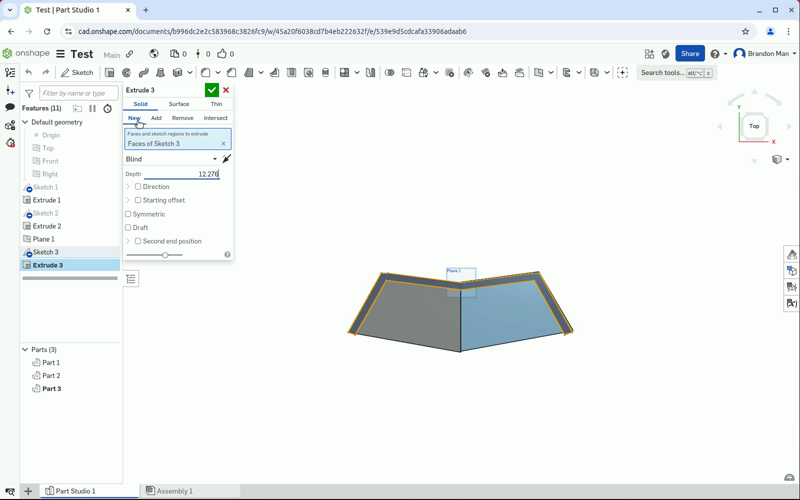
key(enter)
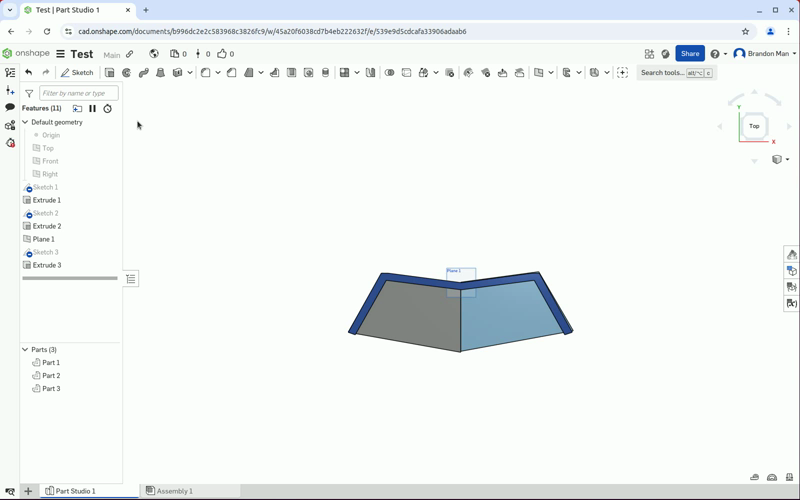
key(shift+h)
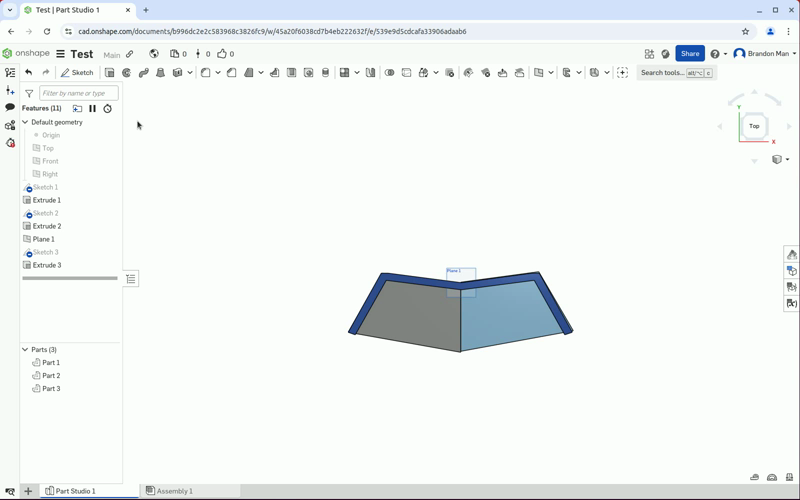
key(shift+h)
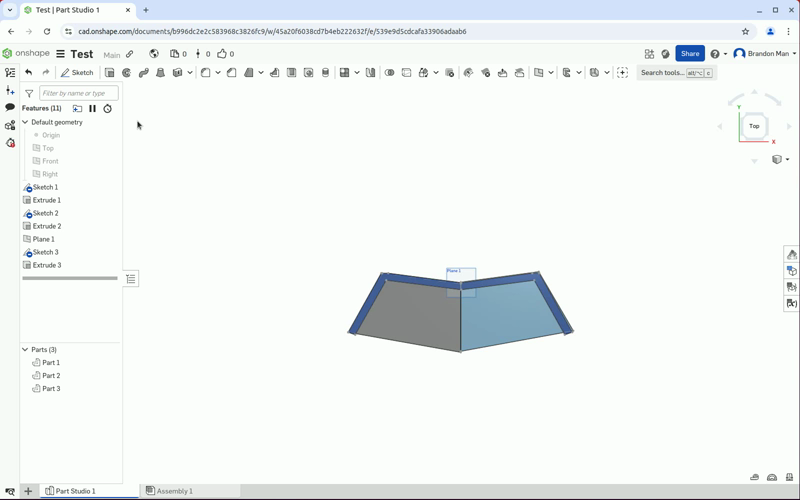
key(shift+7)
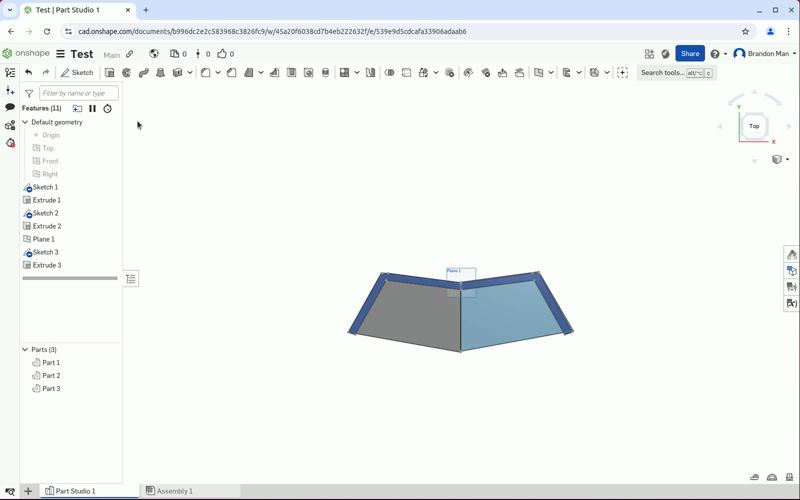
key(up, 3)
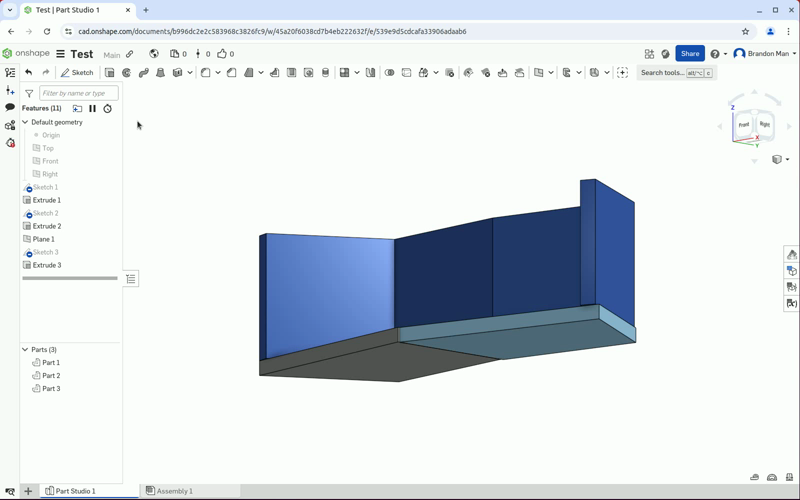
key(left, 3)
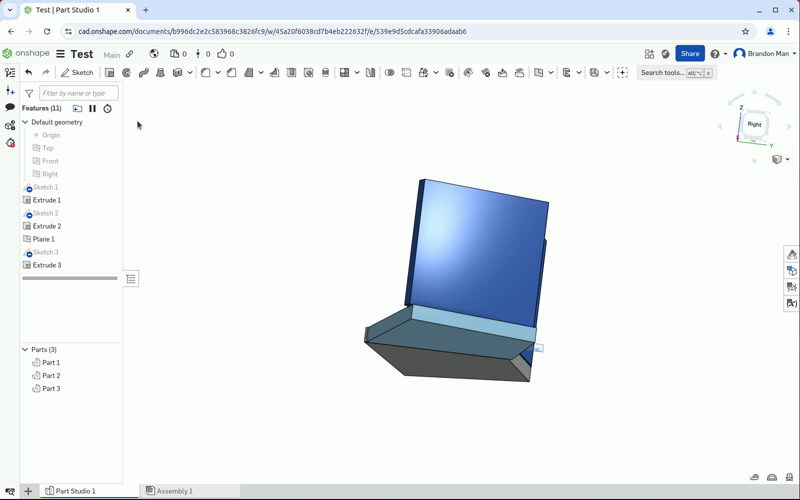
key(right, 3)
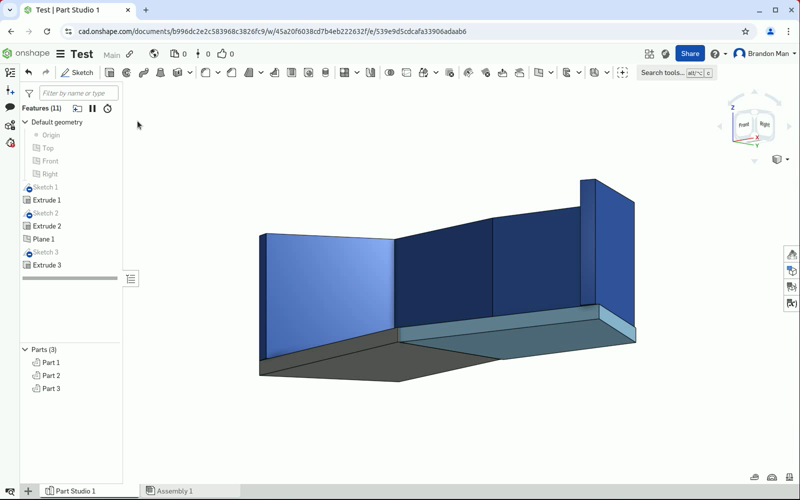
key(down, 3)
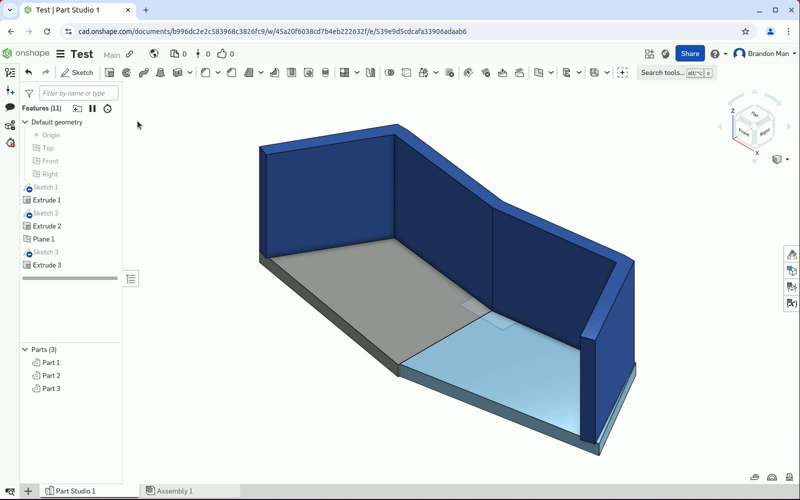
mouse_move(73, 189)
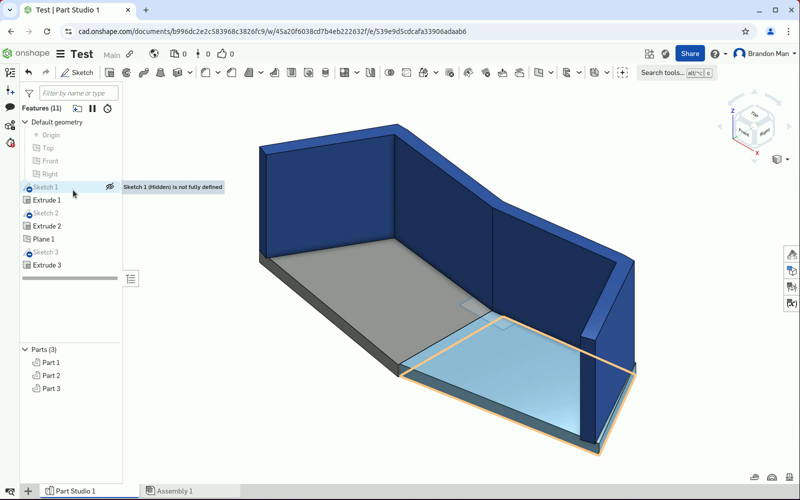
click(73, 189)